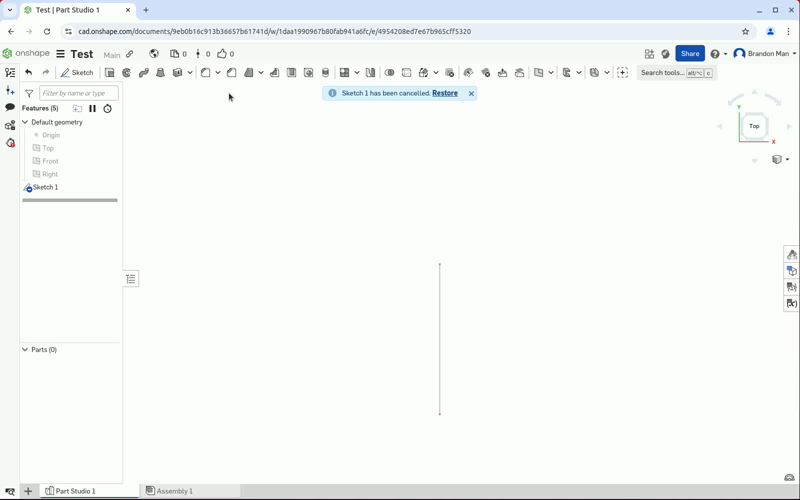
key(shift+h)
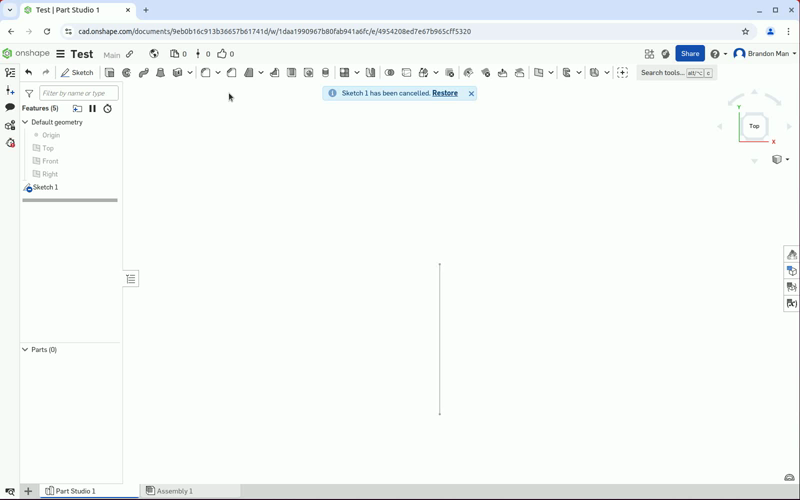
key(shift+s)
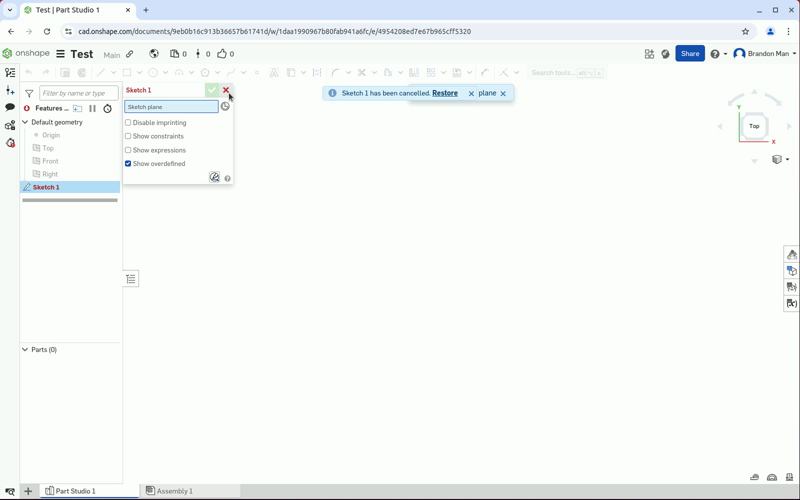
mouse_move(73, 150)
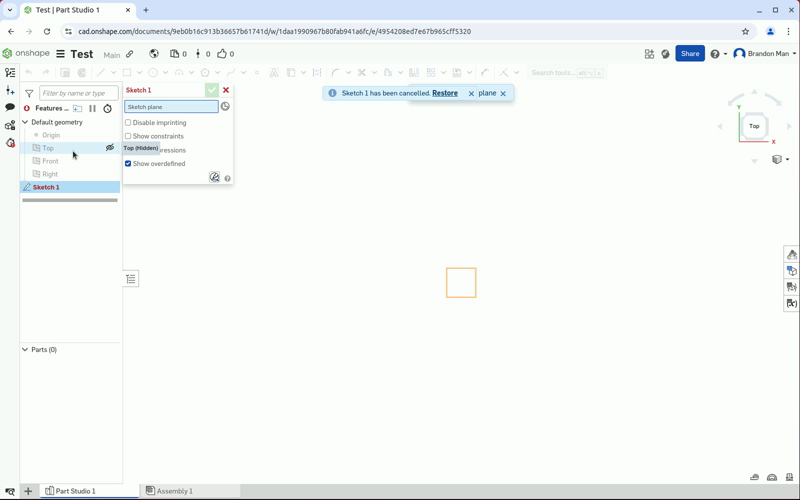
click(73, 150)
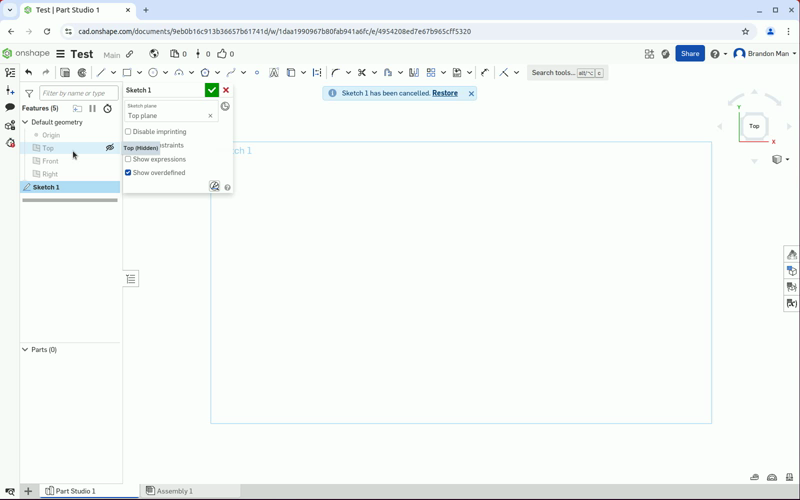
mouse_move(73, 352)
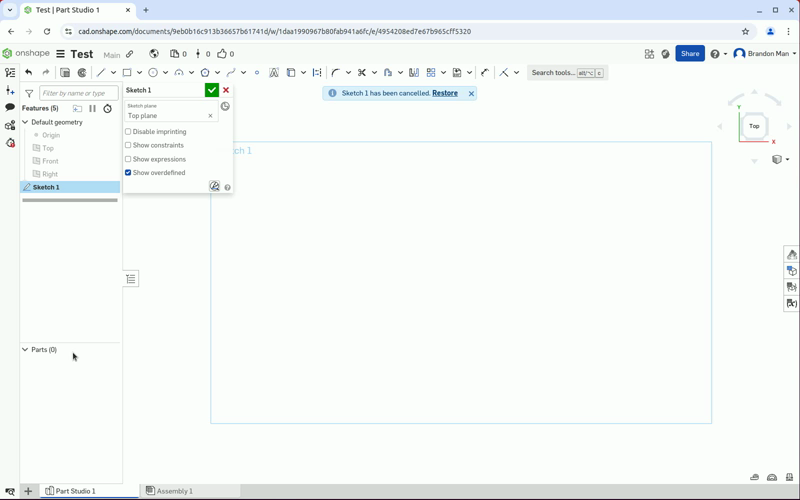
key(y)
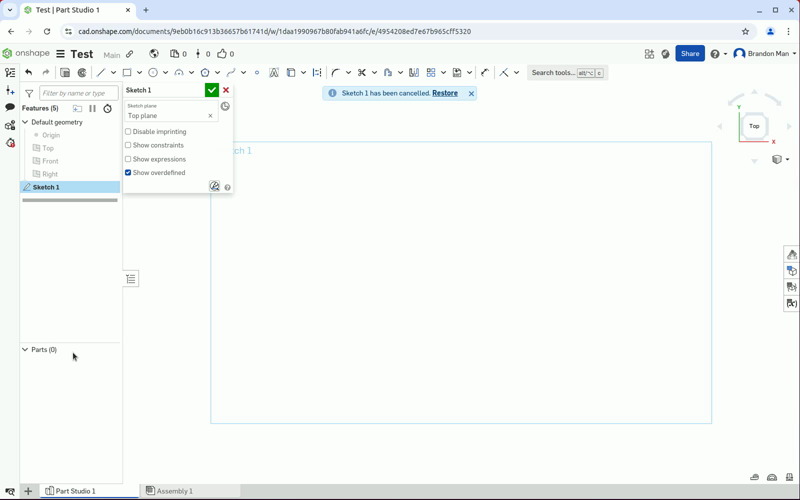
key(a)
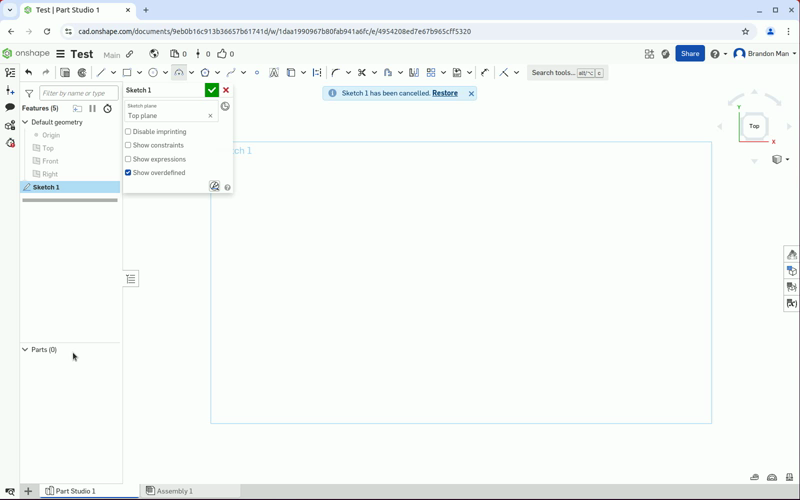
key_down(shift)
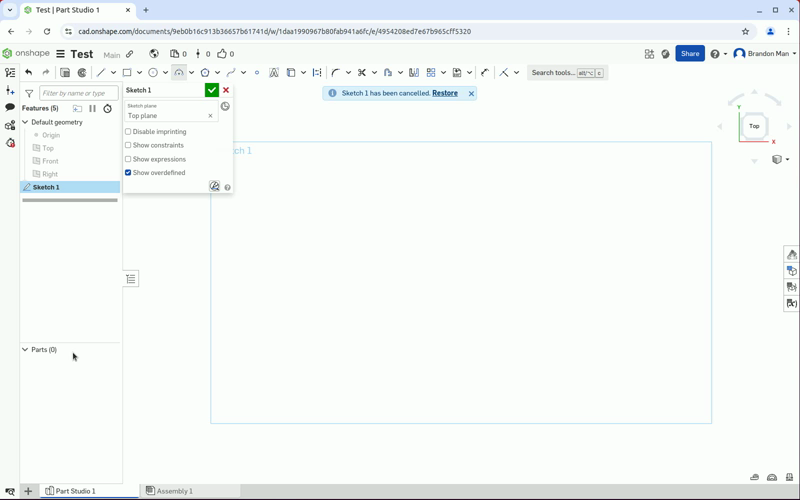
mouse_move(426, 294)
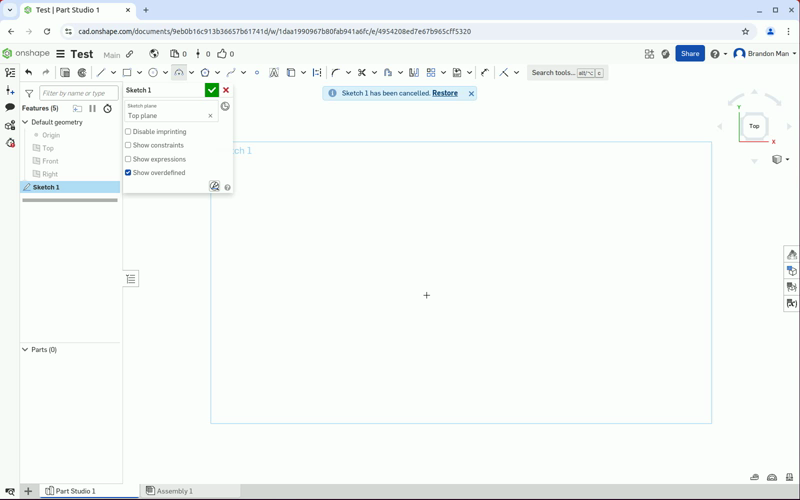
click(426, 294)
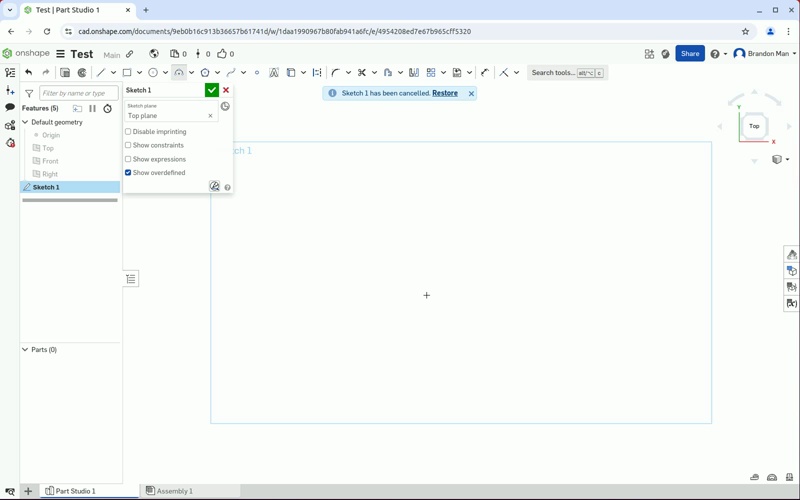
key_up(shift)
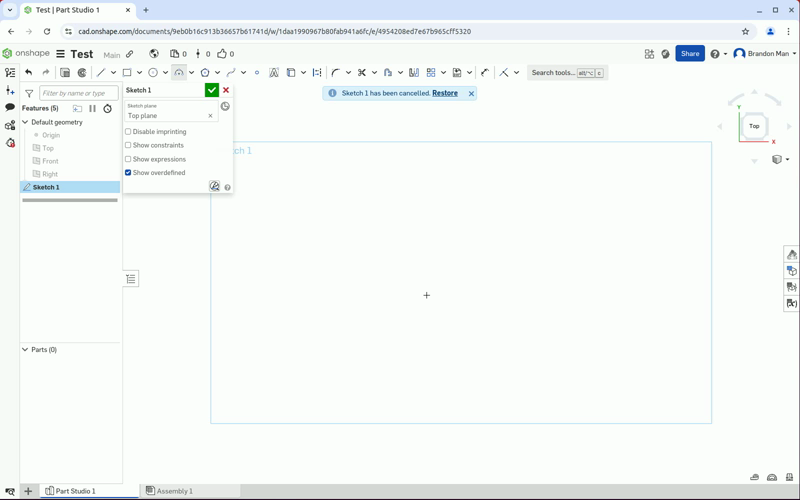
key_down(shift)
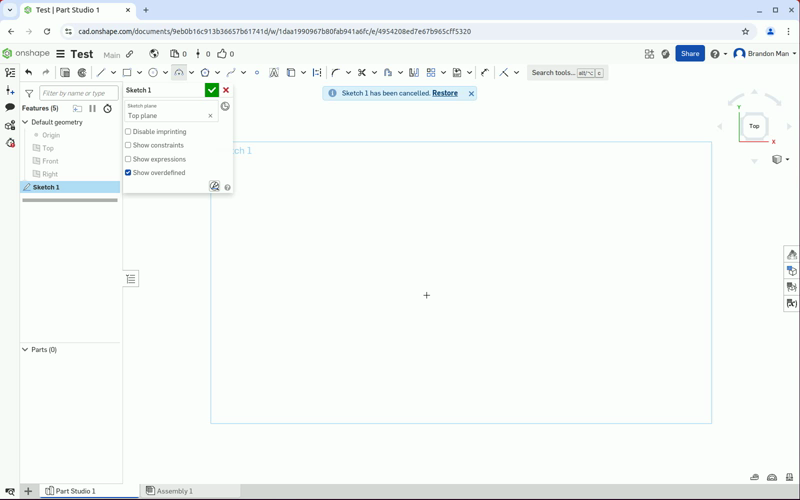
mouse_move(426, 270)
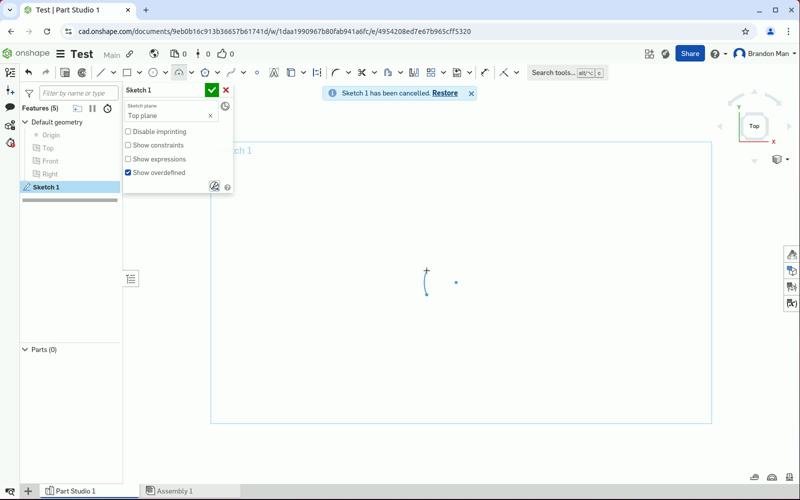
click(426, 270)
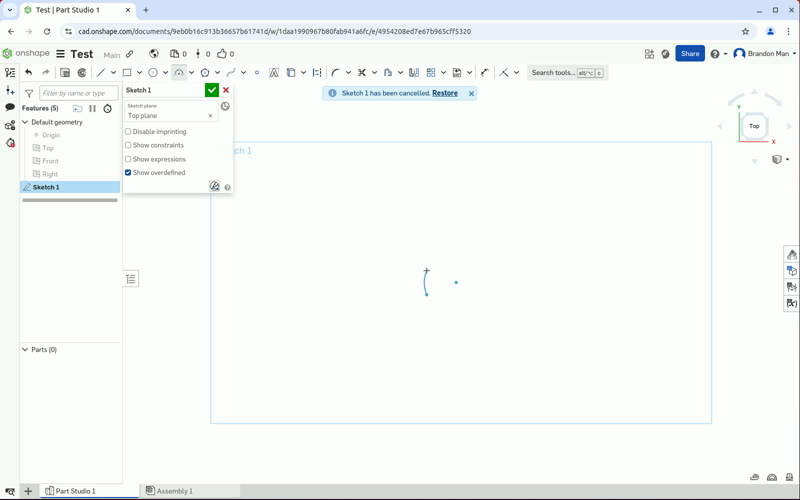
mouse_move(424, 282)
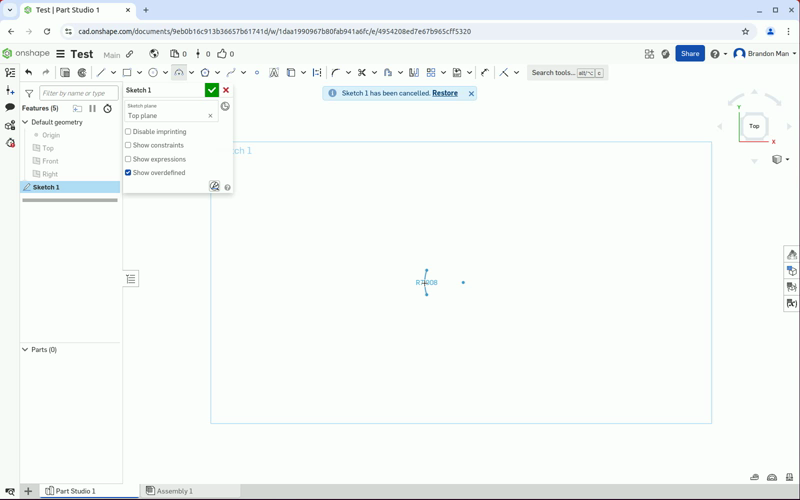
click(424, 282)
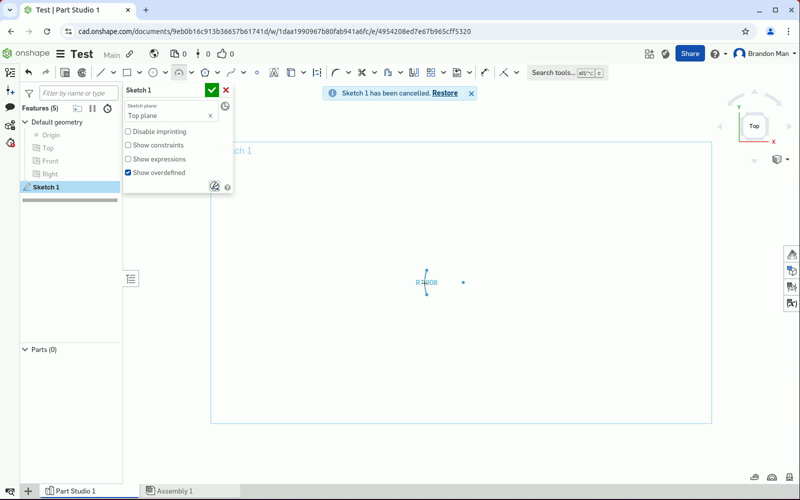
key_up(shift)
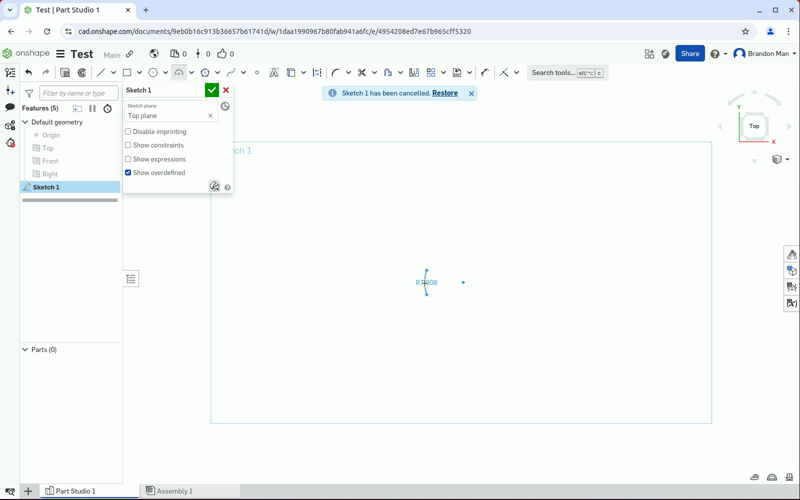
mouse_move(426, 270)
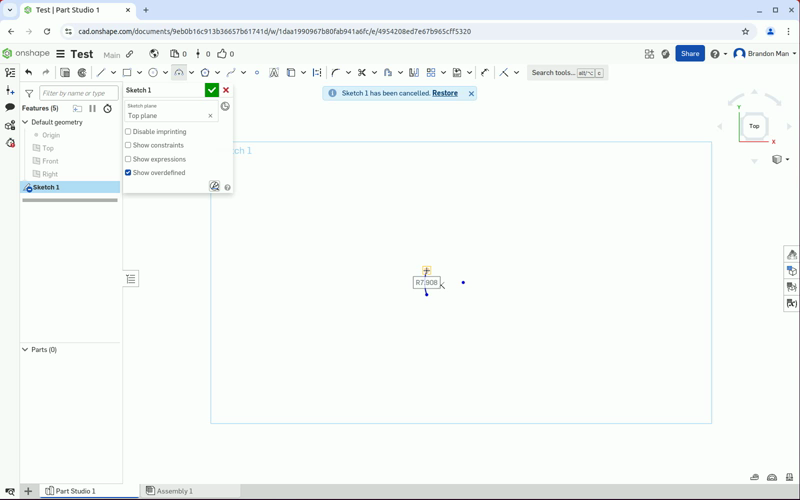
click(426, 270)
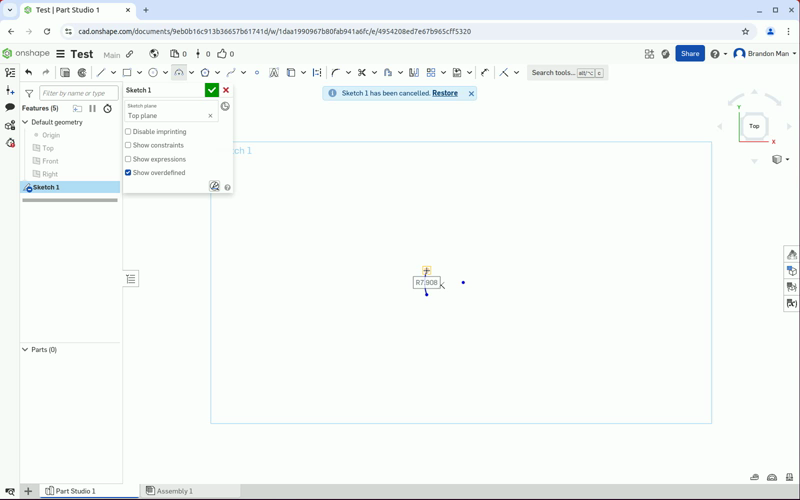
mouse_move(426, 294)
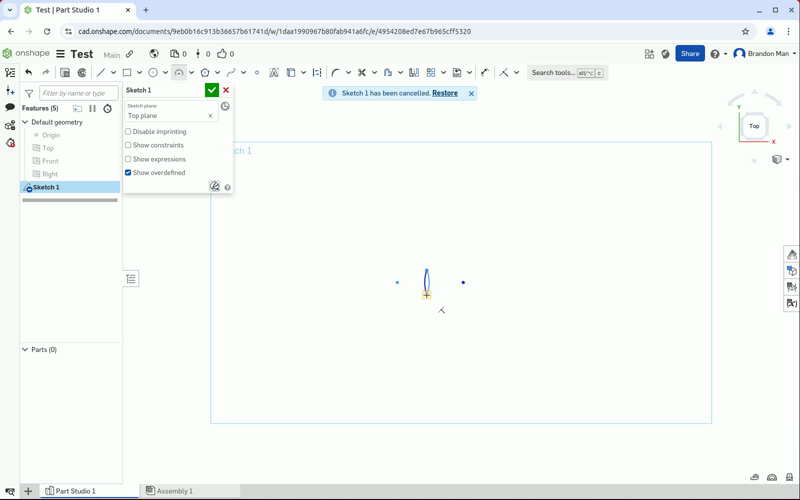
click(426, 294)
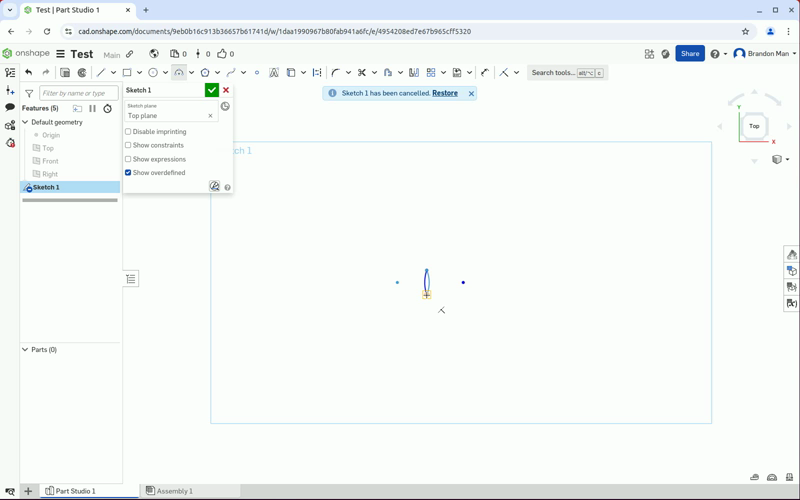
key_down(shift)
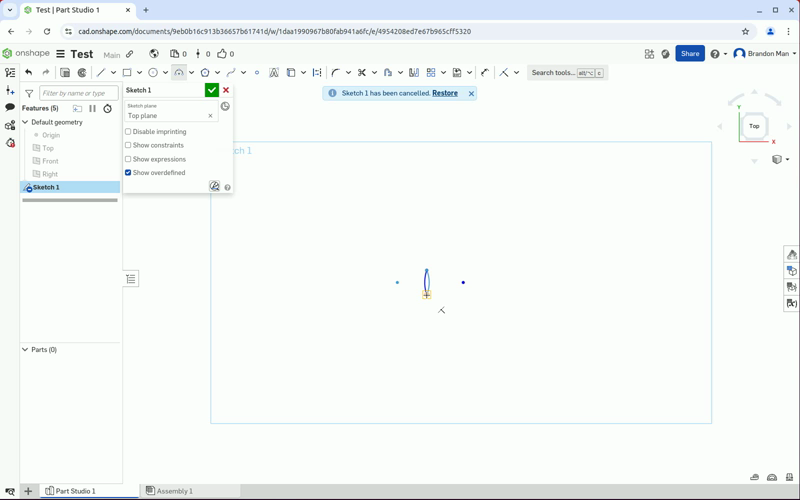
mouse_move(356, 282)
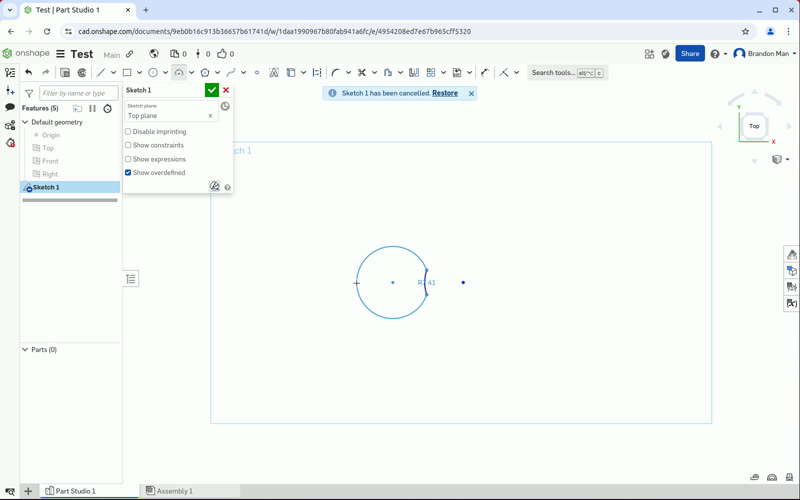
click(356, 282)
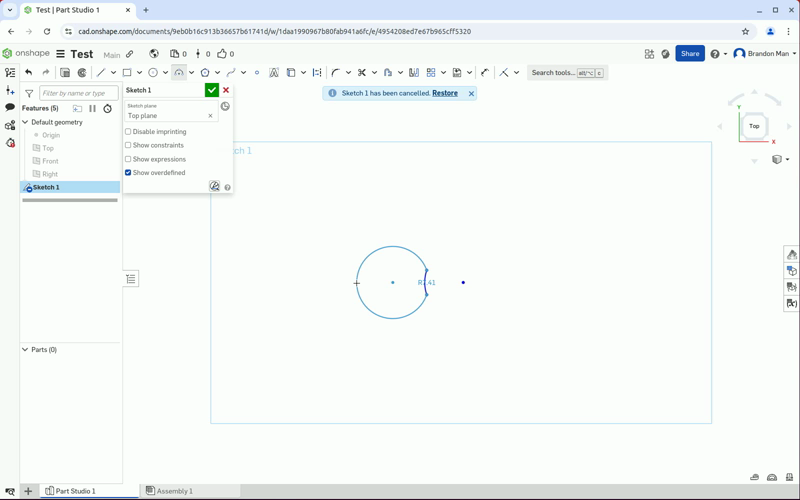
key_up(shift)
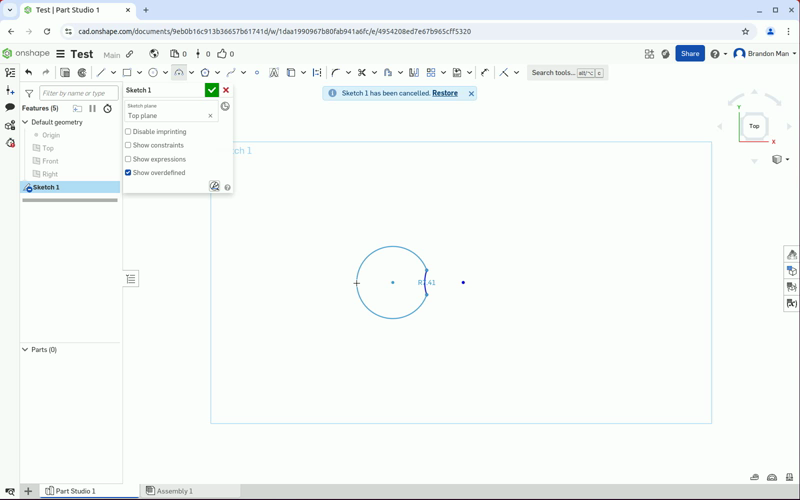
key(esc)
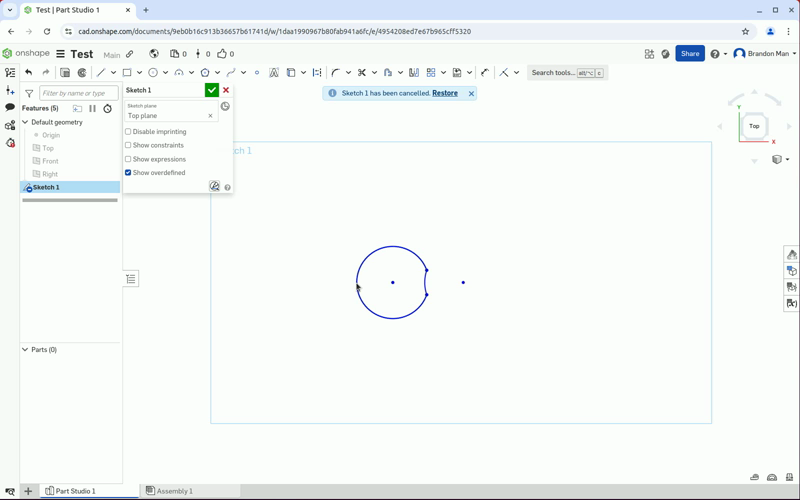
key(c)
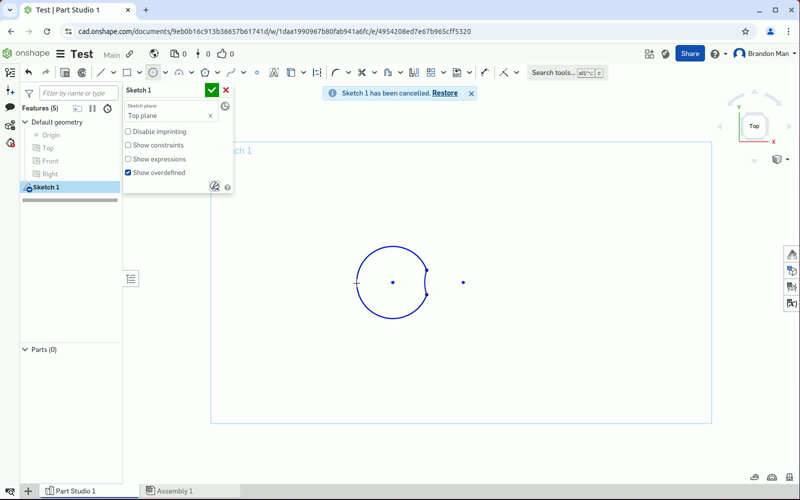
key_down(shift)
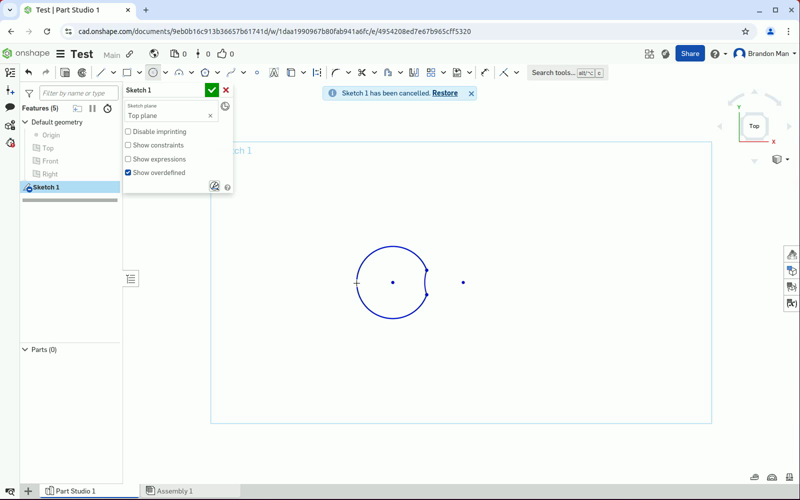
mouse_move(392, 282)
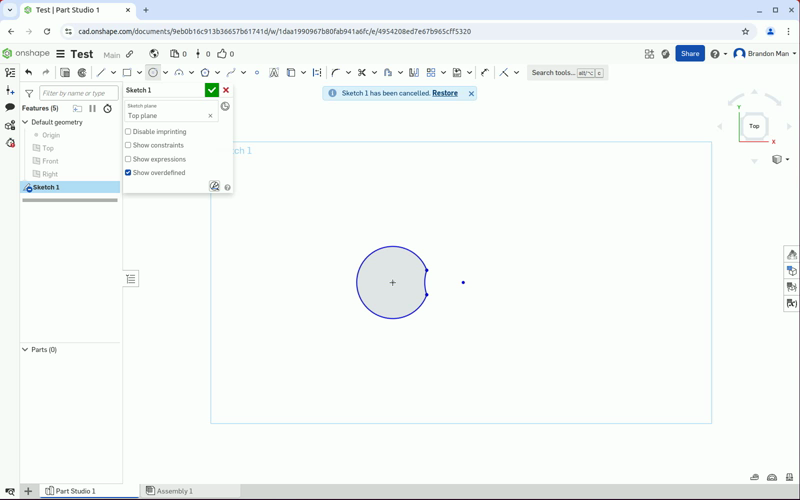
scroll(6)
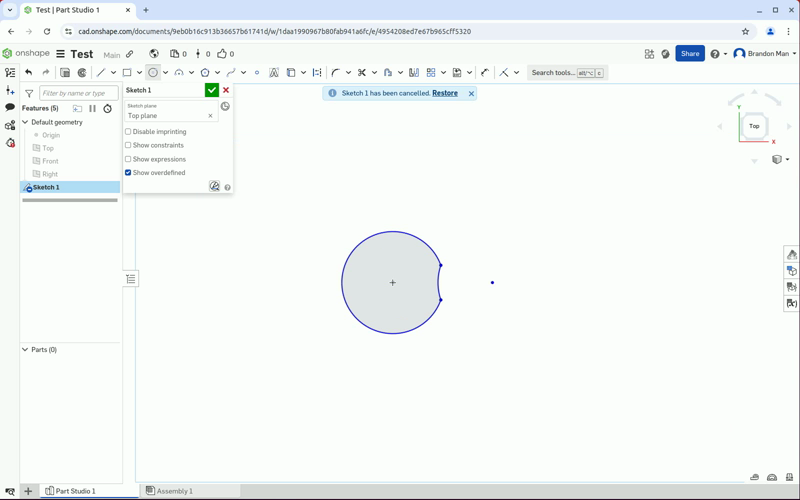
scroll(6)
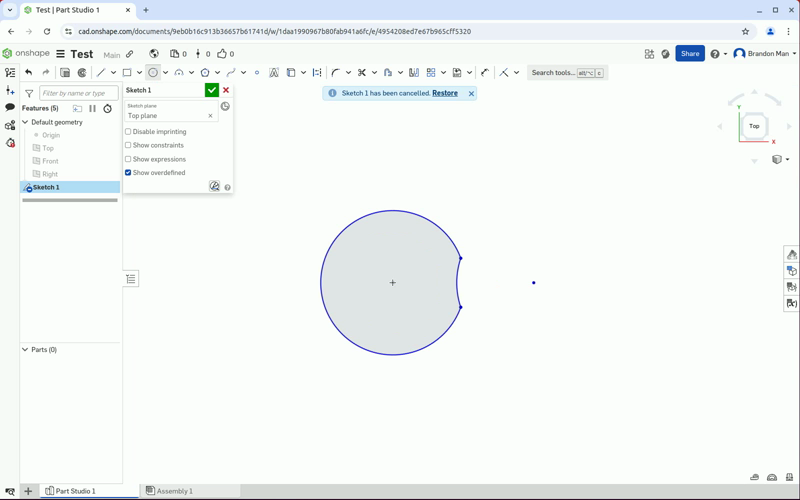
scroll(6)
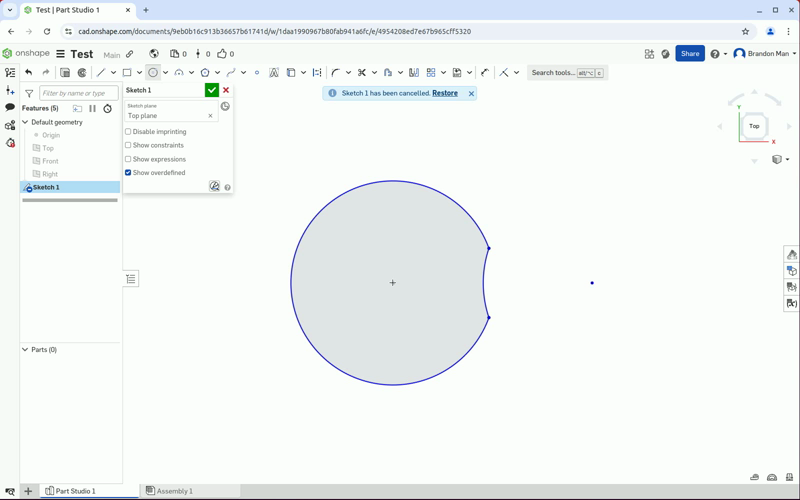
scroll(6)
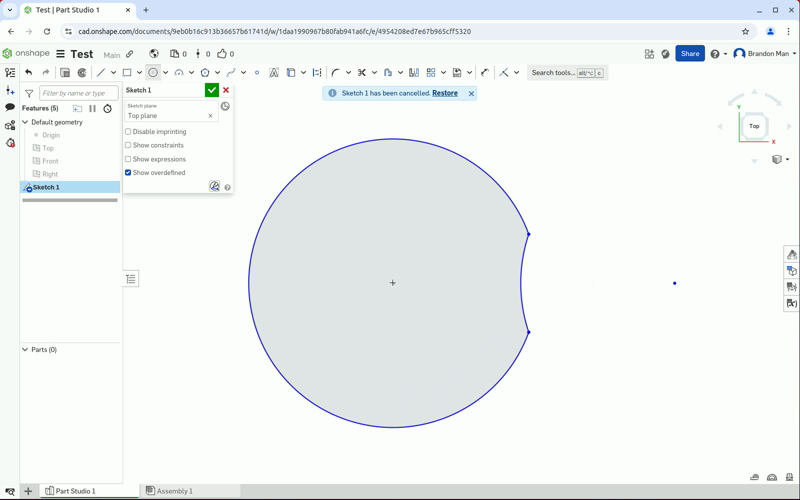
scroll(6)
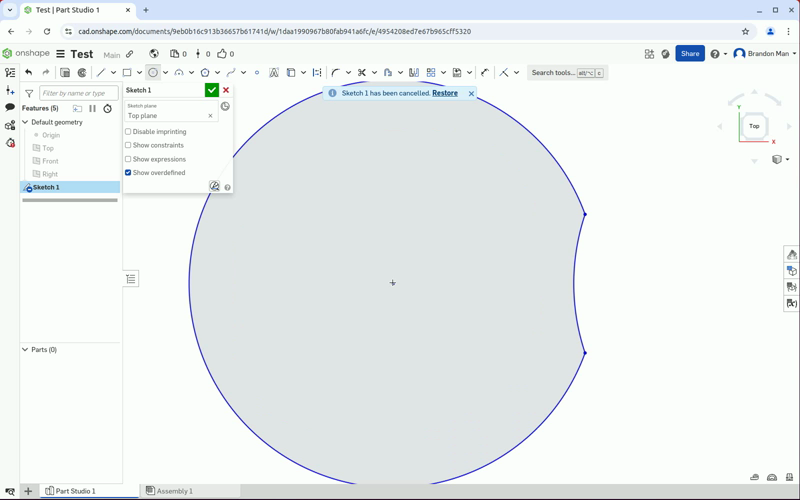
scroll(6)
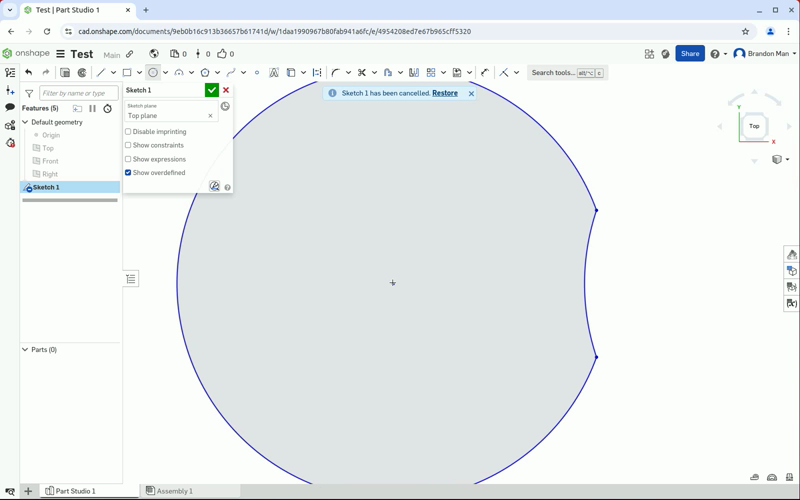
scroll(6)
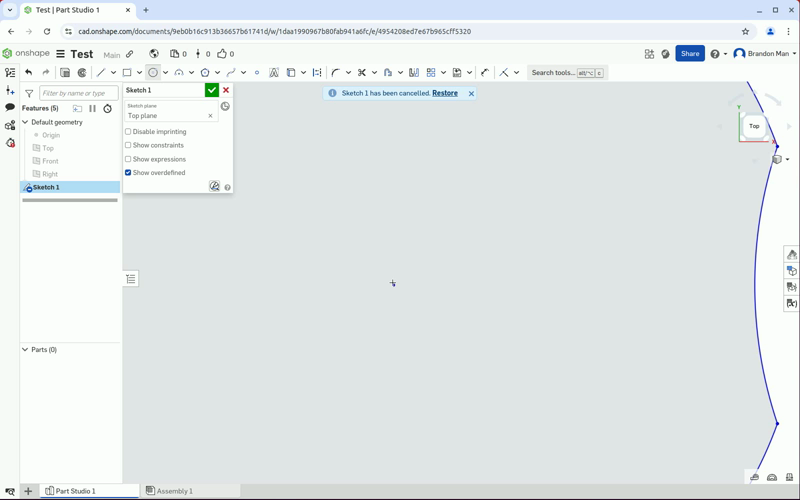
click(392, 282)
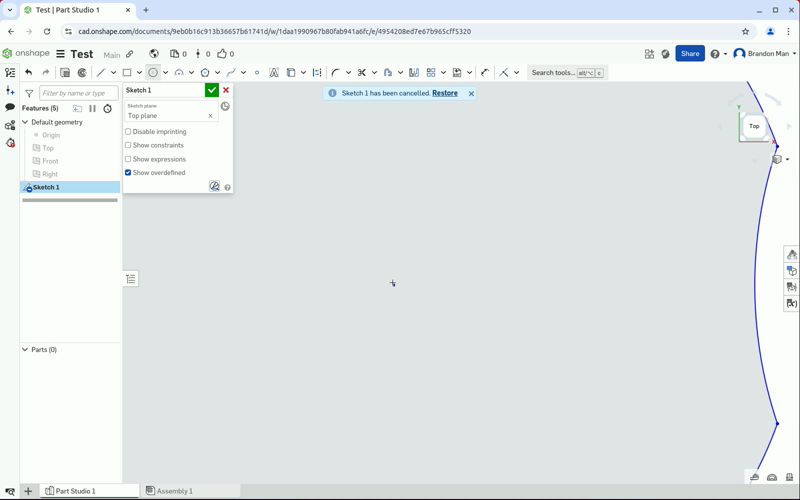
scroll(-6)
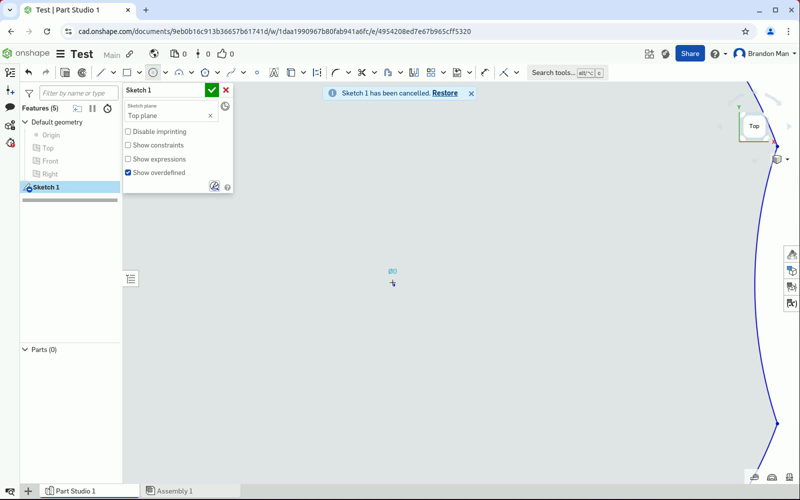
scroll(-6)
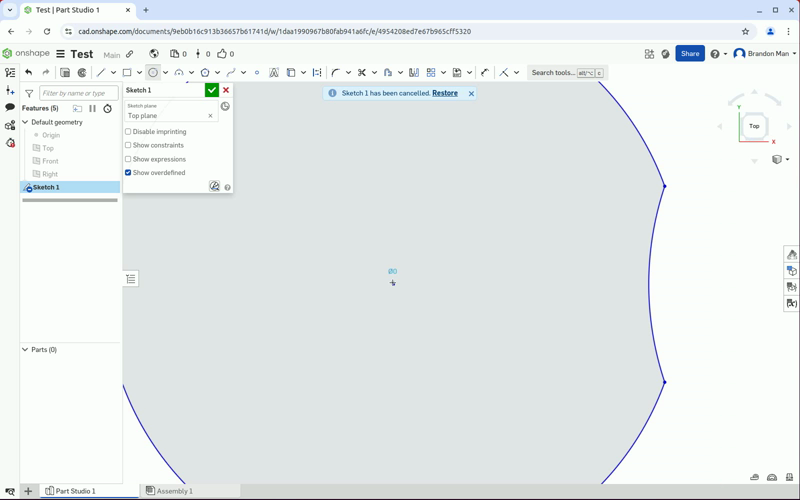
scroll(-6)
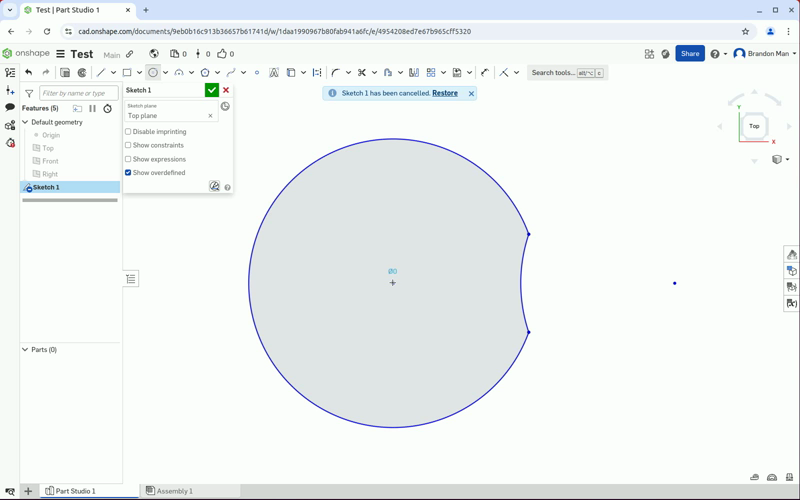
scroll(-6)
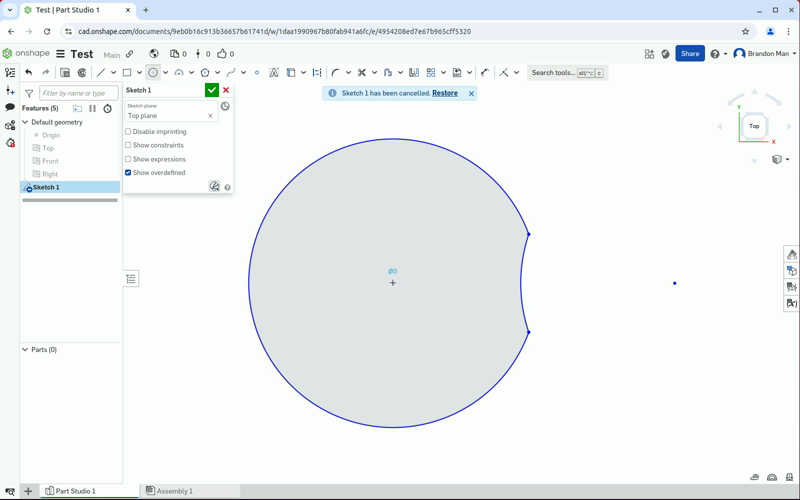
scroll(-6)
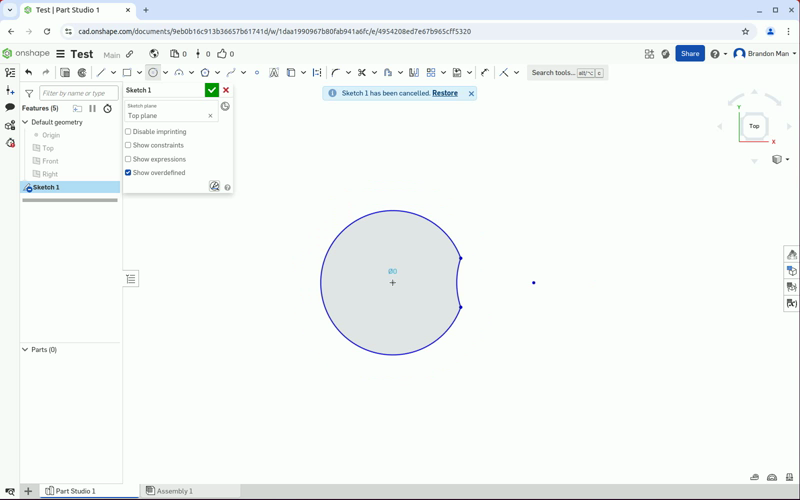
scroll(-6)
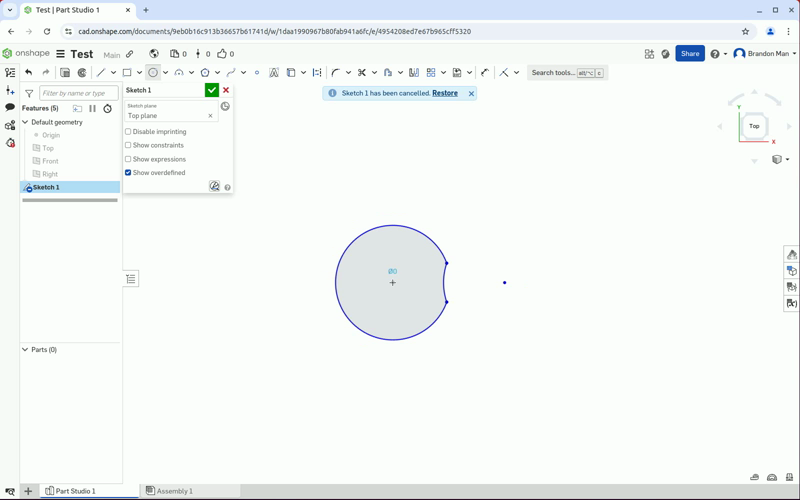
scroll(-6)
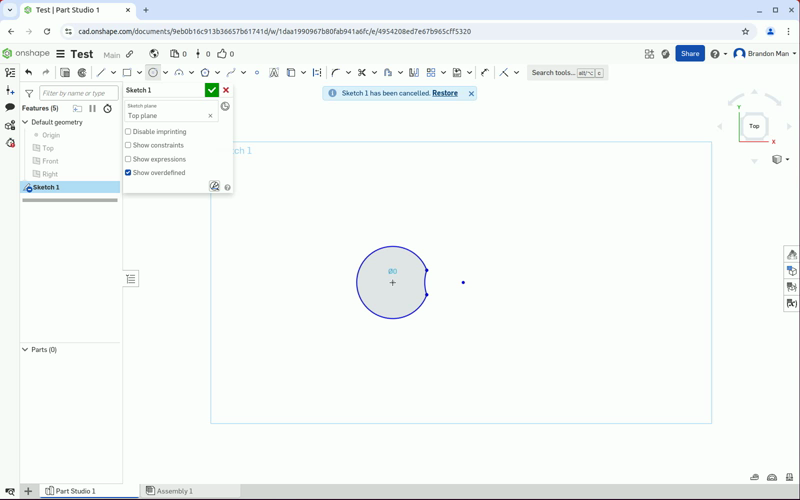
key_up(shift)
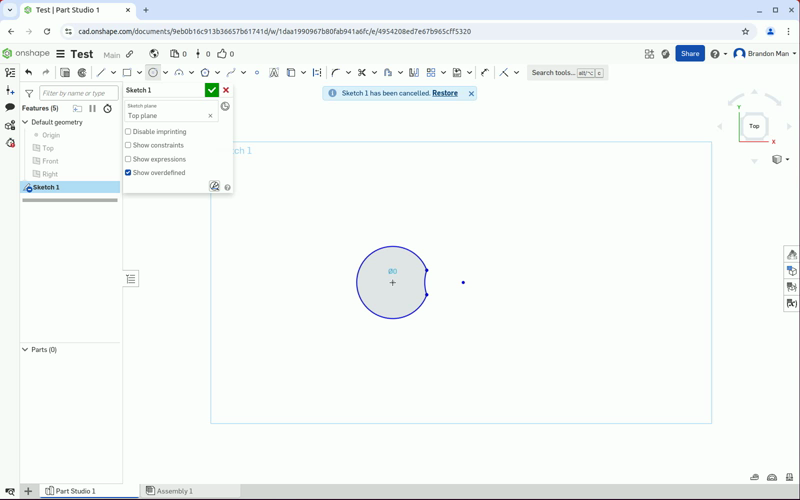
mouse_move(414, 282)
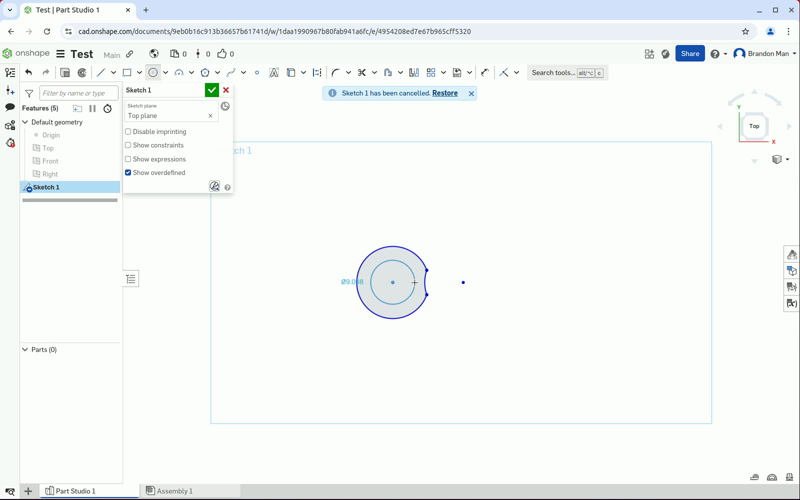
click(414, 282)
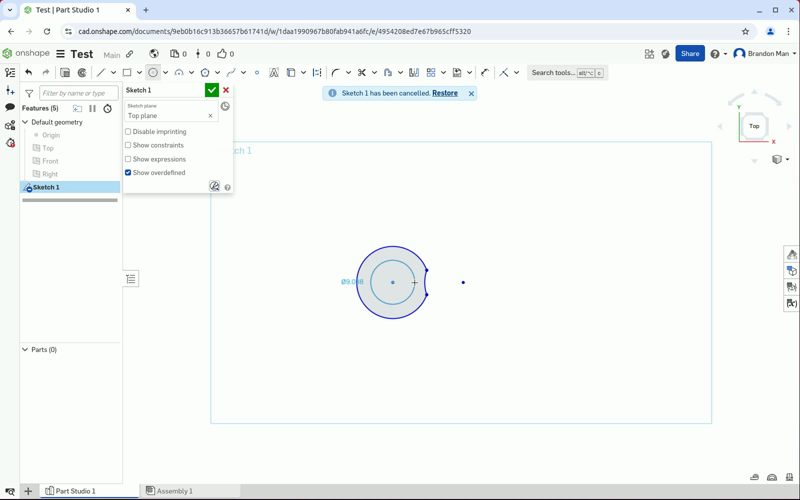
key(esc)
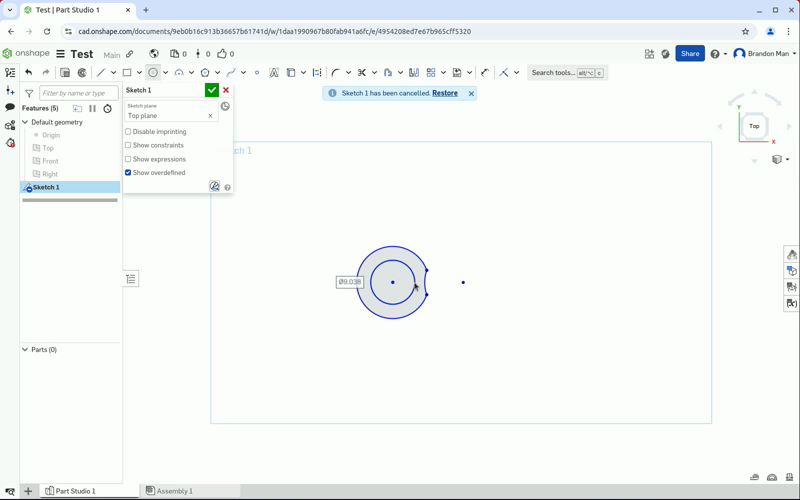
mouse_move(417, 265)
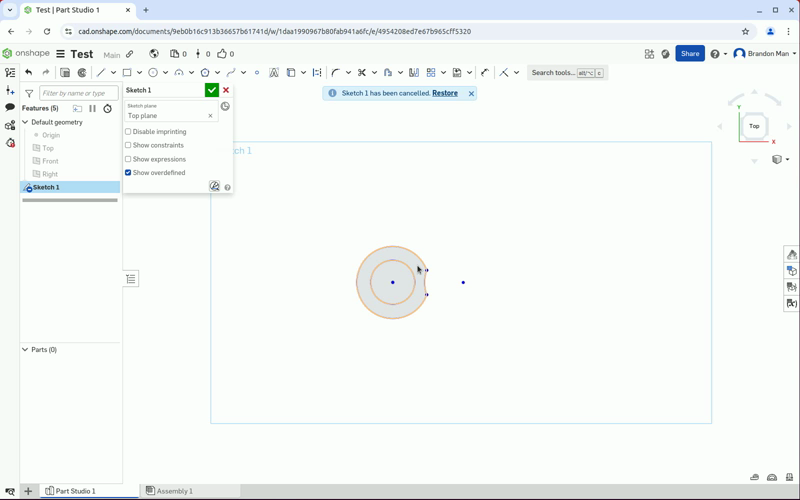
click(417, 265)
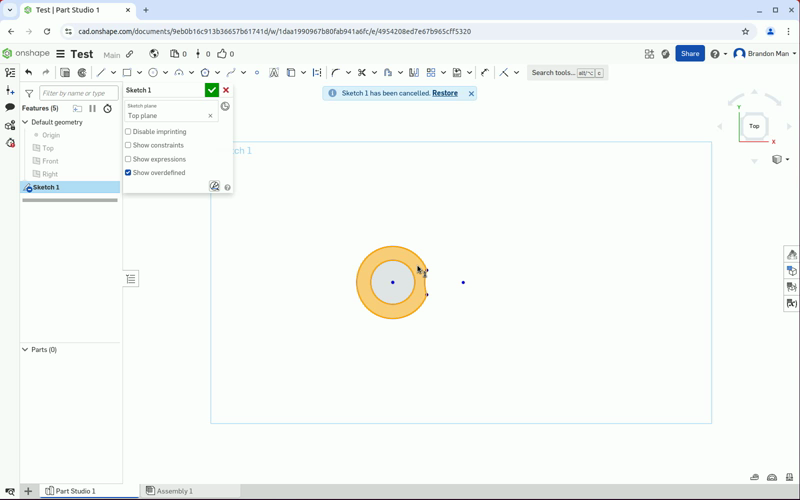
mouse_move(73, 352)
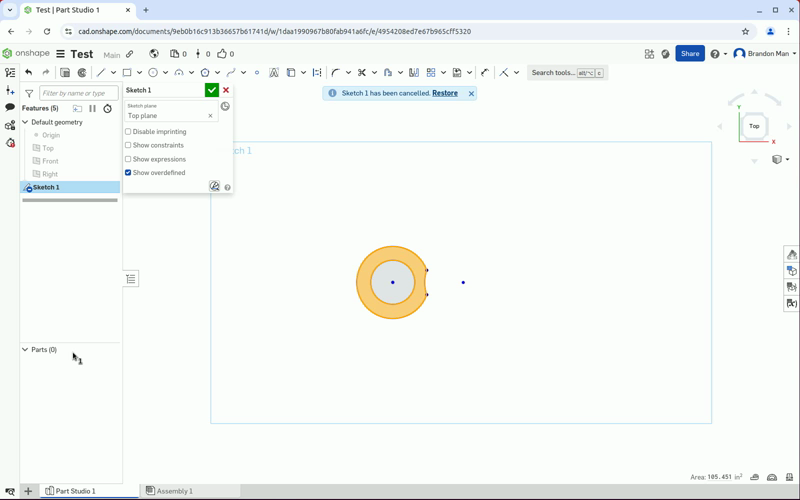
key(shift+y)
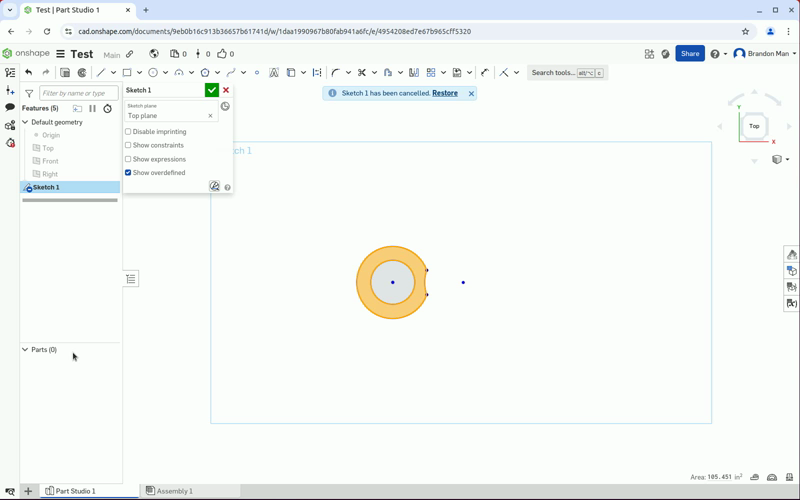
key(shift+e)
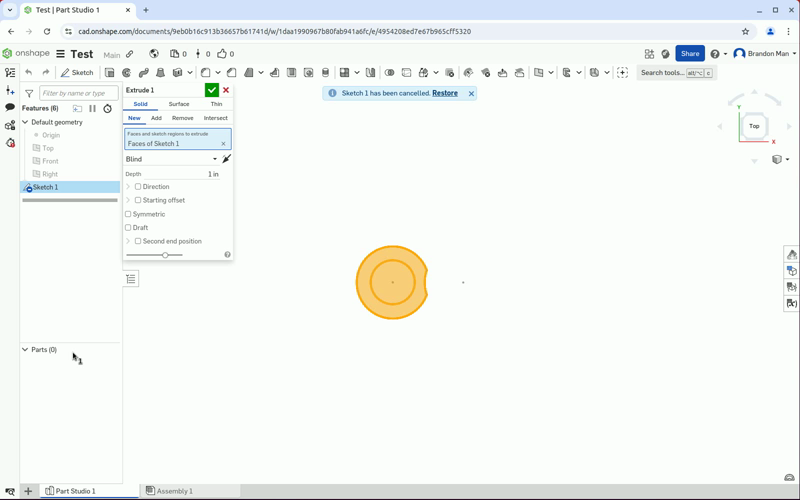
mouse_move(143, 106)
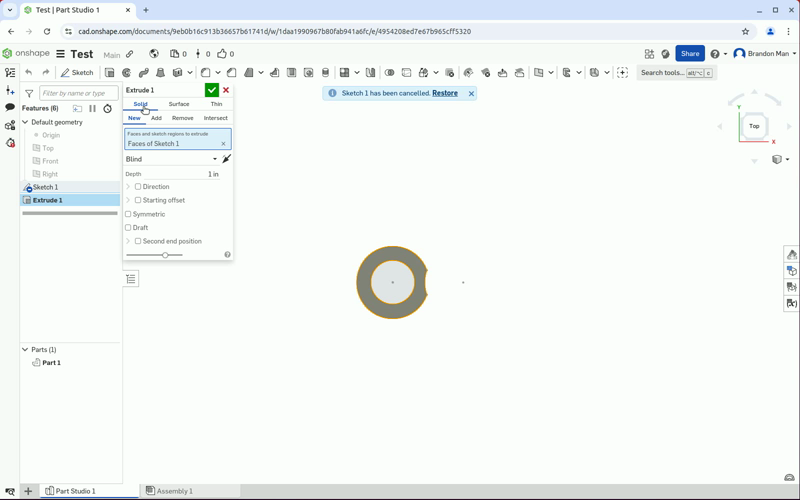
click(143, 106)
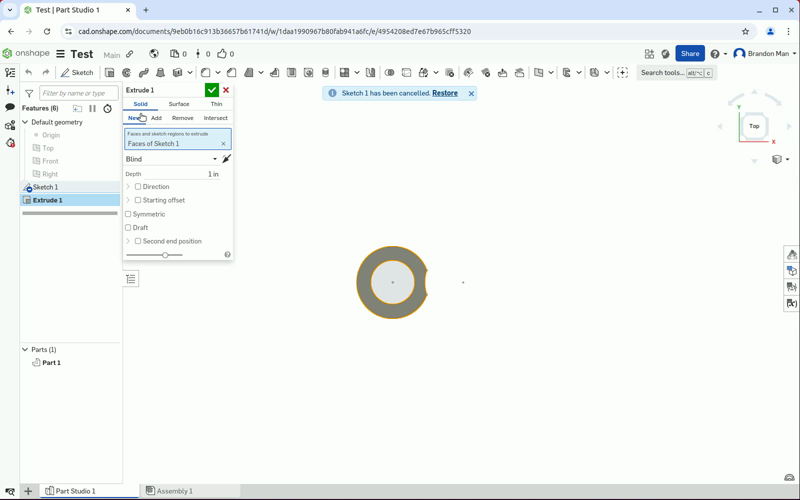
mouse_move(137, 120)
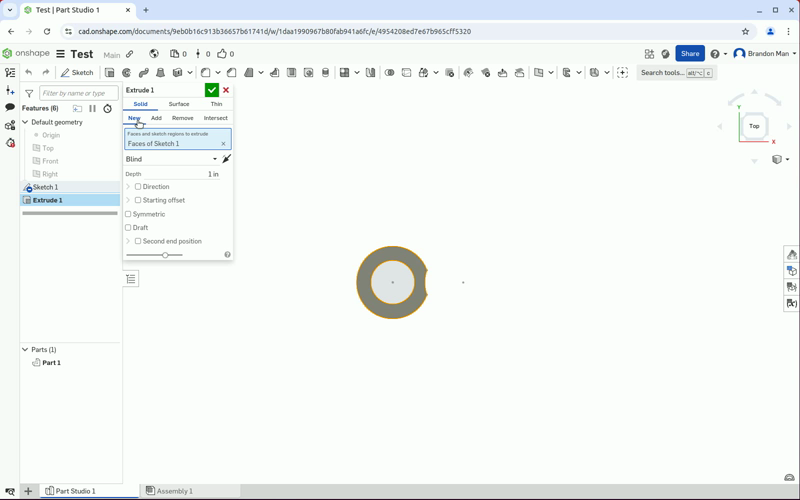
click(137, 120)
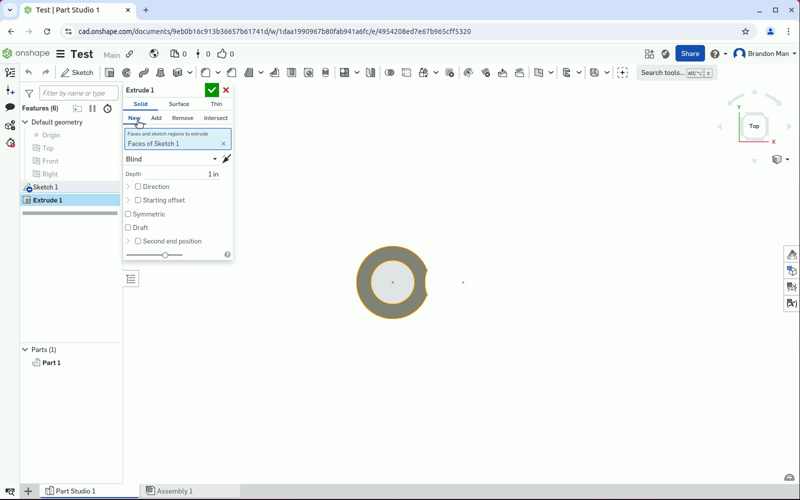
key(tab, 4)
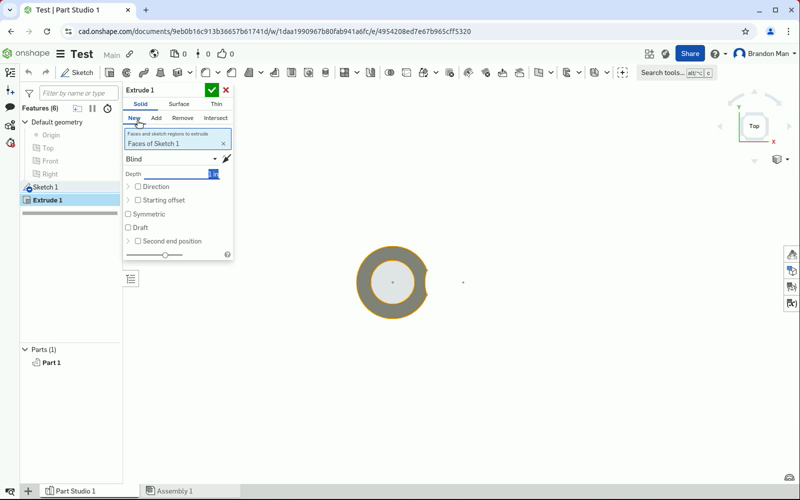
text(2.889)
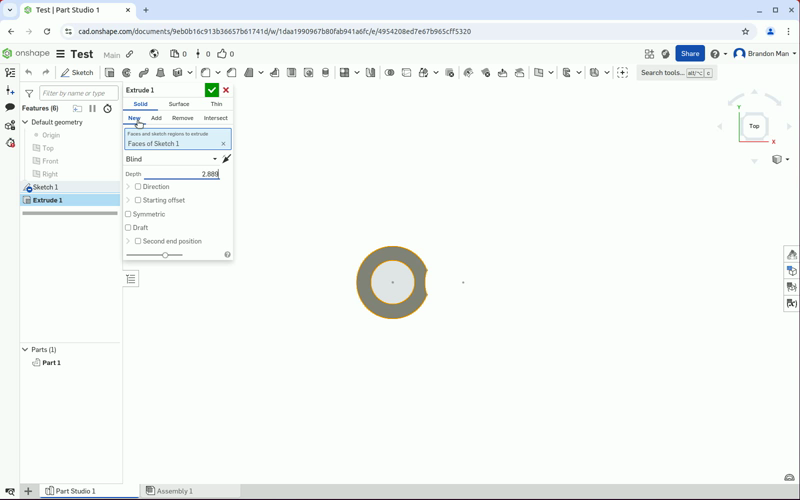
key(enter)
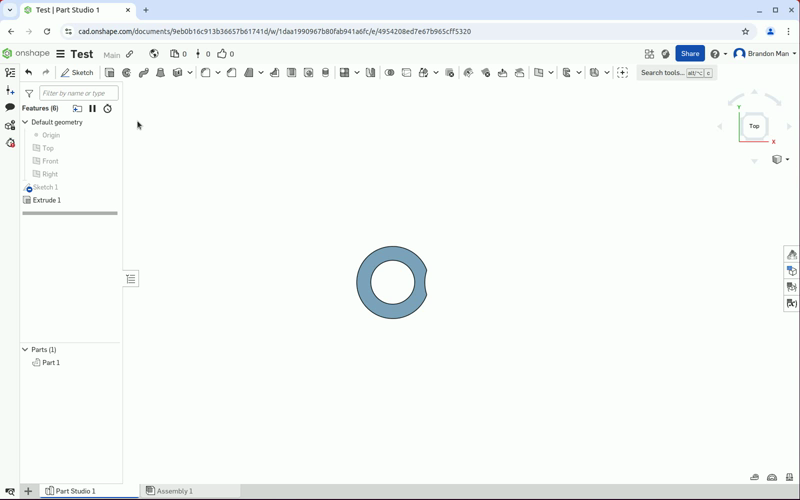
key(shift+h)
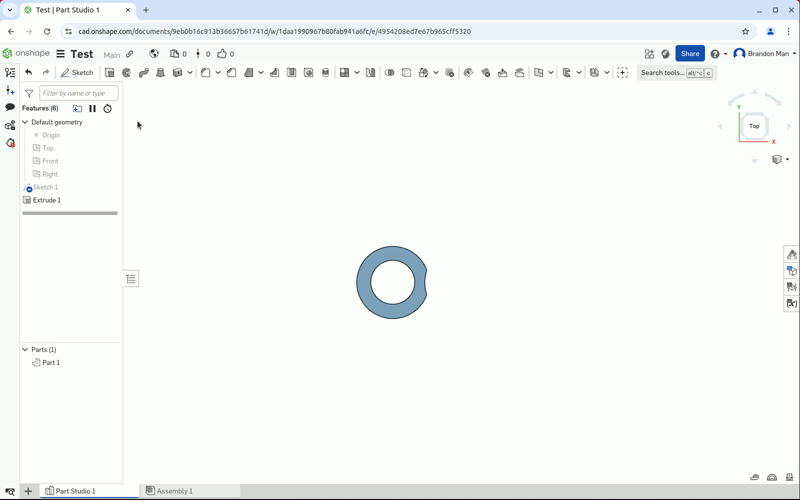
key(shift+h)
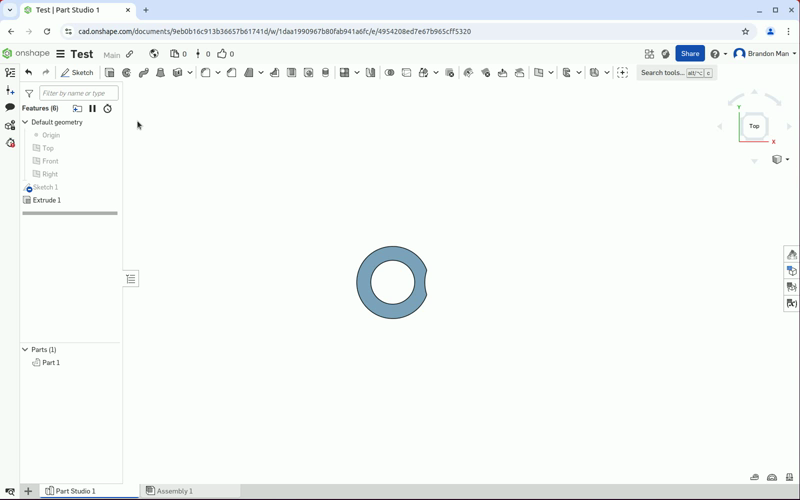
mouse_move(73, 189)
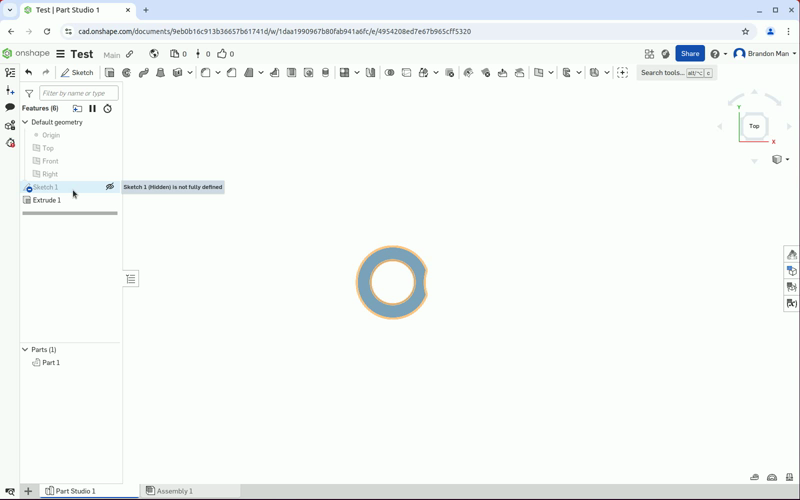
click(73, 189)
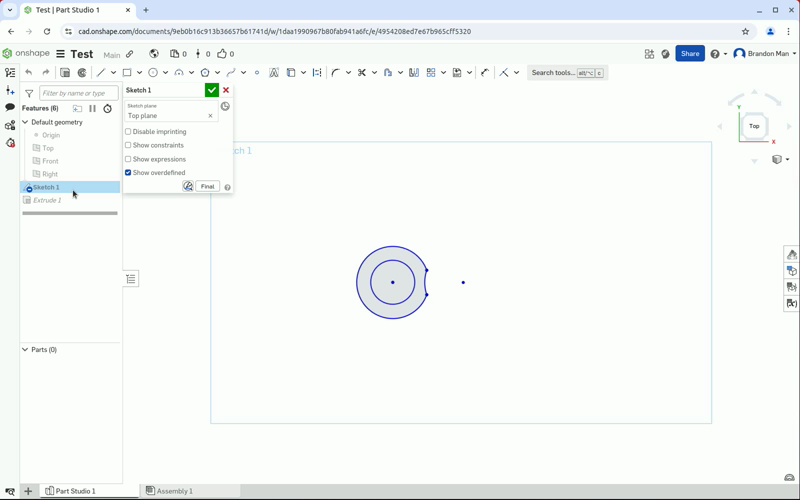
mouse_move(229, 92)
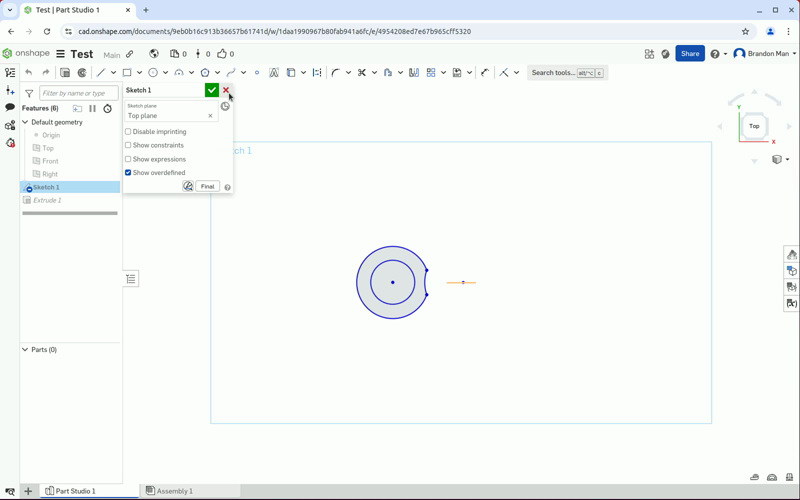
click(229, 92)
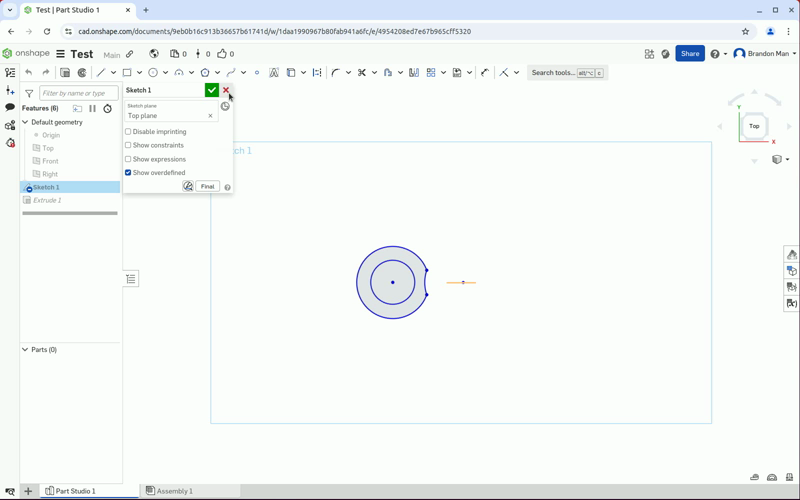
key(shift+s)
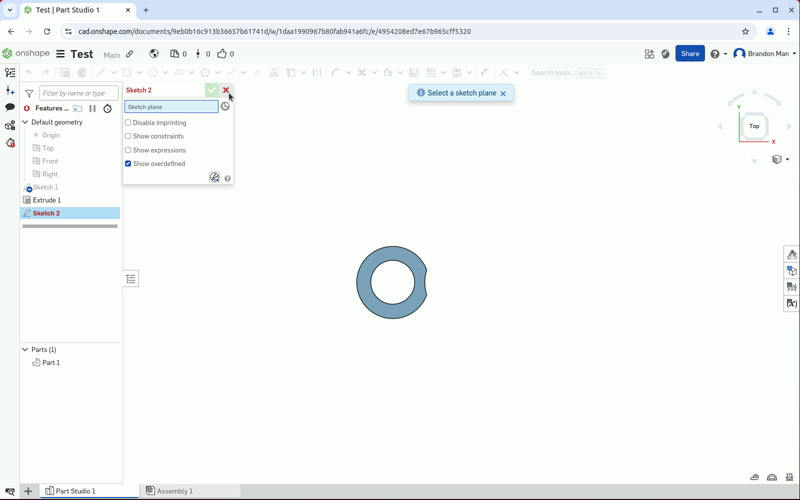
mouse_move(73, 150)
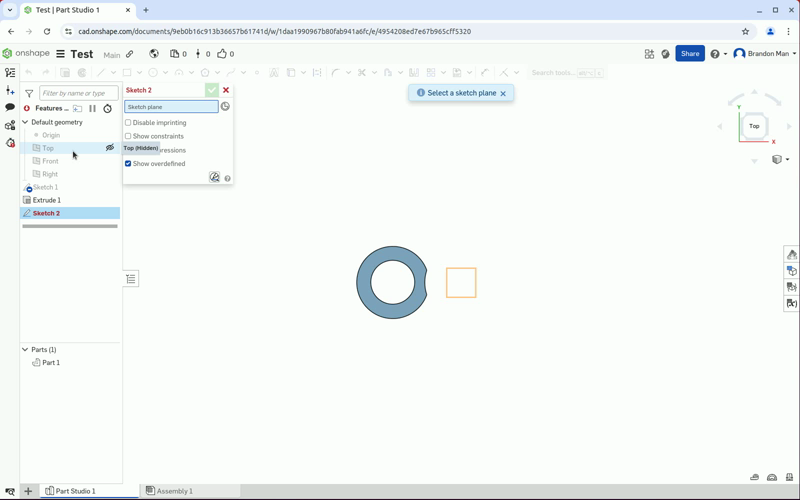
click(73, 150)
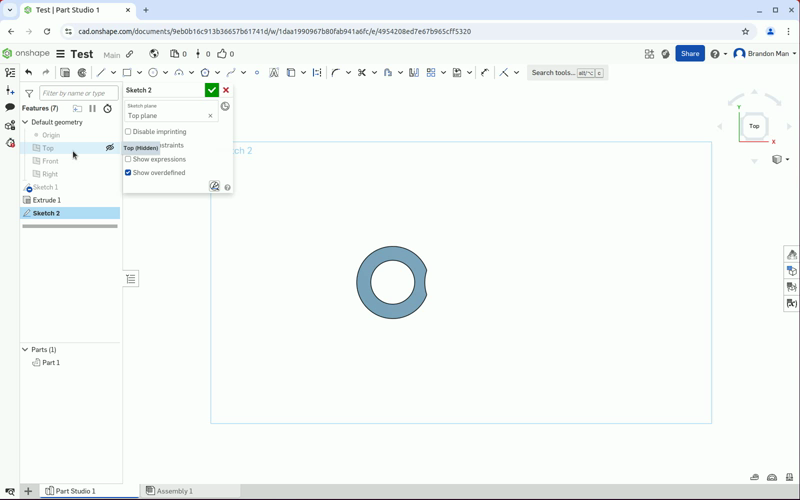
mouse_move(73, 352)
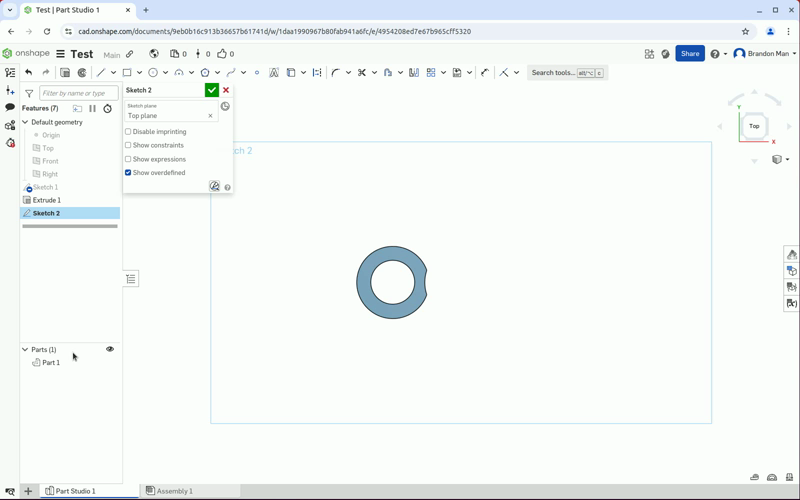
key(y)
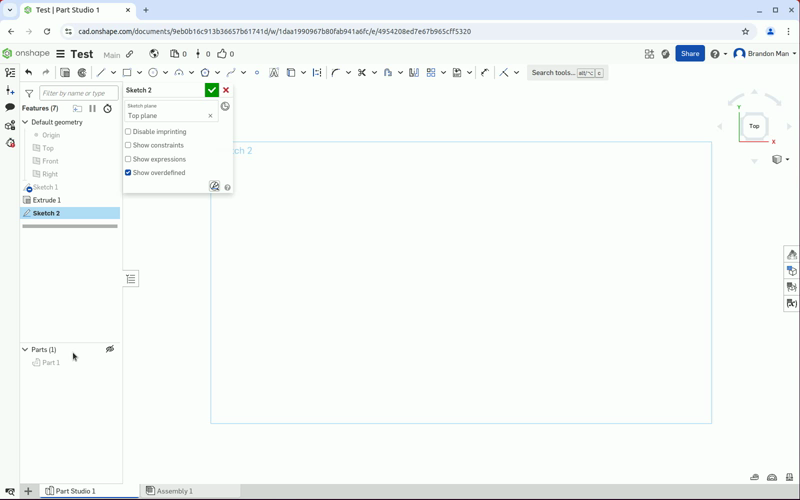
key(a)
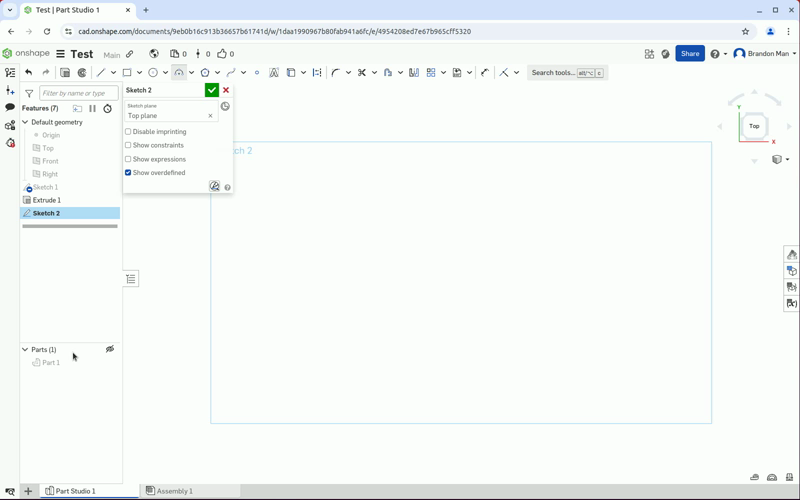
key_down(shift)
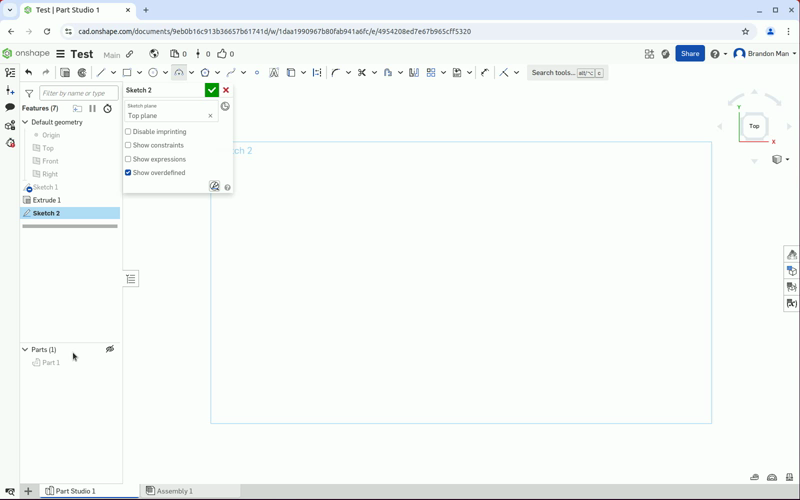
mouse_move(426, 294)
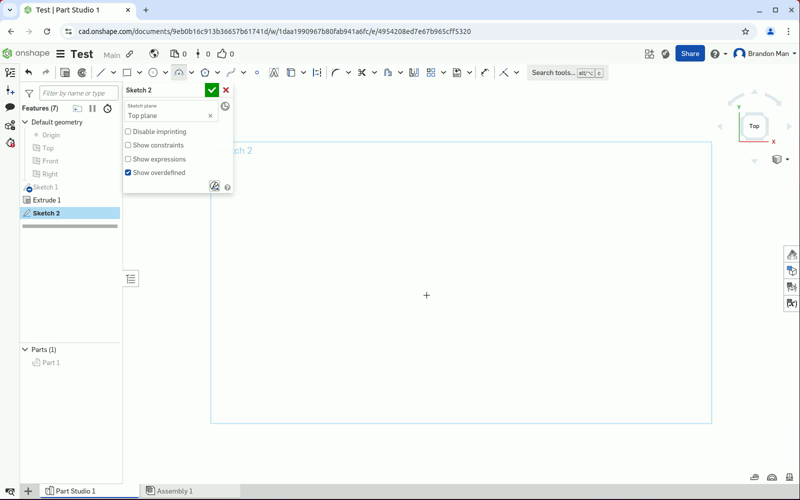
click(426, 294)
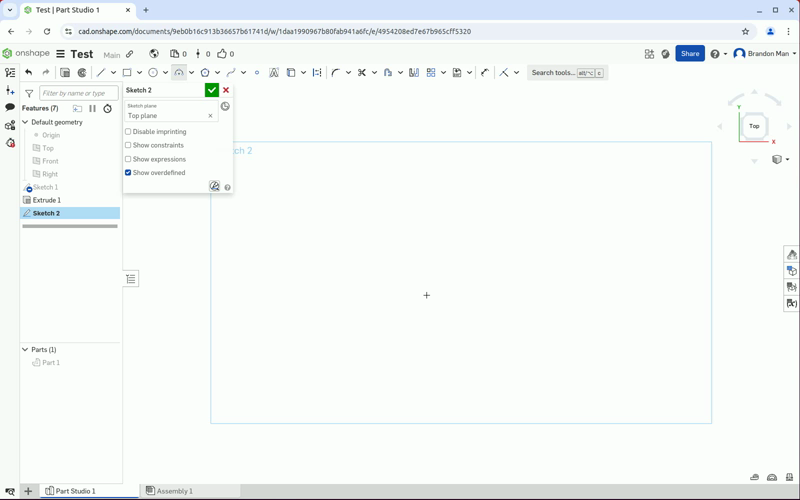
key_up(shift)
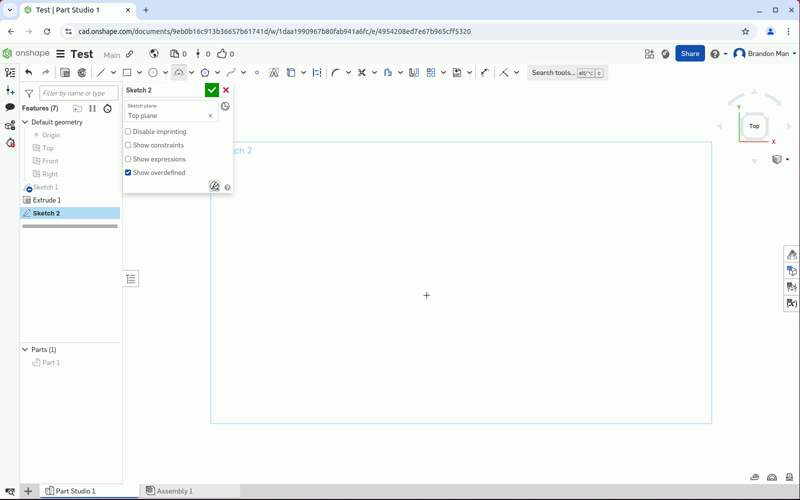
key_down(shift)
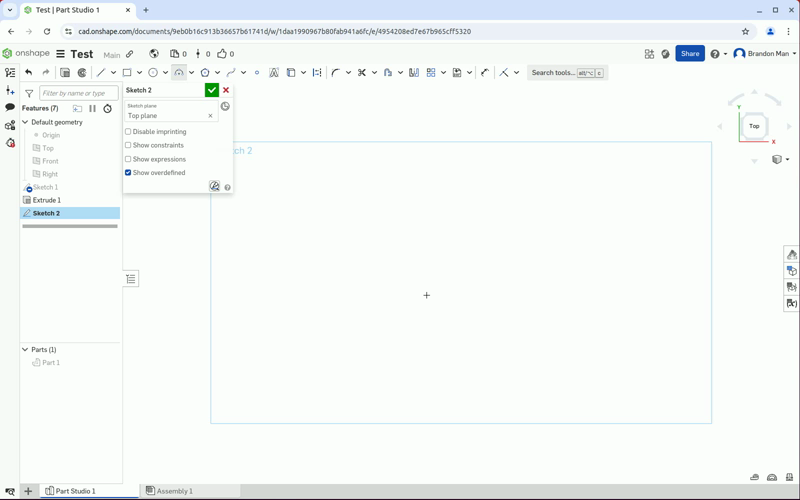
mouse_move(494, 294)
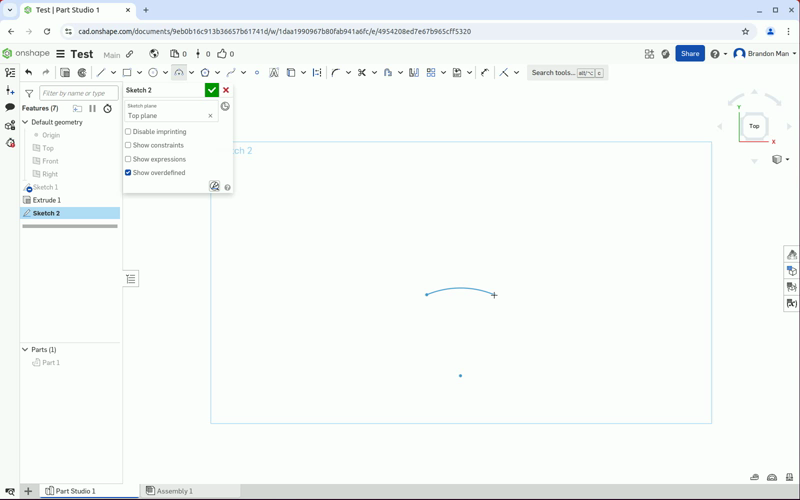
click(494, 294)
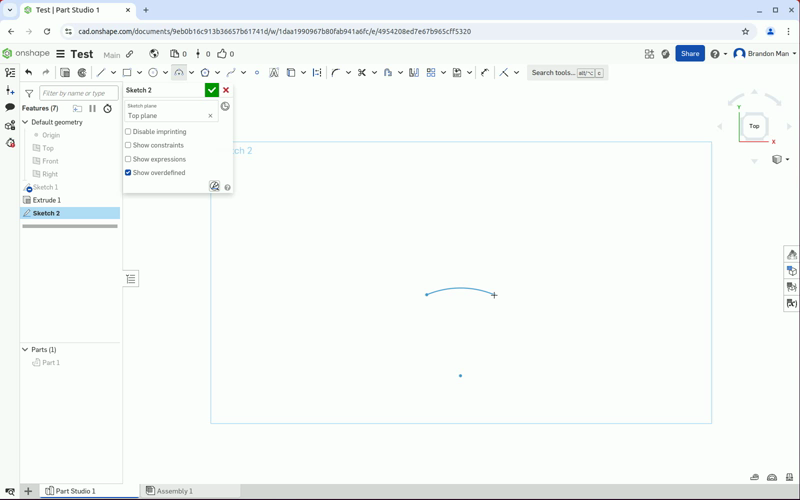
mouse_move(460, 318)
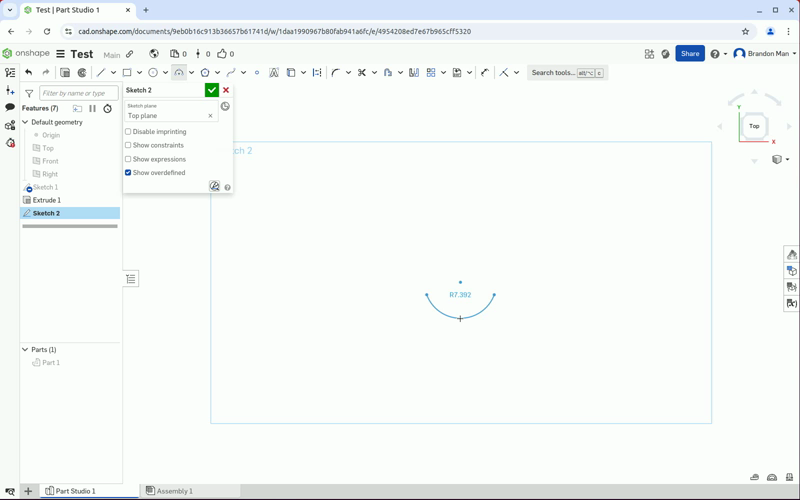
click(460, 318)
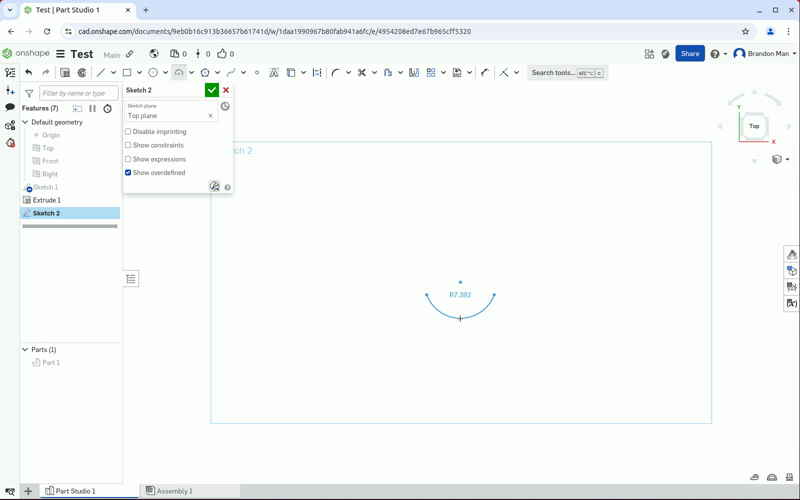
key_up(shift)
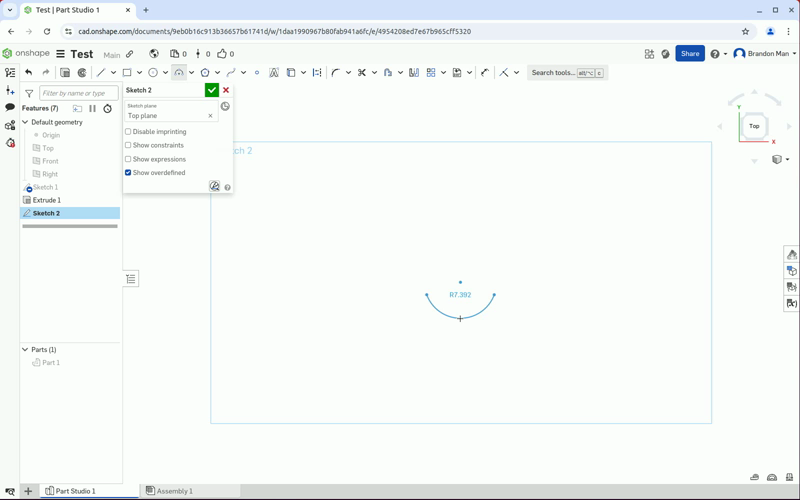
mouse_move(494, 294)
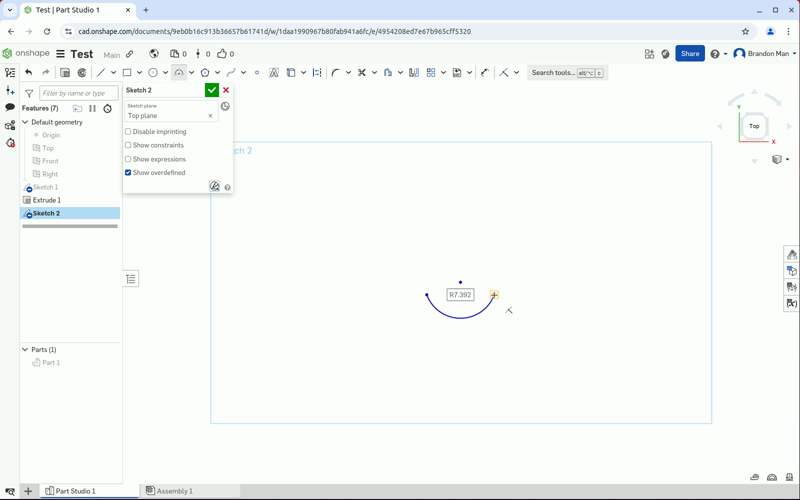
click(494, 294)
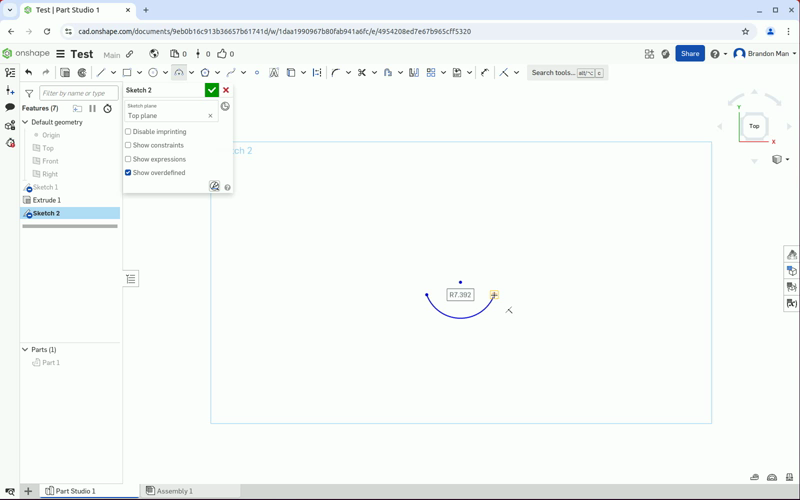
key_down(shift)
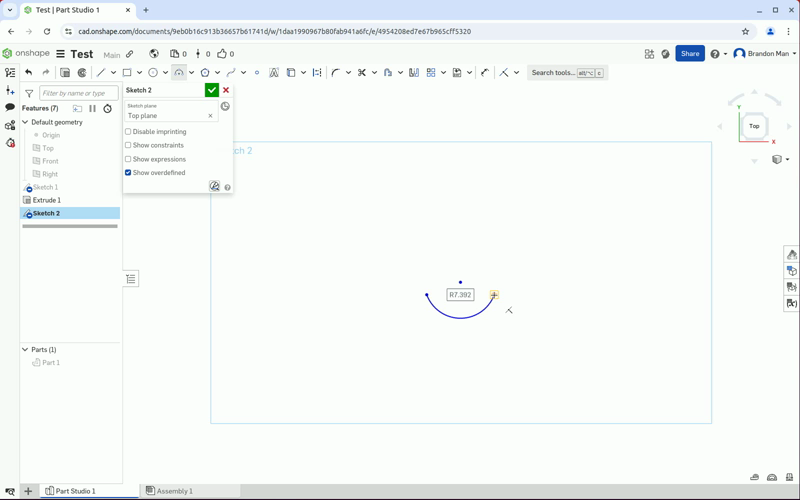
mouse_move(494, 270)
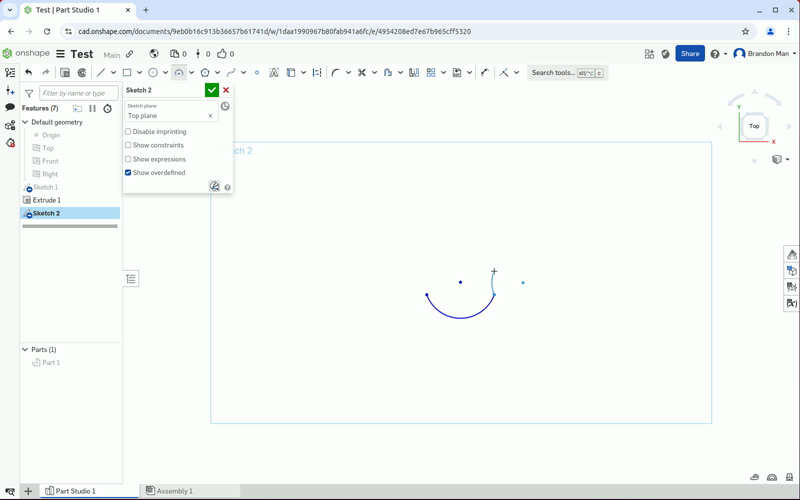
click(494, 270)
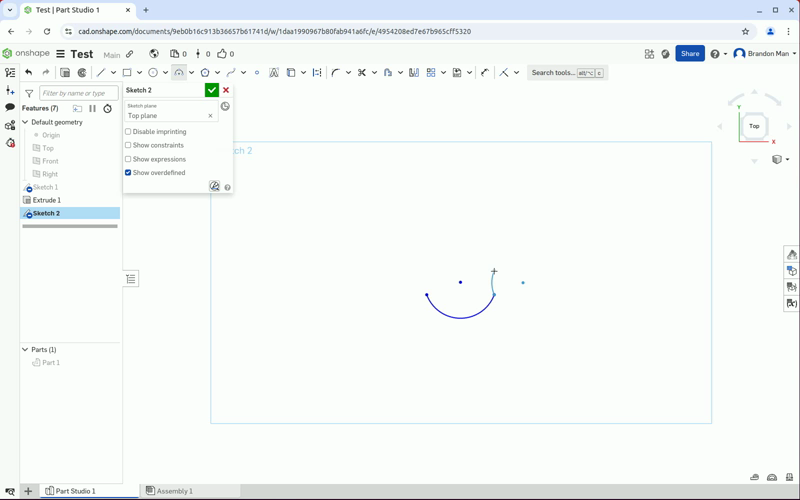
mouse_move(492, 282)
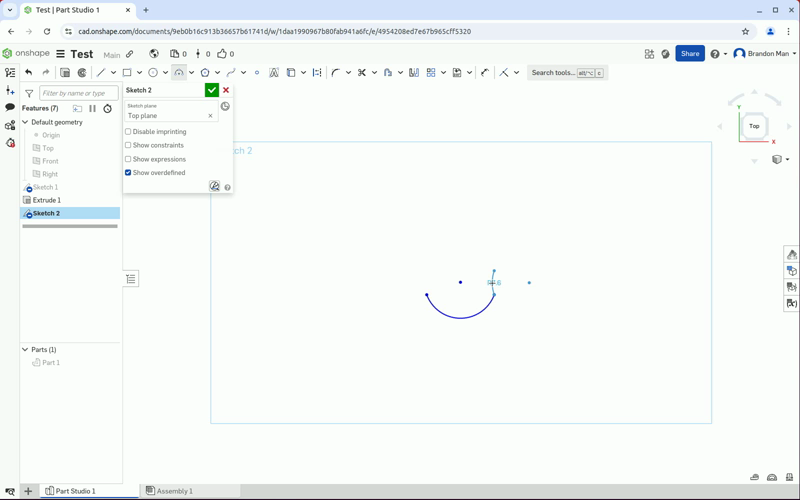
click(492, 282)
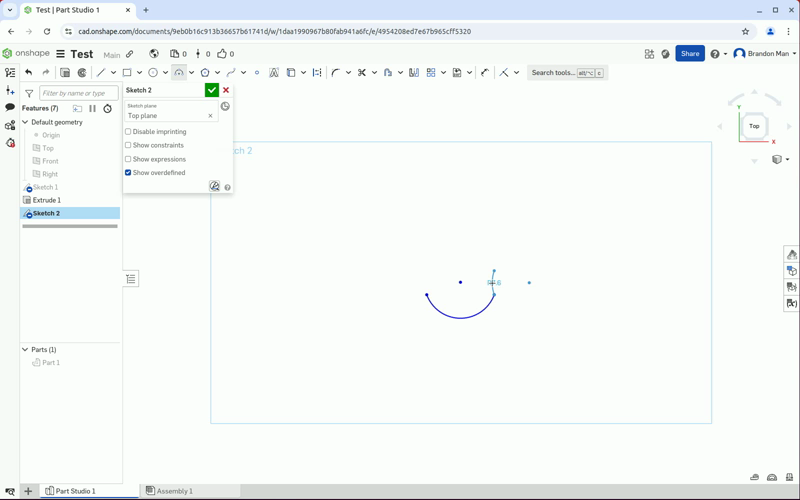
key_up(shift)
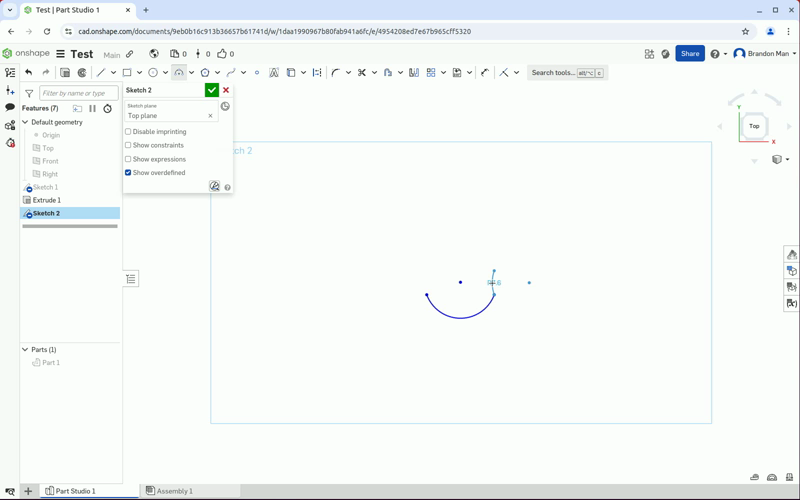
mouse_move(494, 270)
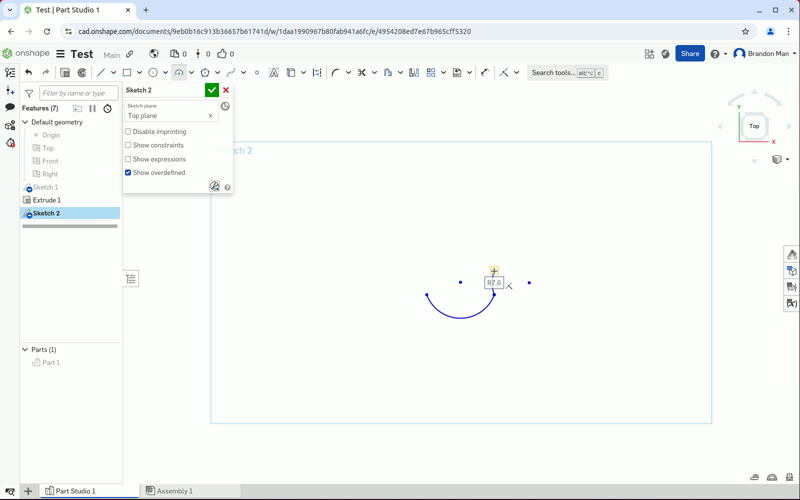
click(494, 270)
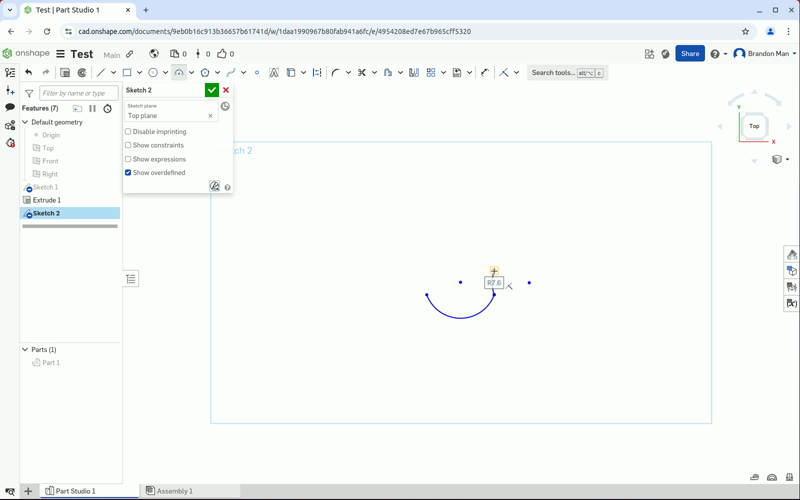
key_down(shift)
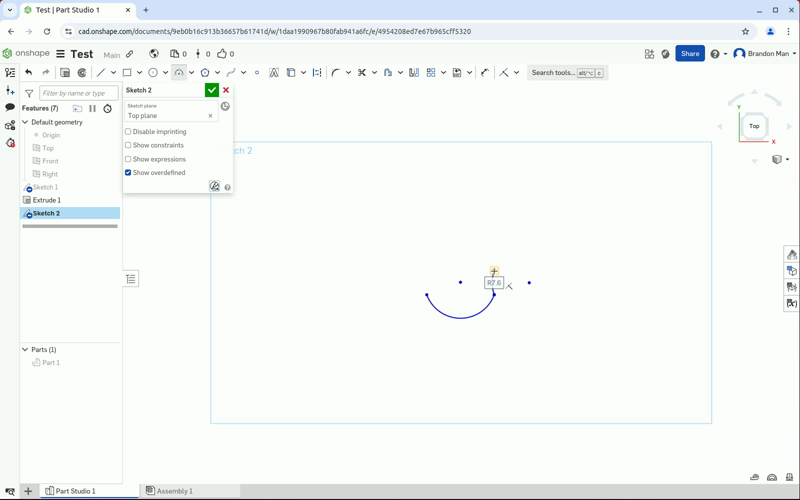
mouse_move(426, 270)
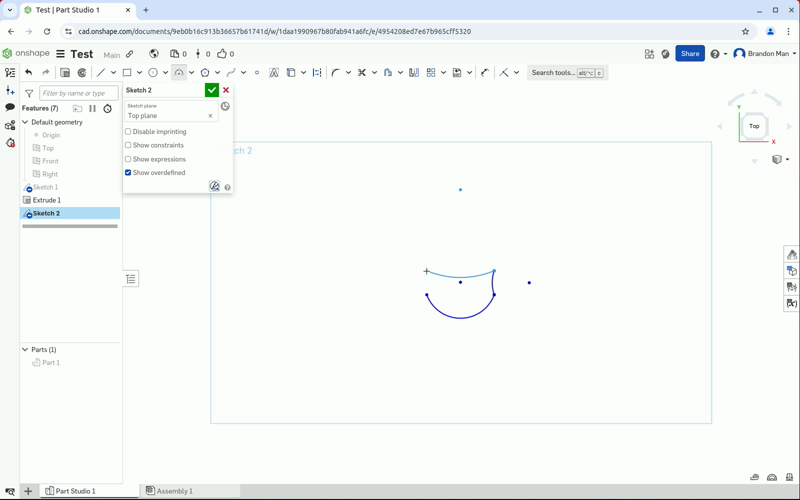
click(426, 270)
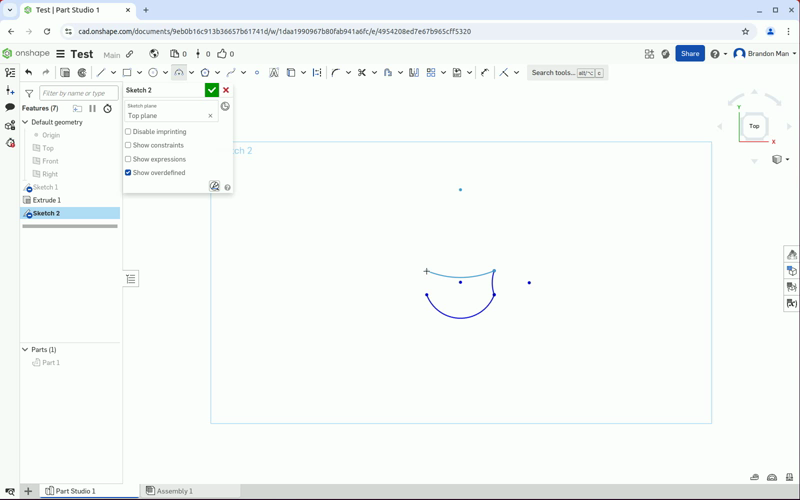
mouse_move(460, 246)
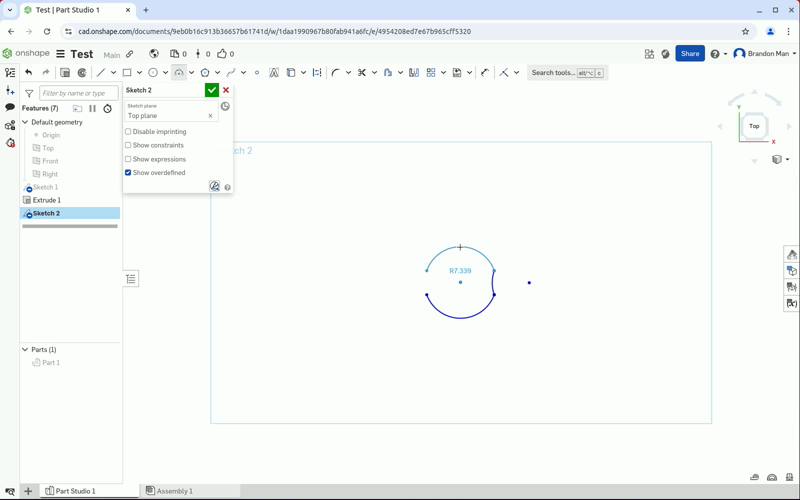
click(460, 246)
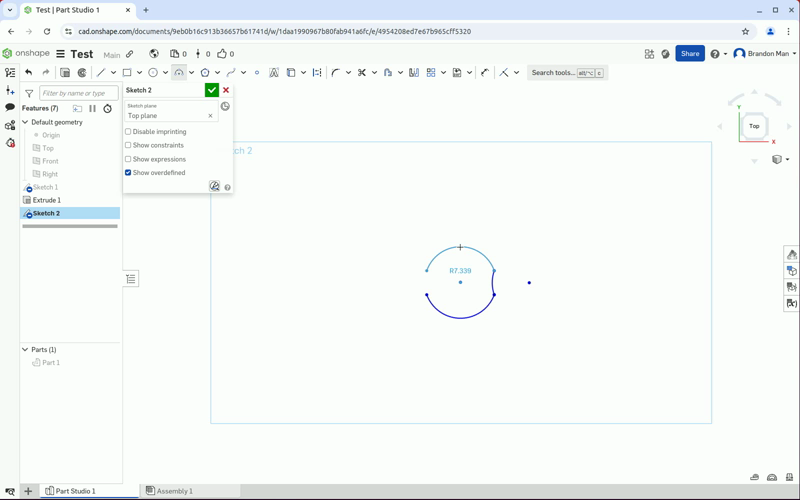
key_up(shift)
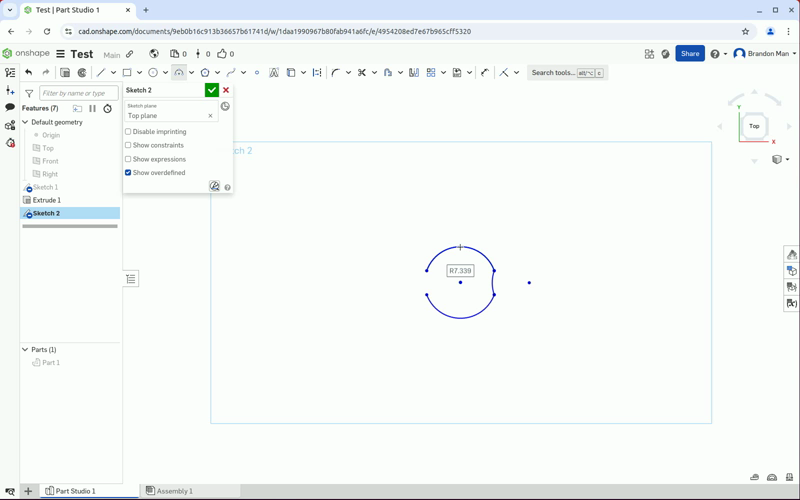
mouse_move(426, 270)
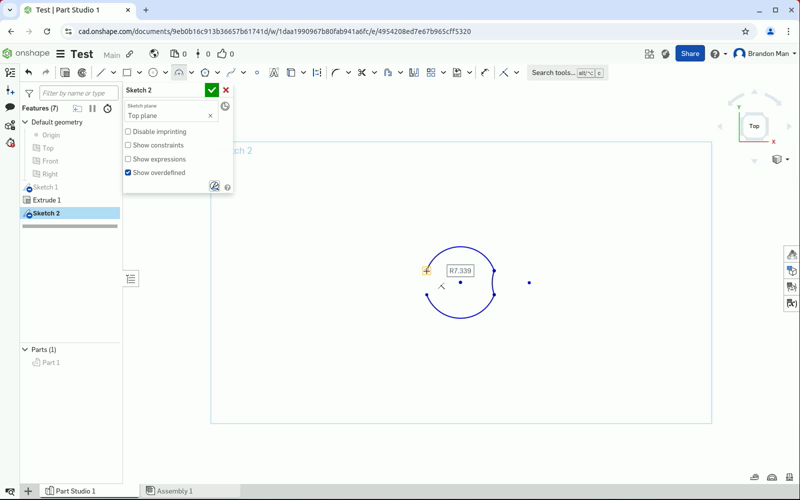
click(426, 270)
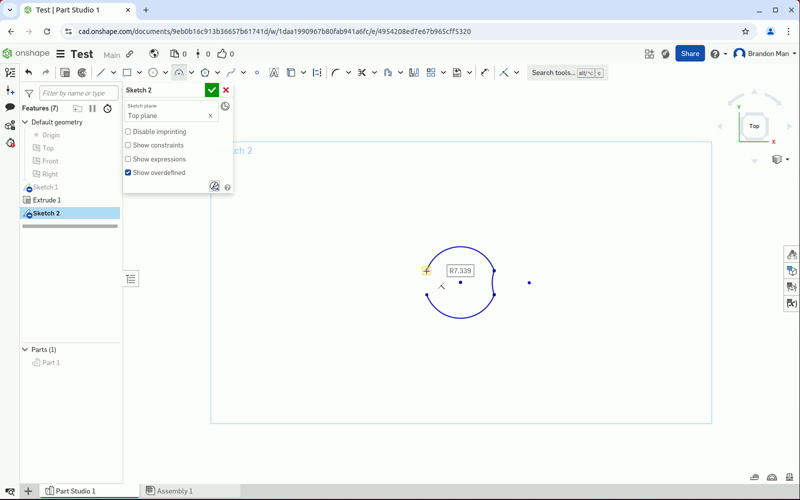
mouse_move(426, 294)
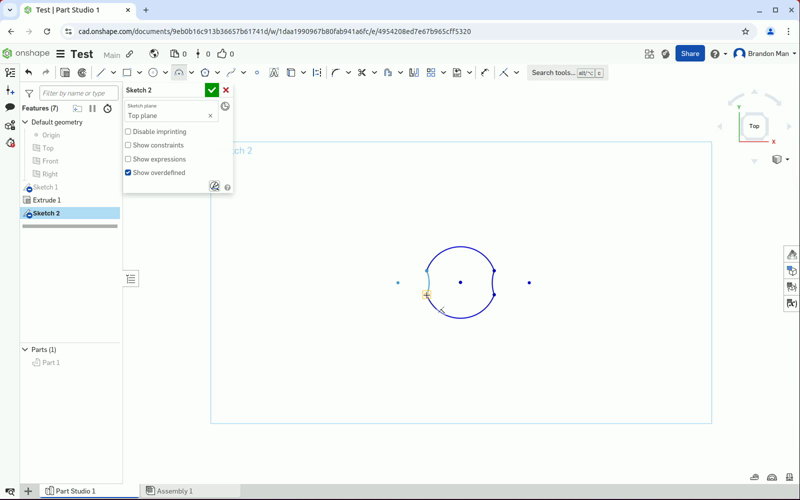
click(426, 294)
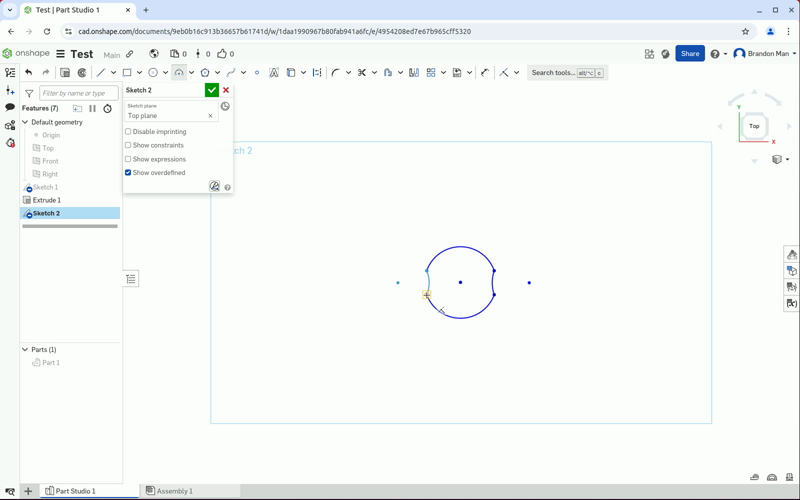
key_down(shift)
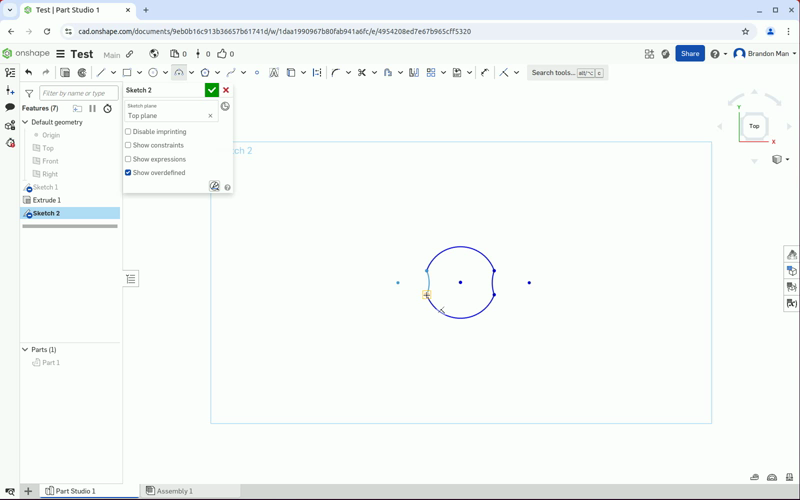
mouse_move(428, 282)
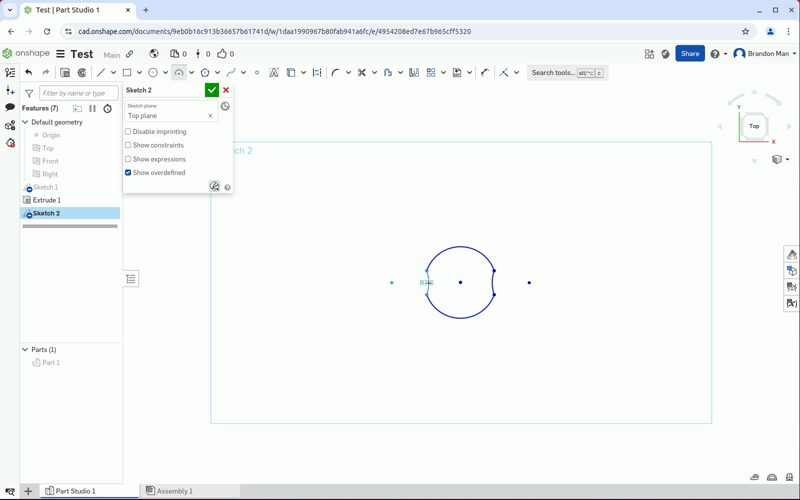
click(428, 282)
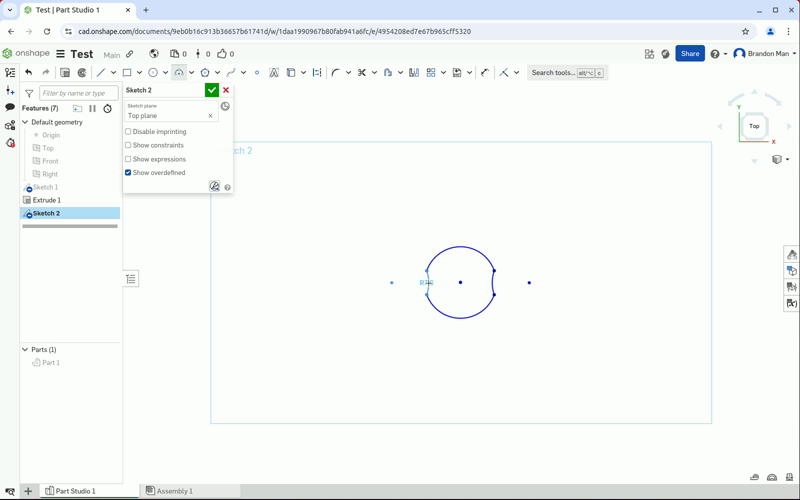
key_up(shift)
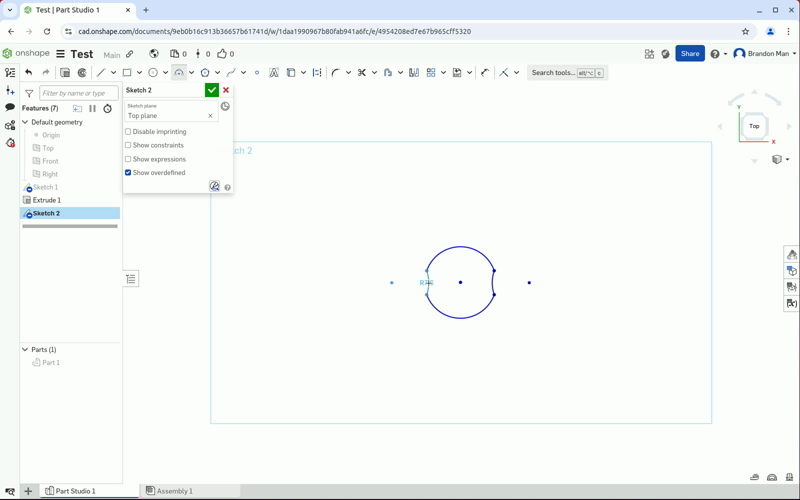
key(esc)
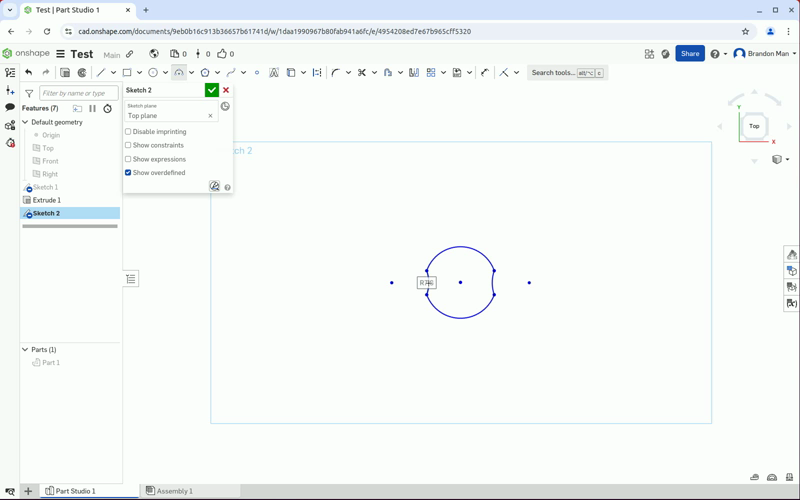
key(c)
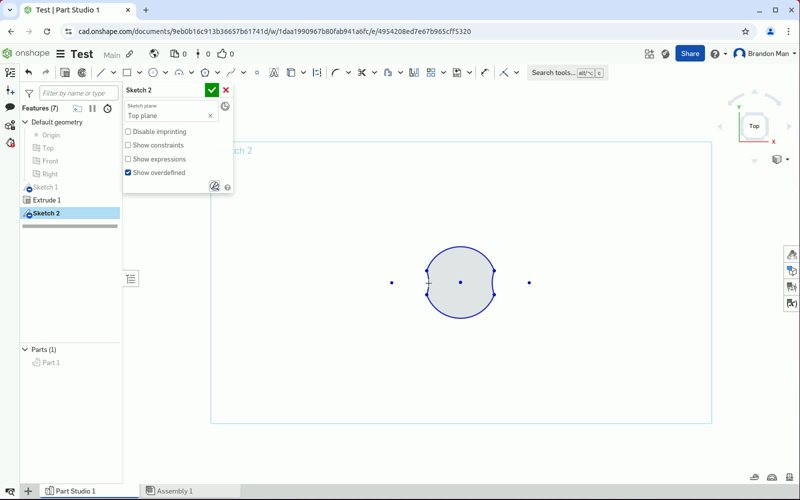
key_down(shift)
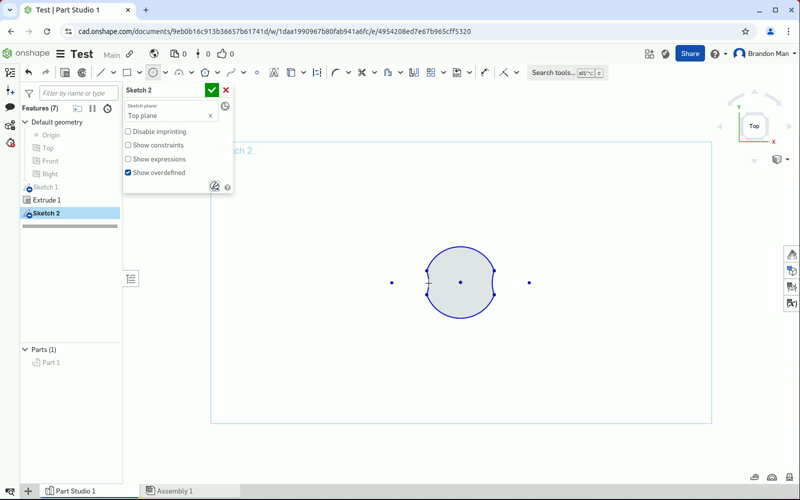
mouse_move(460, 282)
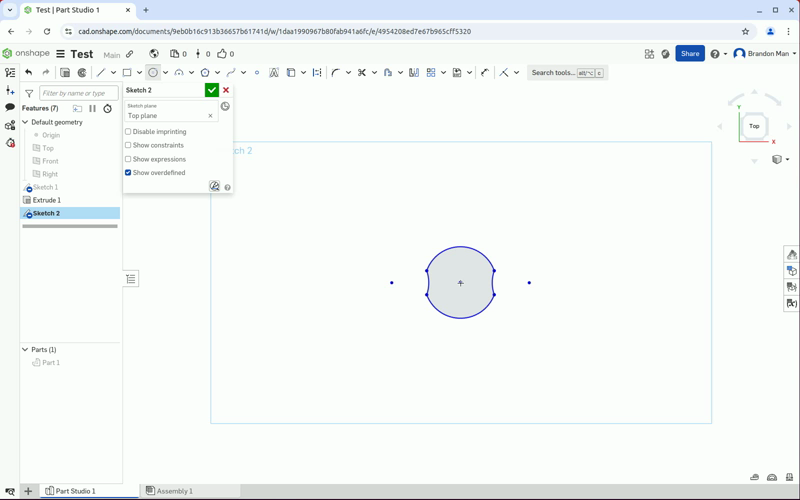
click(460, 282)
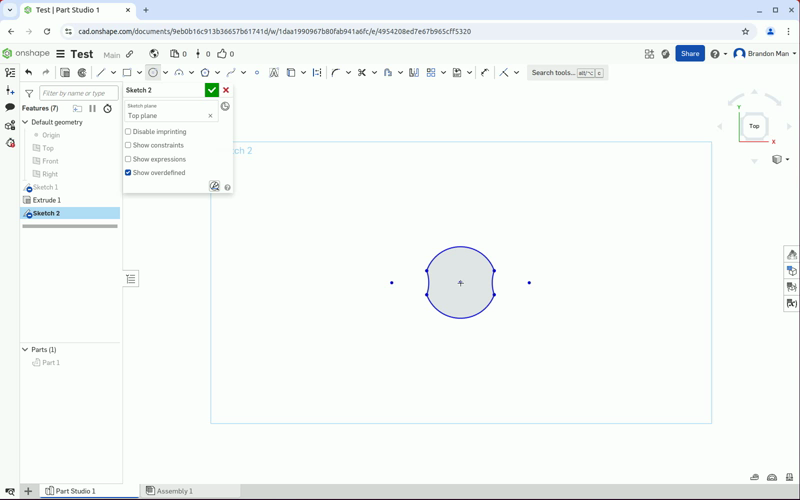
key_up(shift)
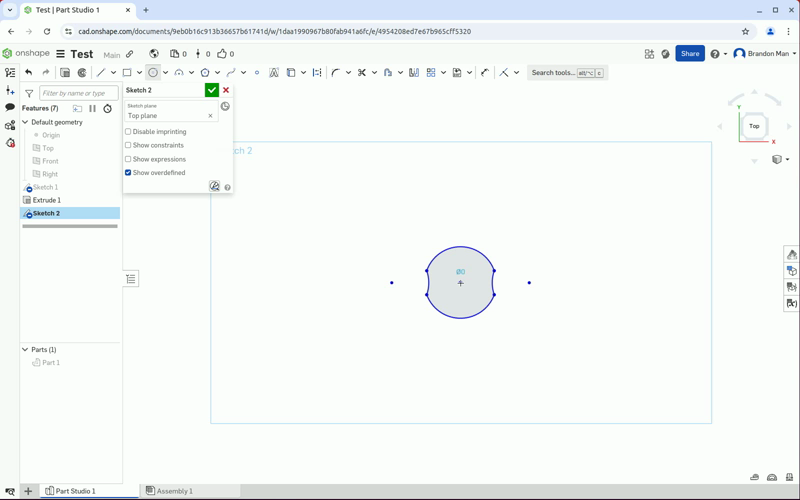
mouse_move(484, 282)
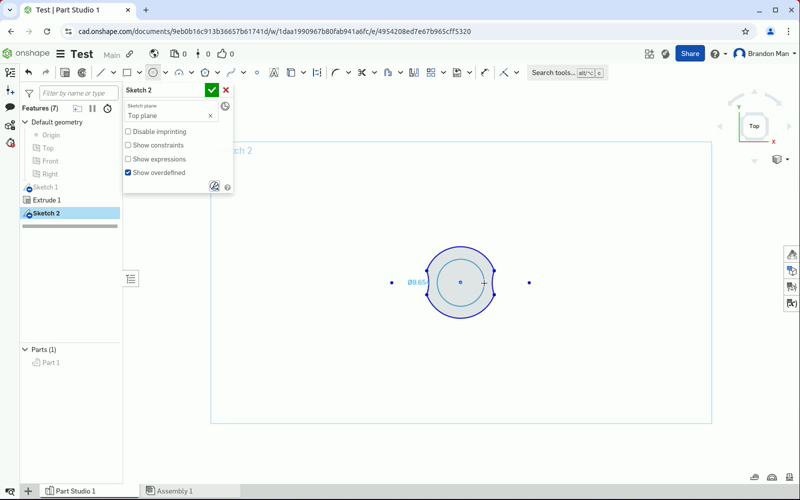
click(484, 282)
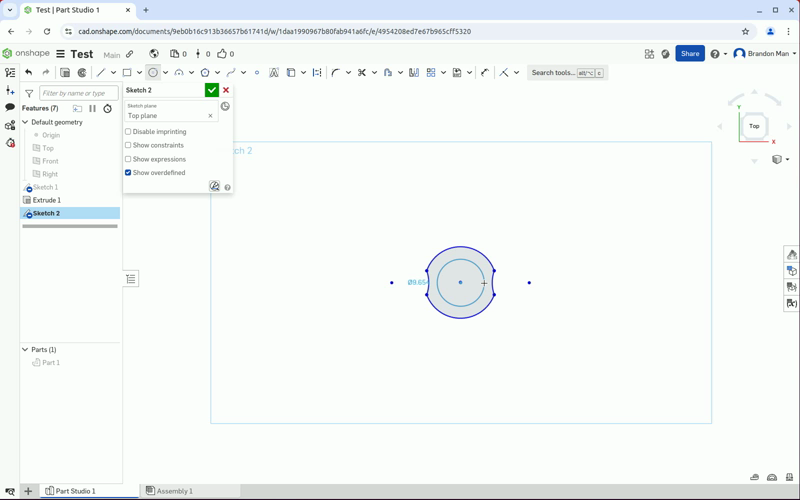
key(esc)
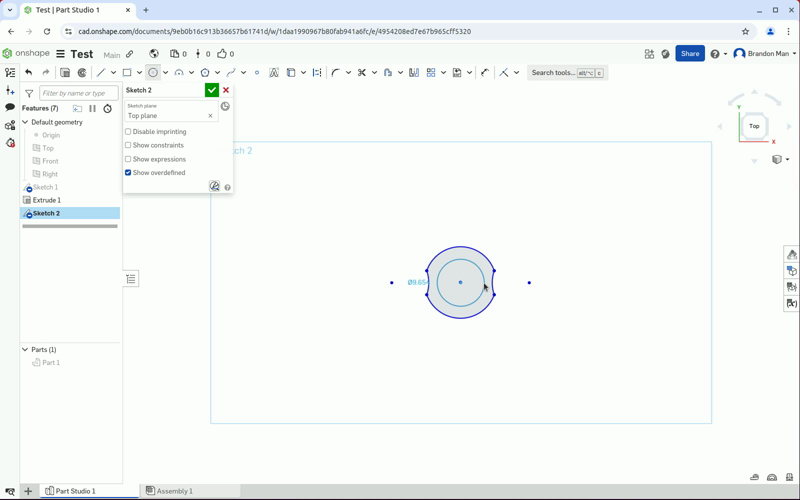
mouse_move(456, 308)
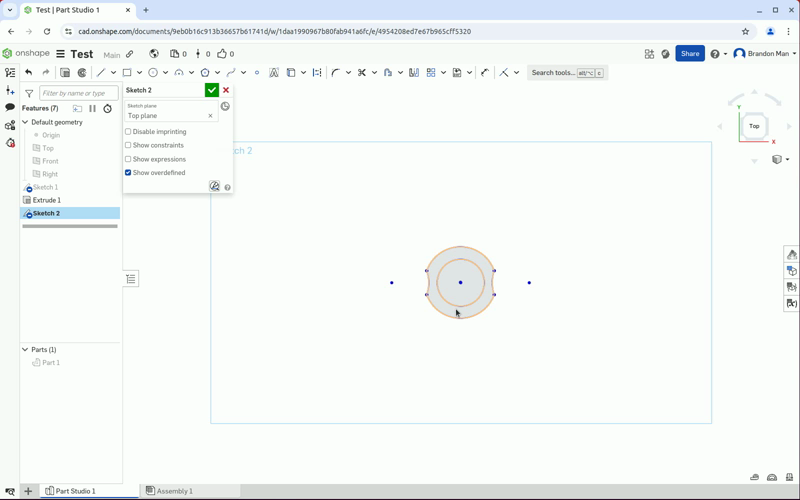
click(456, 308)
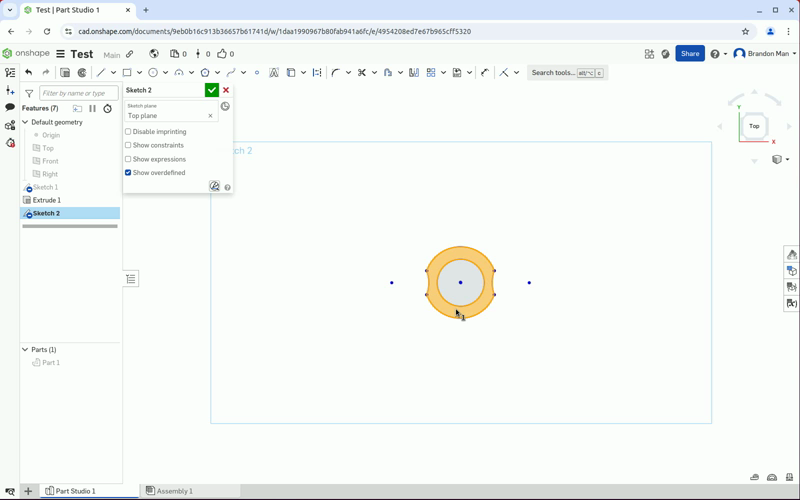
mouse_move(73, 352)
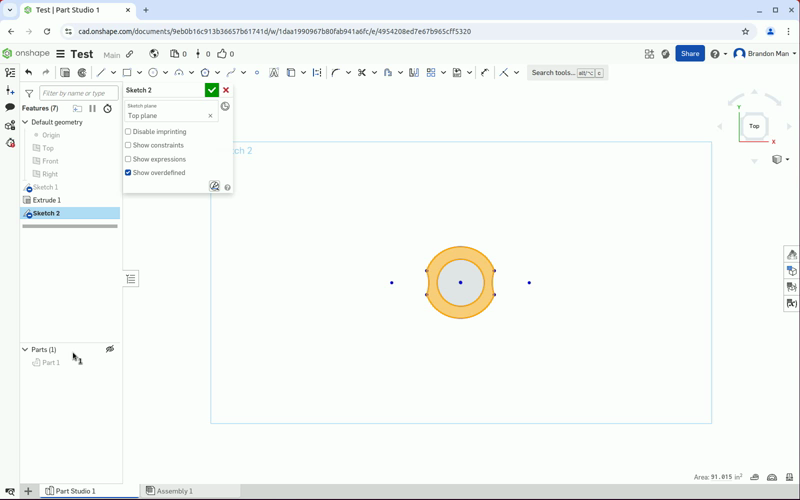
key(shift+y)
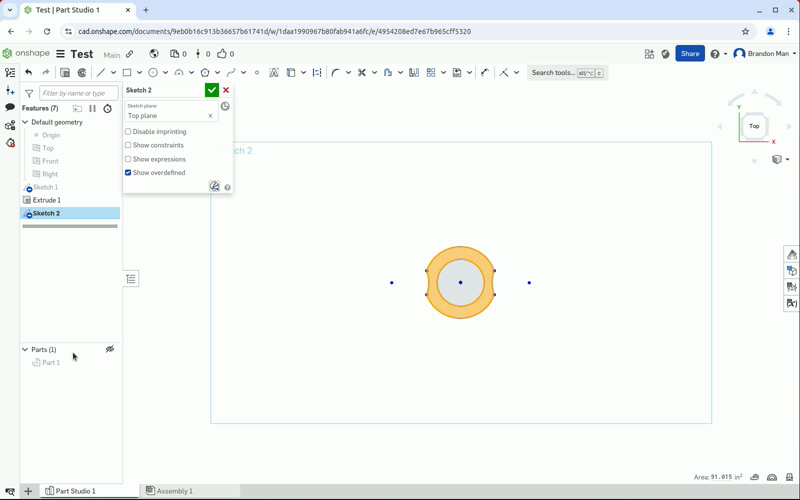
key(shift+e)
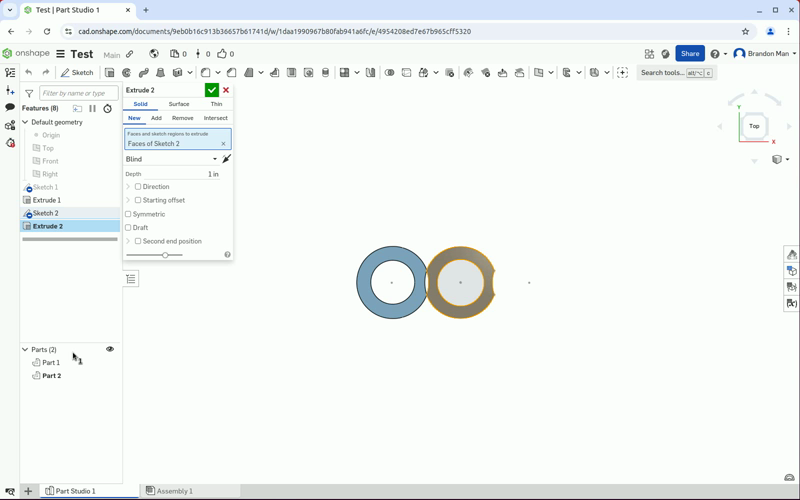
mouse_move(143, 106)
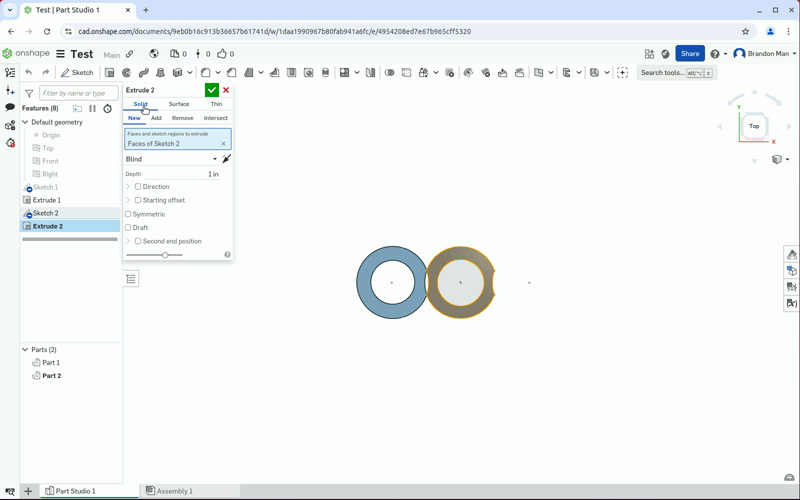
click(143, 106)
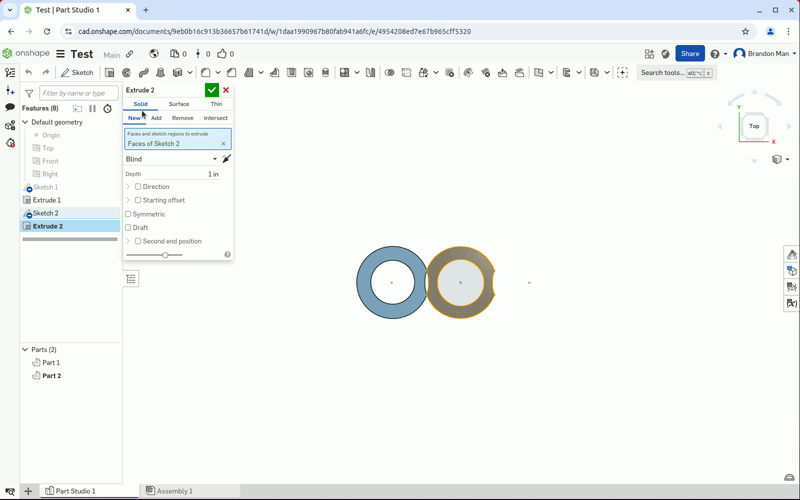
mouse_move(137, 120)
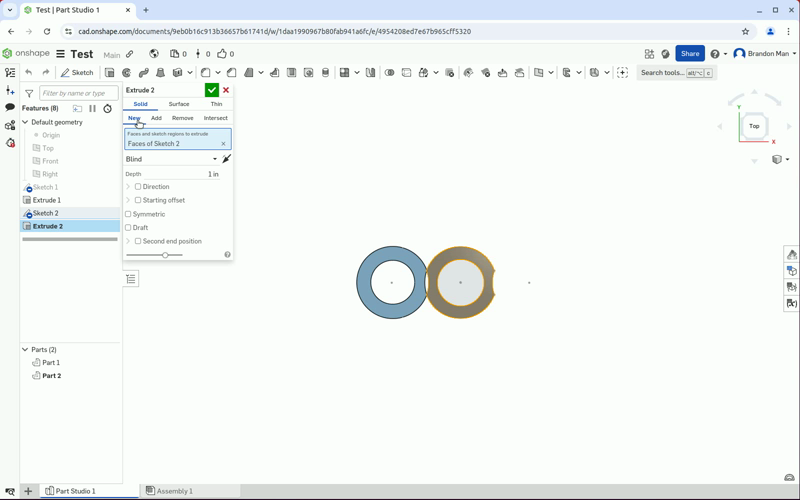
click(137, 120)
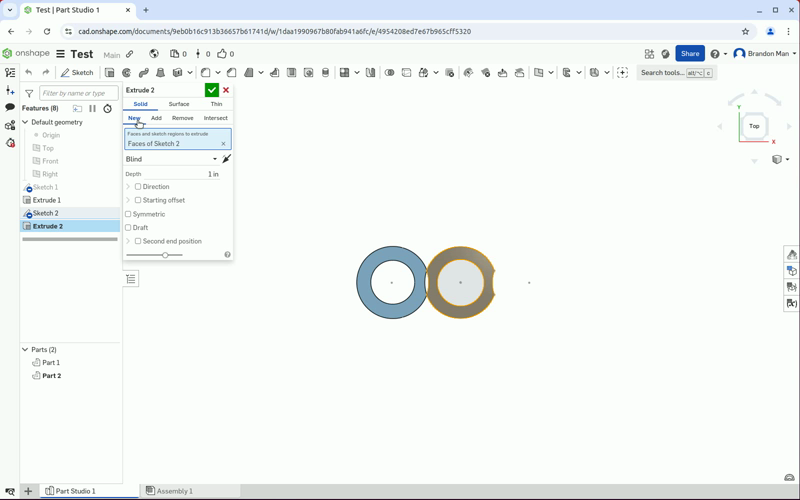
key(tab, 4)
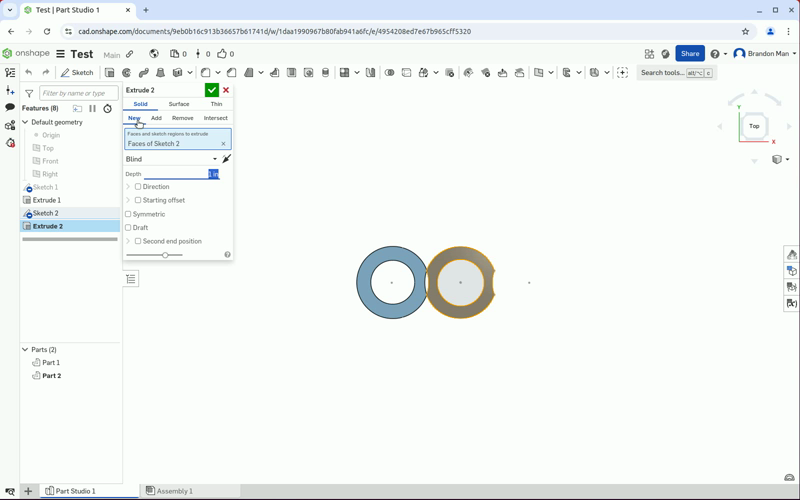
text(2.889)
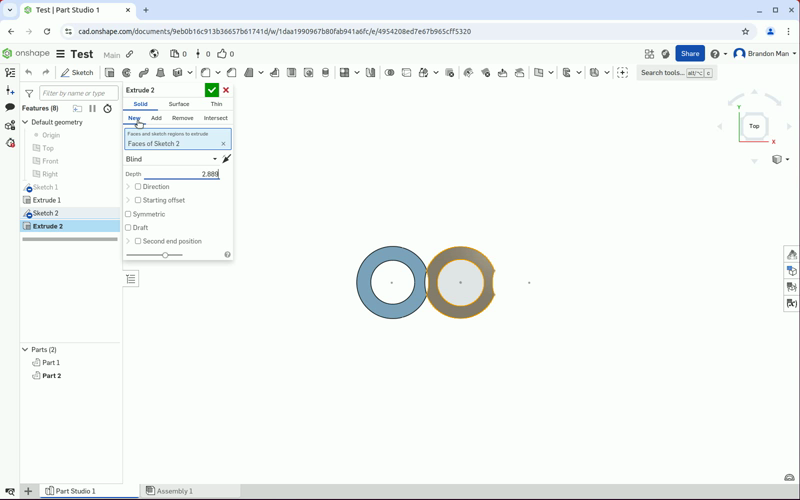
key(enter)
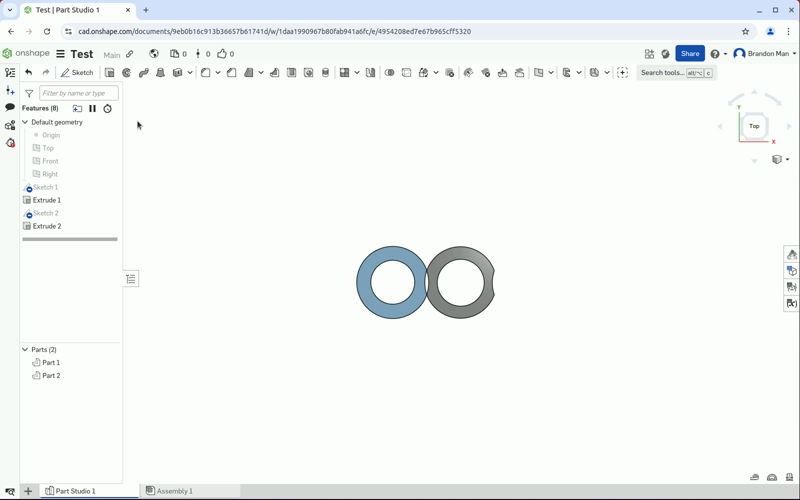
key(shift+h)
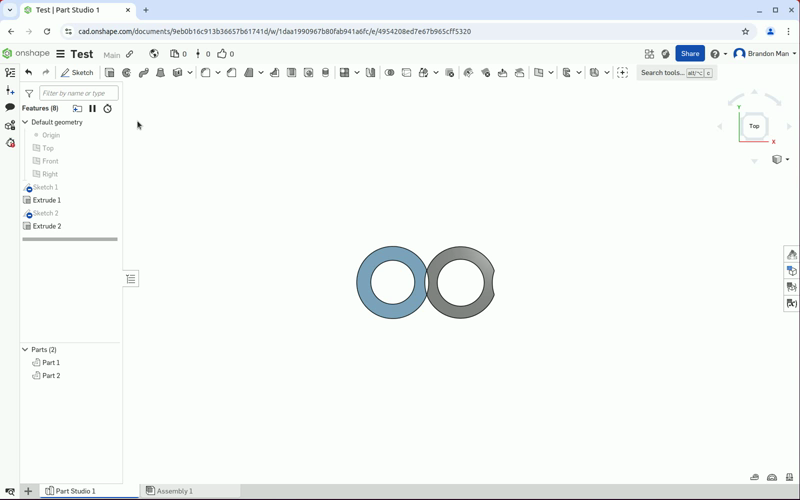
key(shift+h)
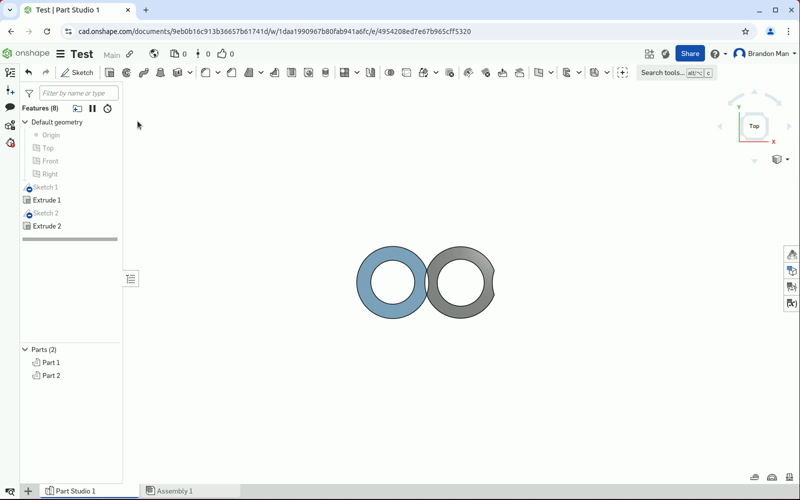
mouse_move(73, 189)
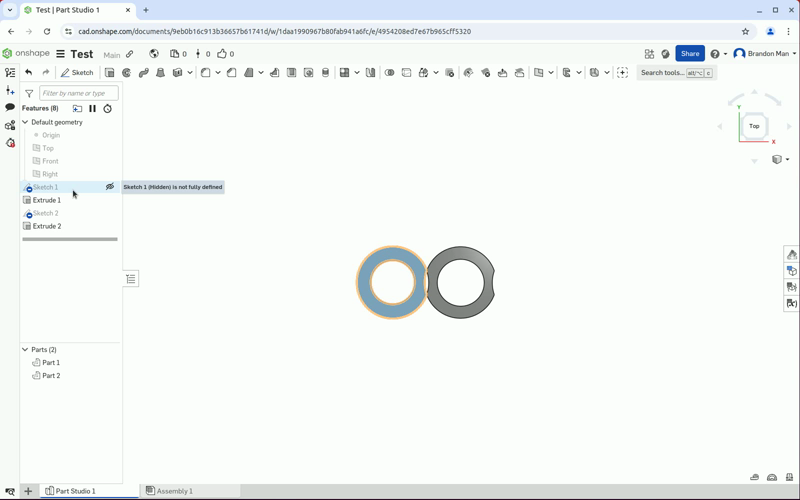
click(73, 189)
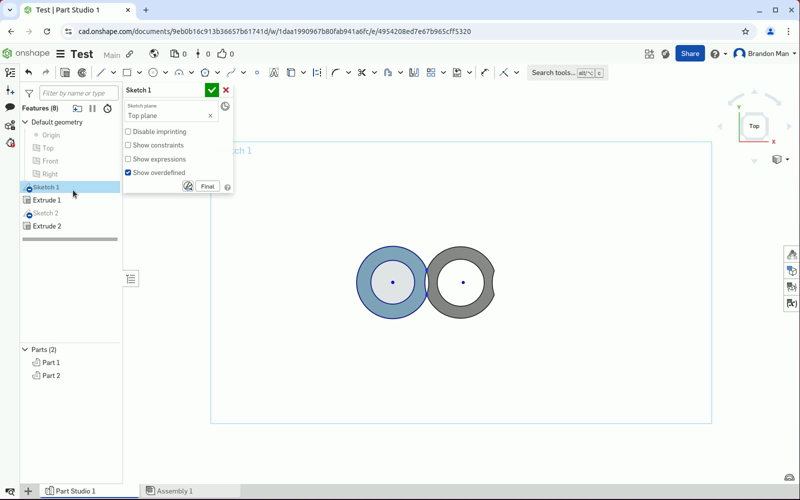
mouse_move(229, 92)
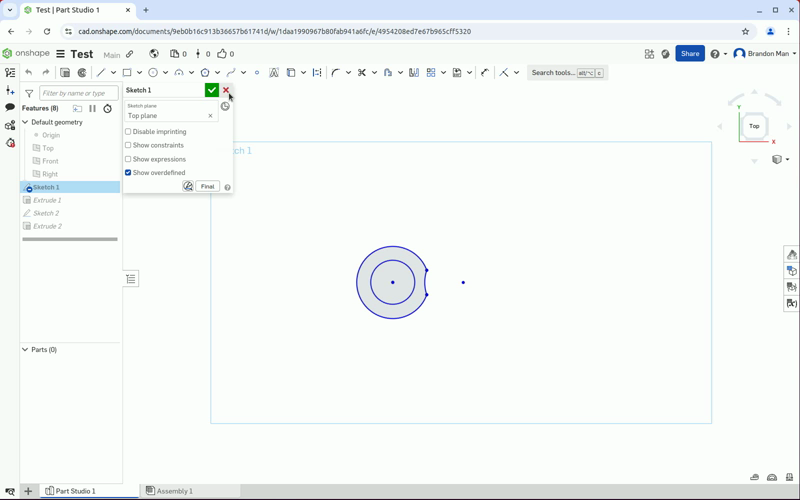
click(229, 92)
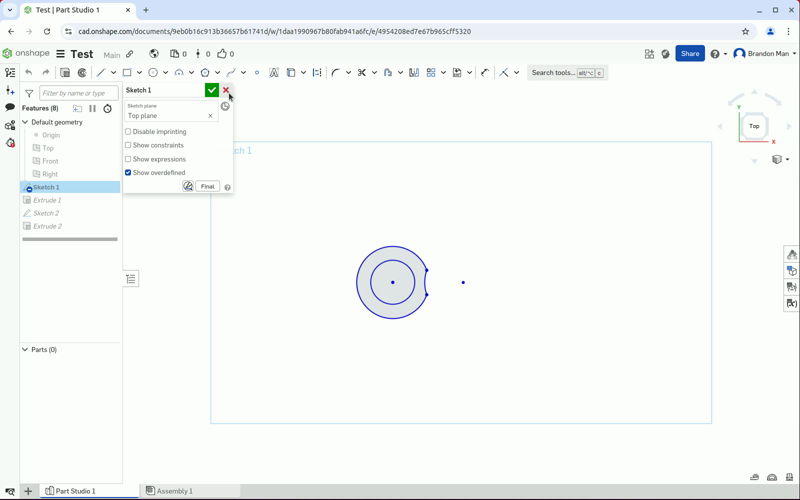
key(shift+s)
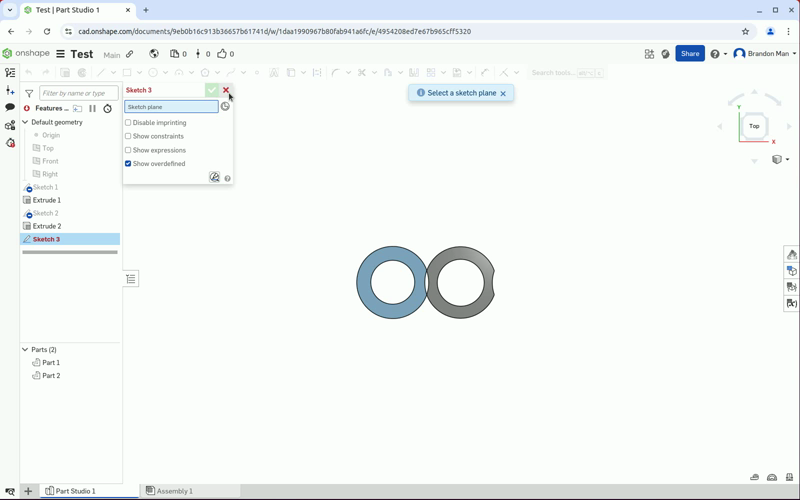
mouse_move(73, 150)
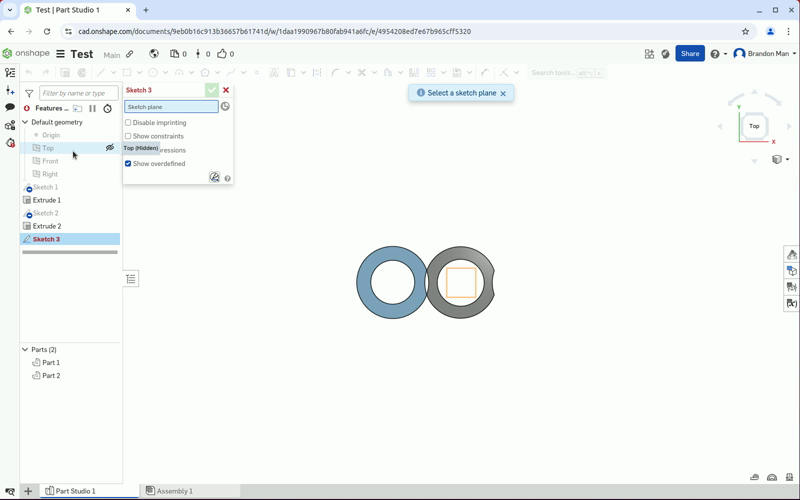
click(73, 150)
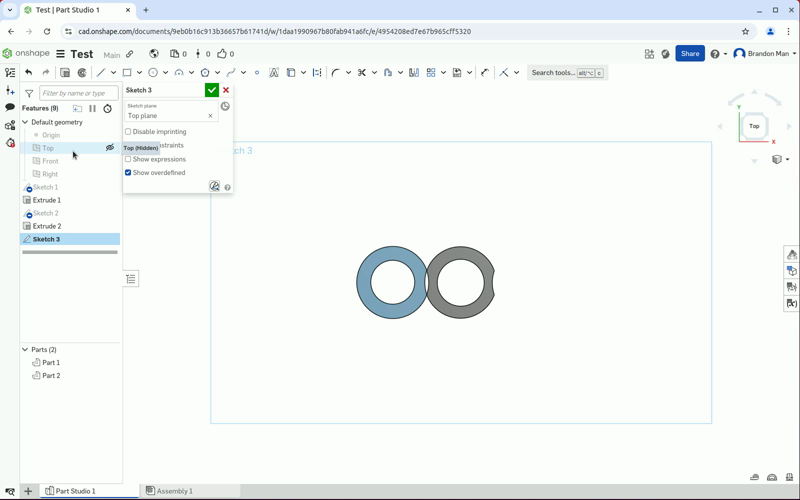
mouse_move(73, 352)
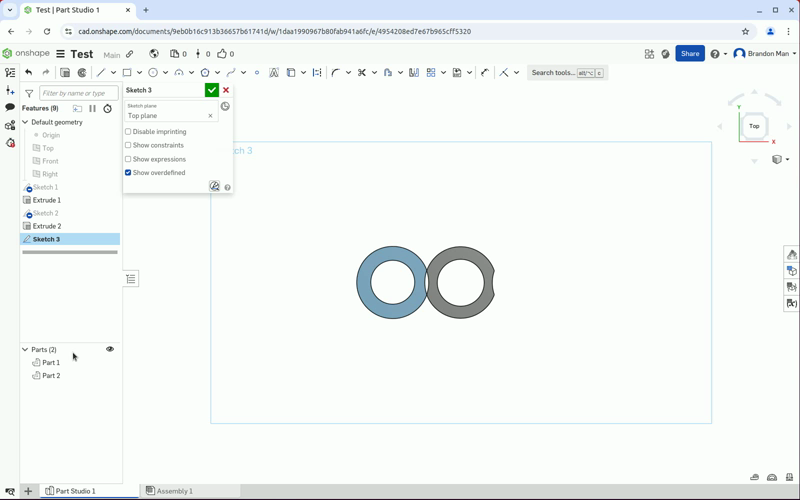
key(y)
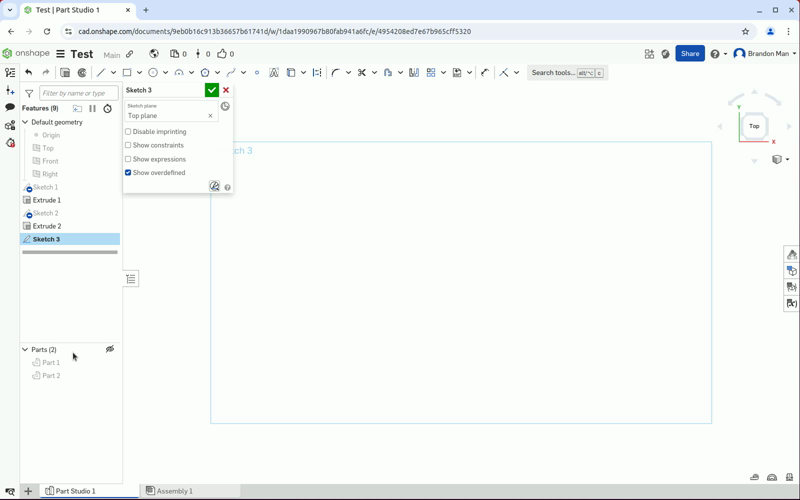
key(a)
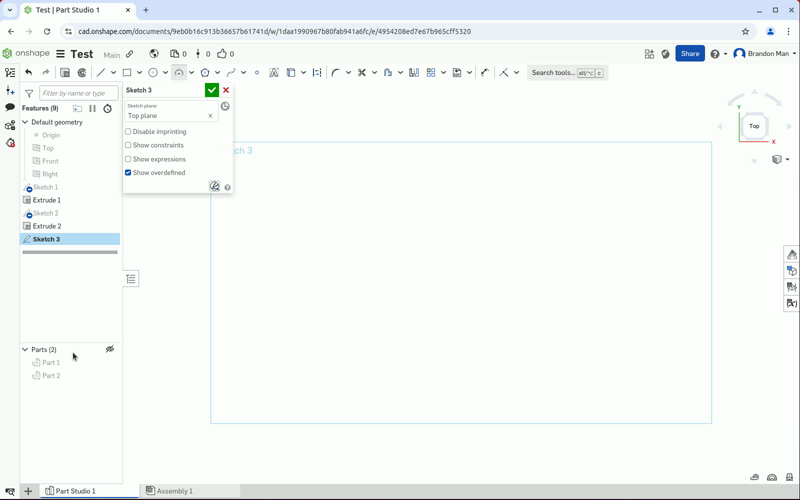
key_down(shift)
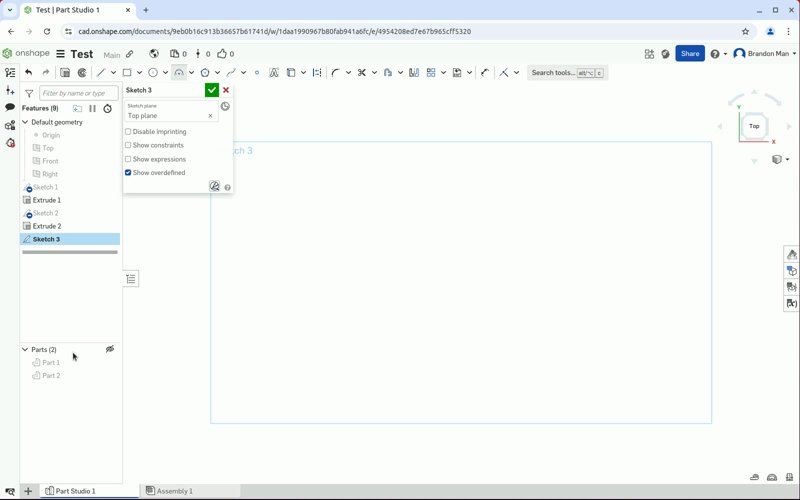
mouse_move(494, 294)
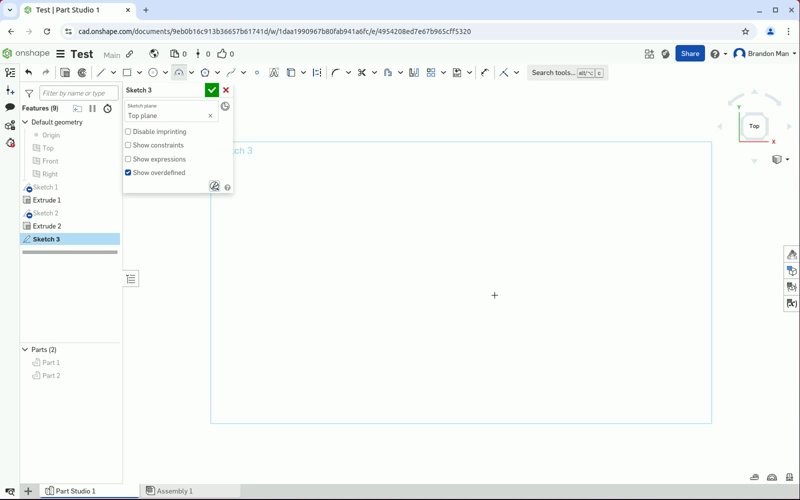
click(494, 294)
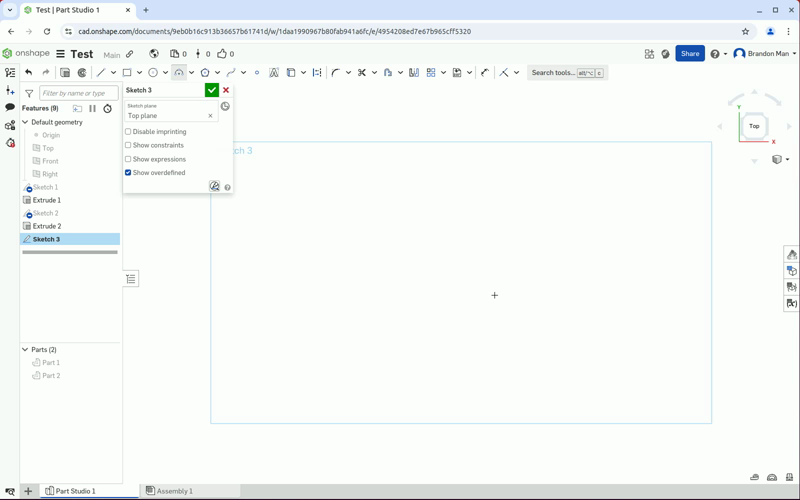
key_up(shift)
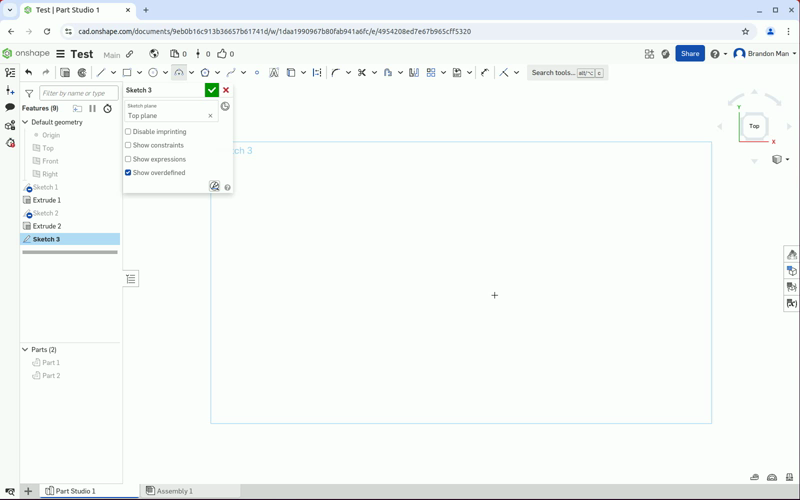
key_down(shift)
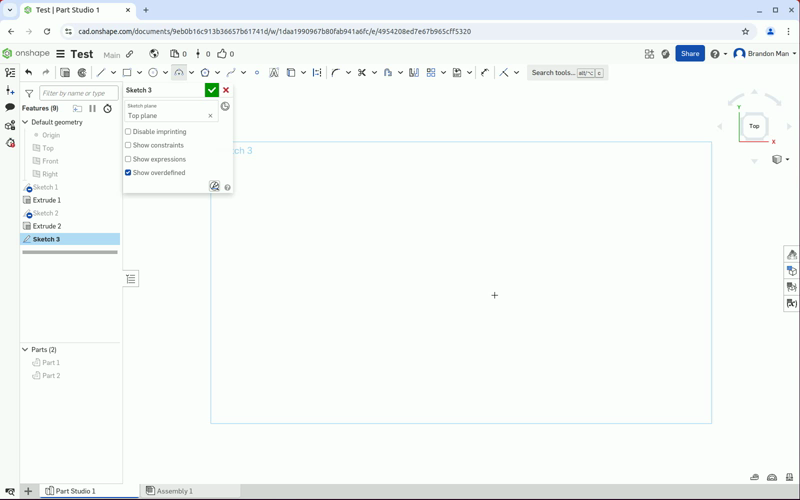
mouse_move(494, 270)
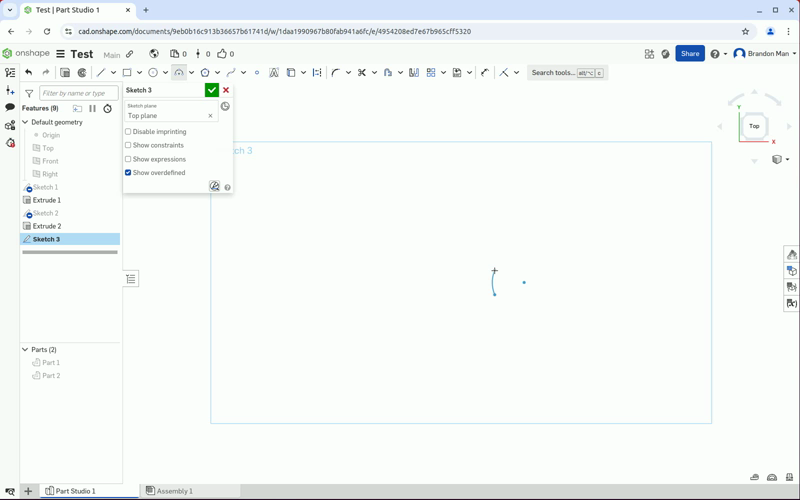
click(494, 270)
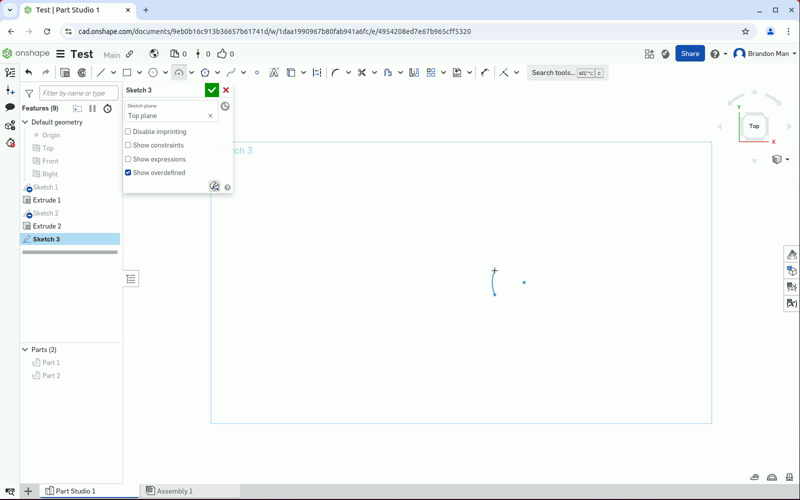
mouse_move(564, 282)
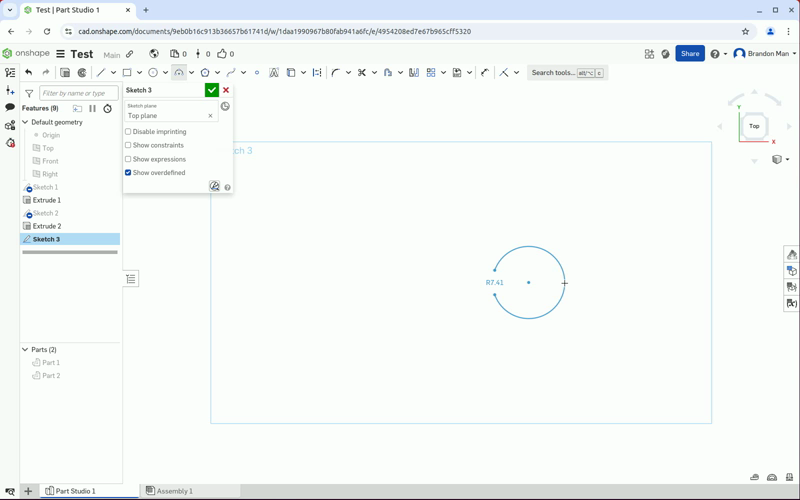
click(564, 282)
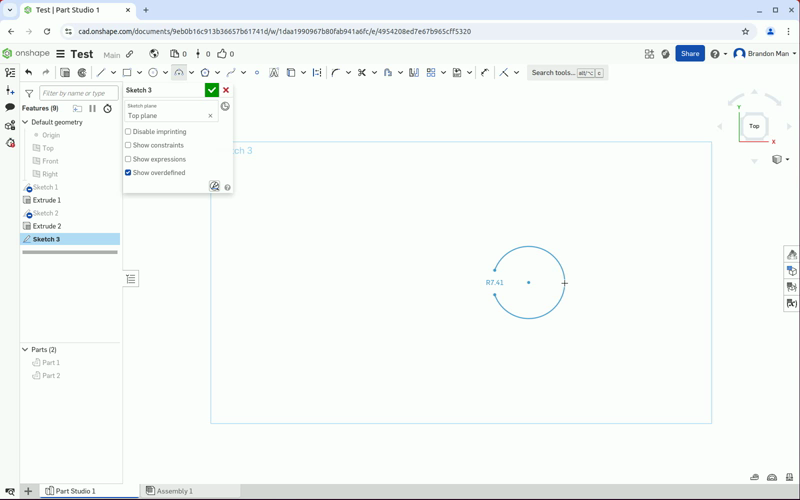
key_up(shift)
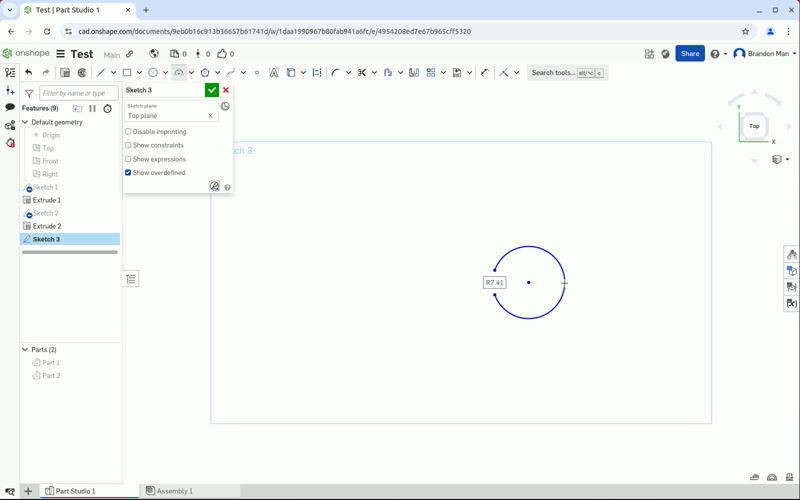
mouse_move(494, 270)
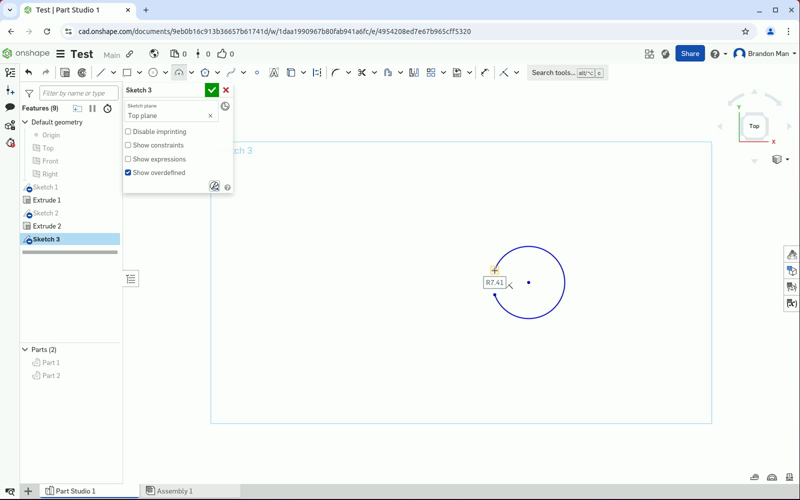
click(494, 270)
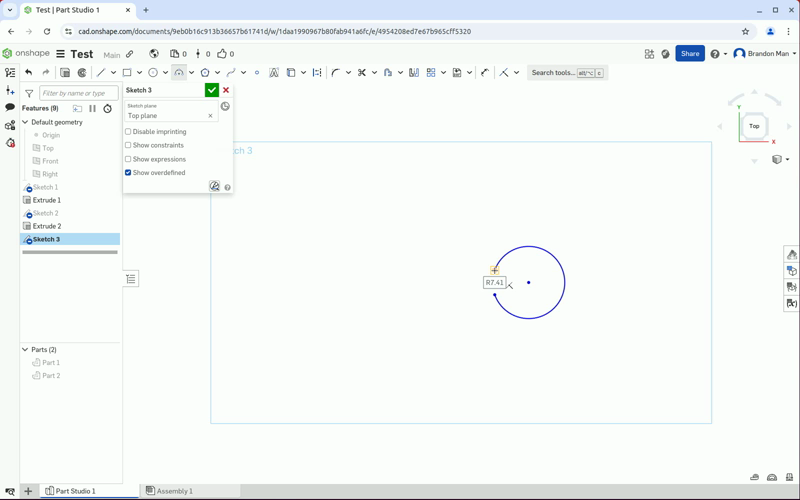
mouse_move(494, 294)
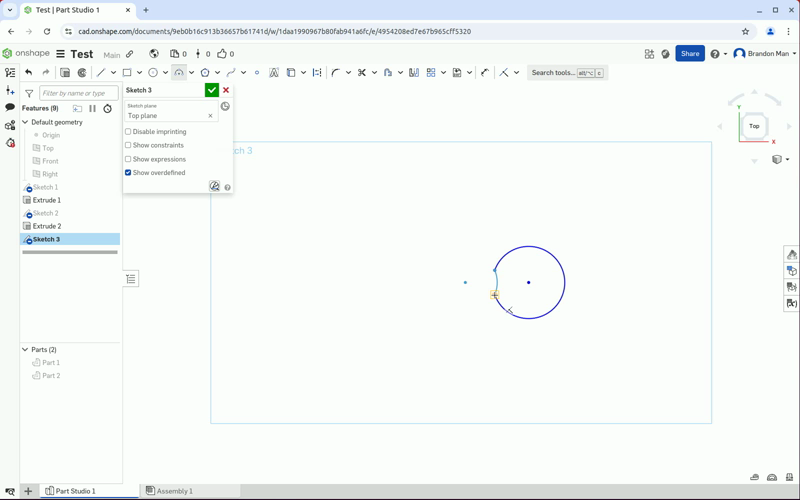
click(494, 294)
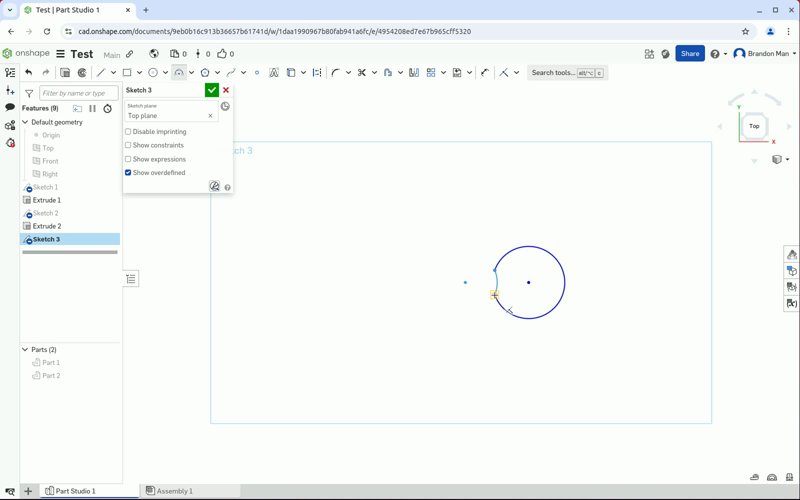
key_down(shift)
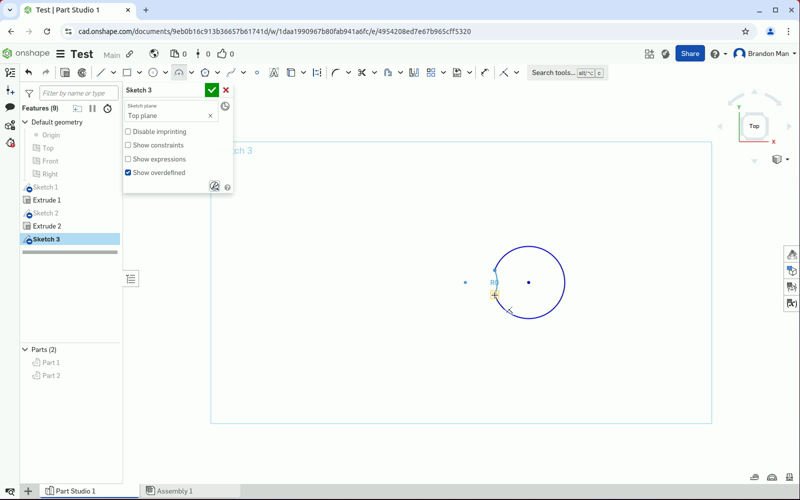
mouse_move(496, 282)
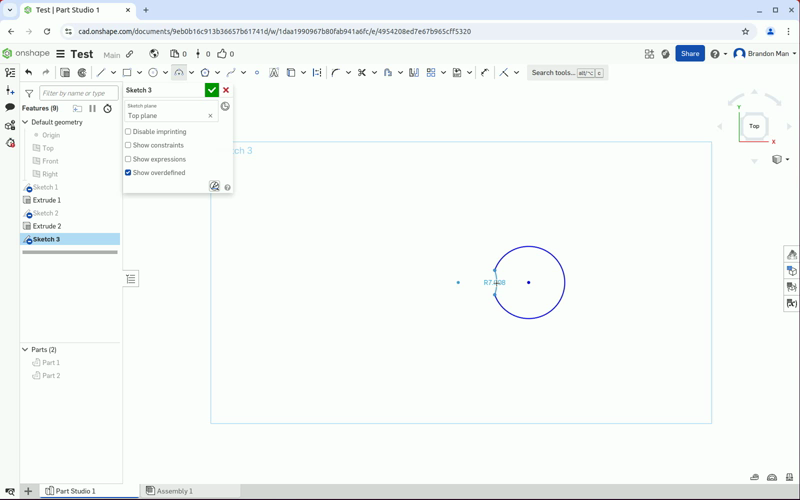
click(496, 282)
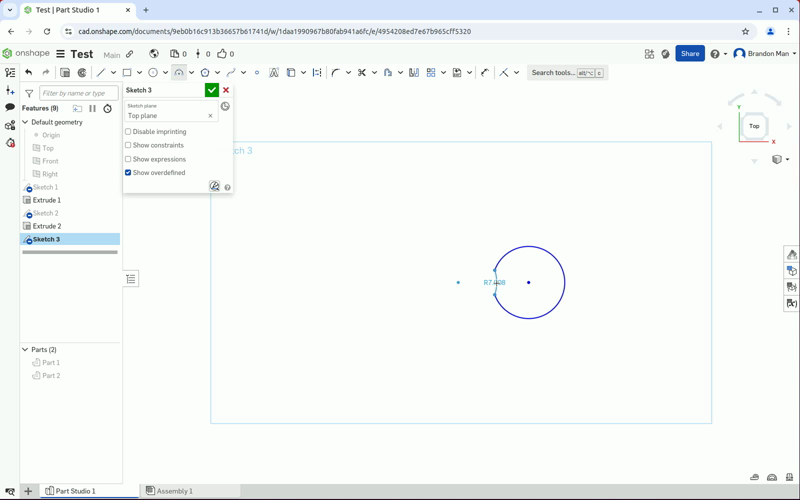
key_up(shift)
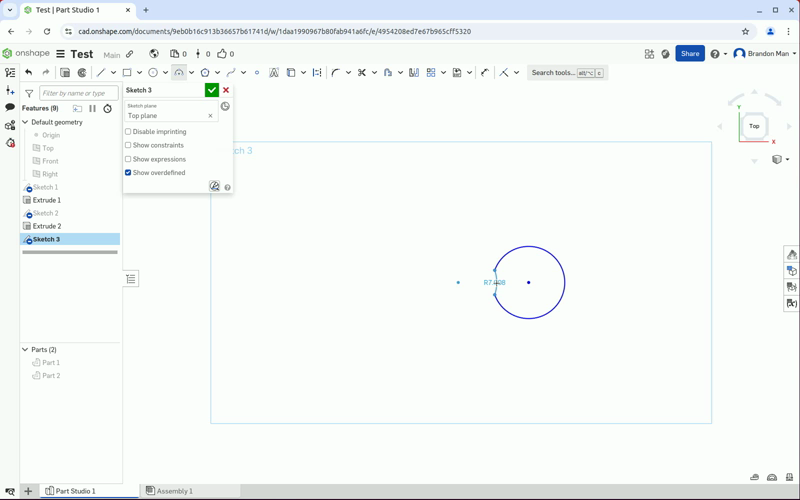
key(esc)
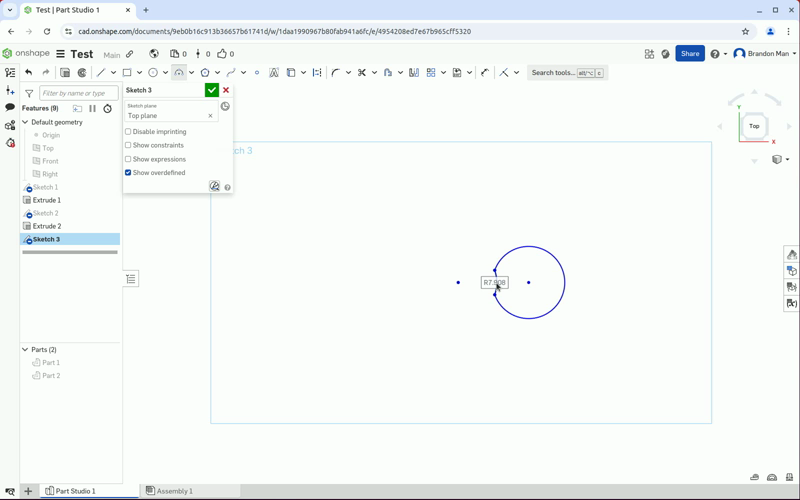
key(c)
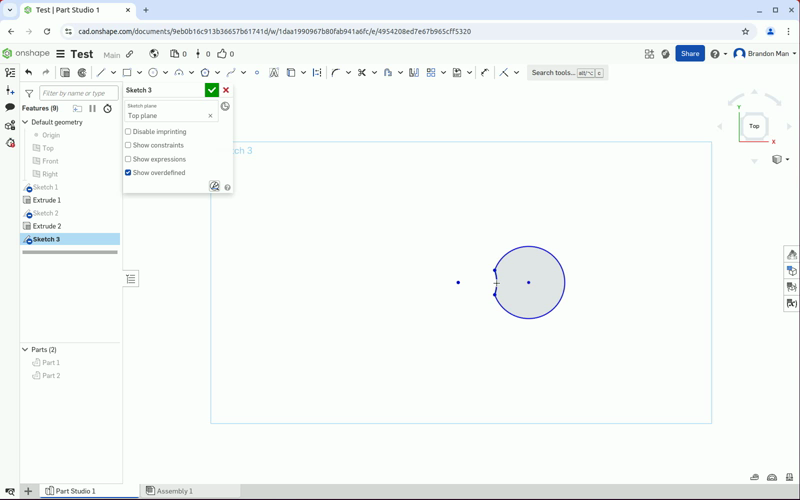
key_down(shift)
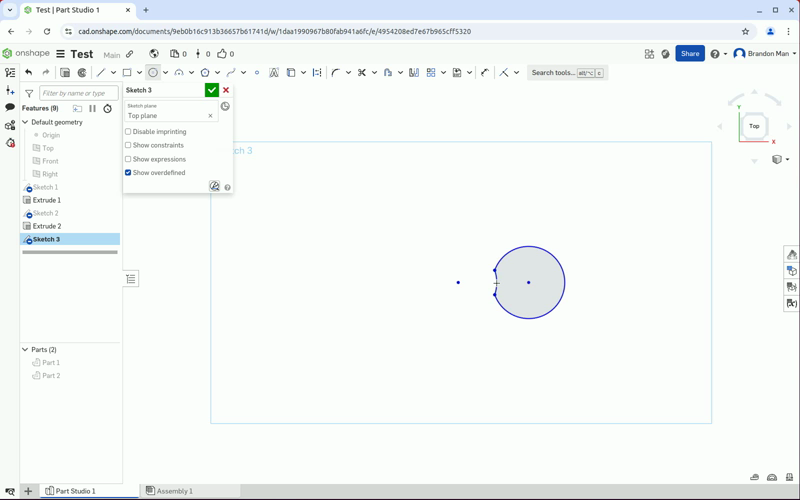
mouse_move(528, 282)
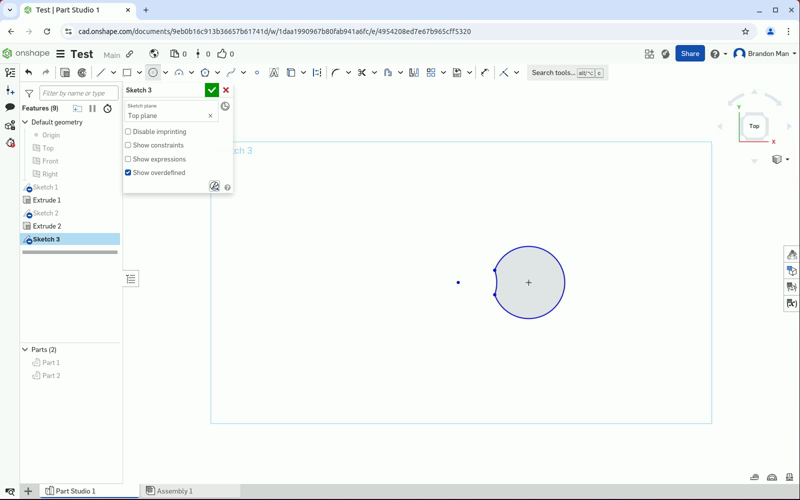
scroll(6)
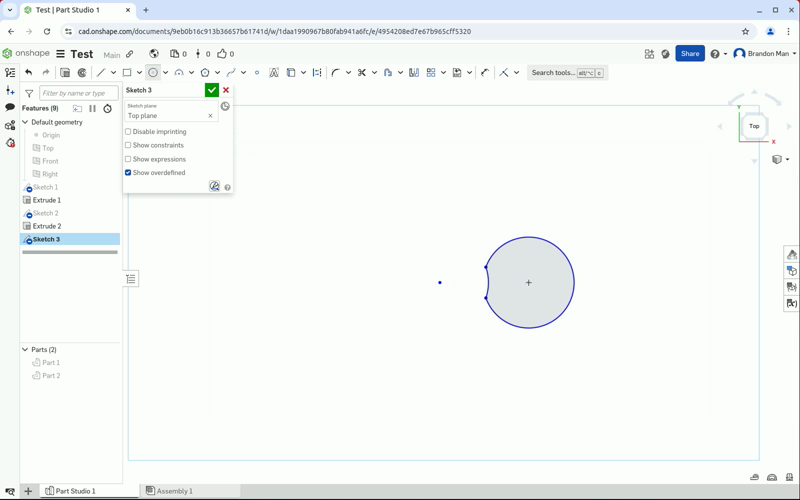
scroll(6)
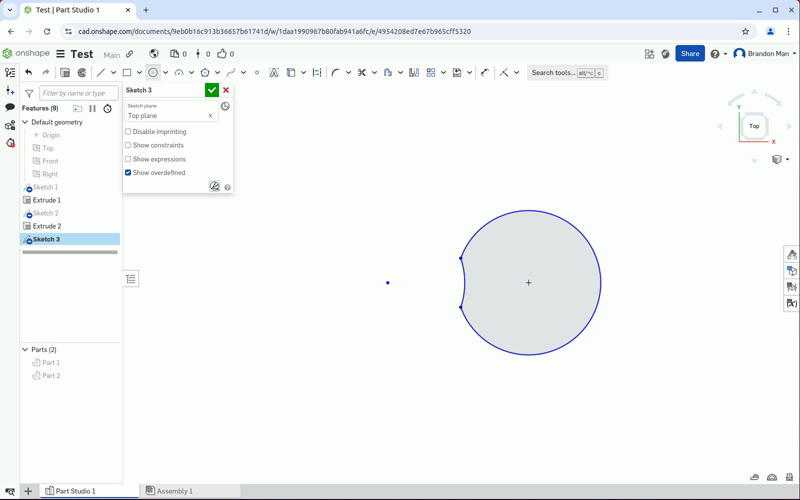
scroll(6)
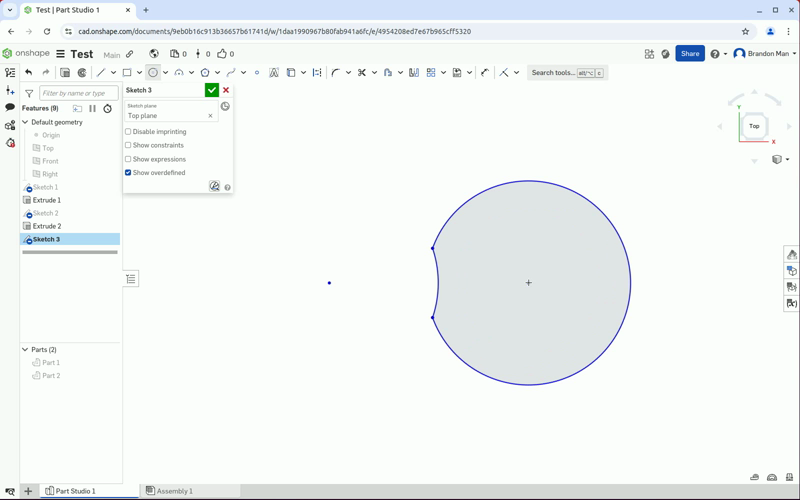
scroll(6)
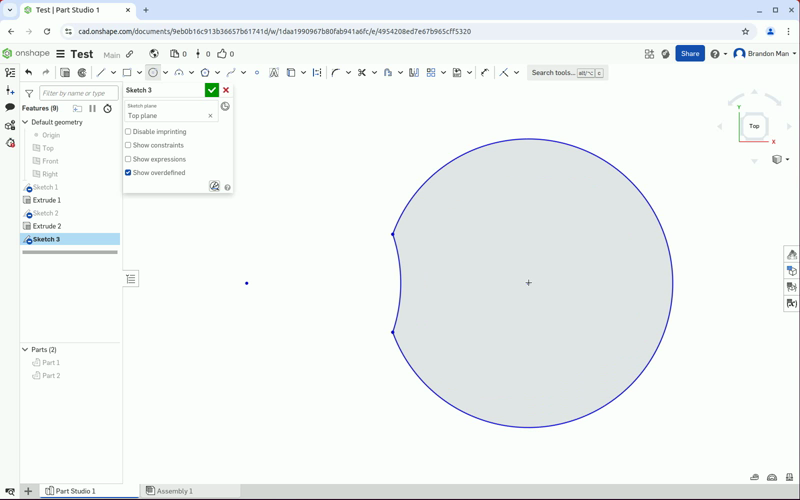
scroll(6)
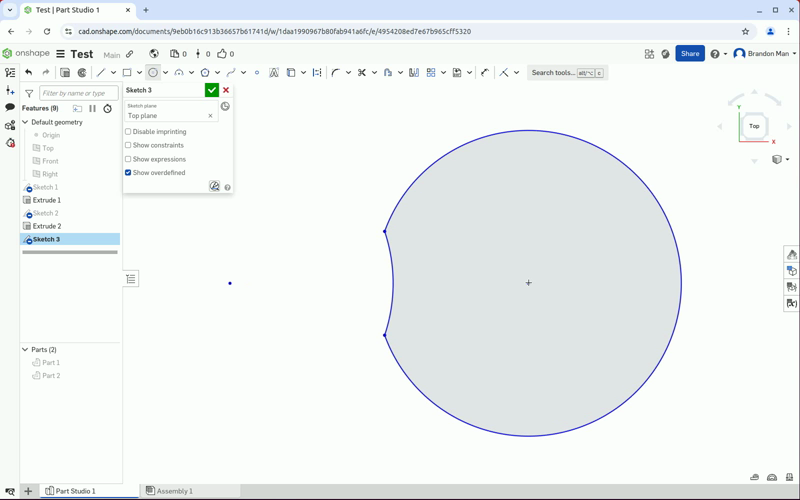
scroll(6)
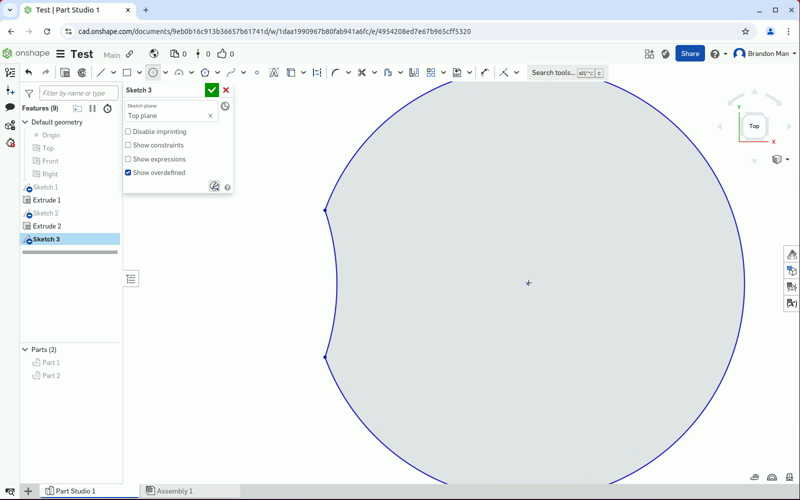
scroll(6)
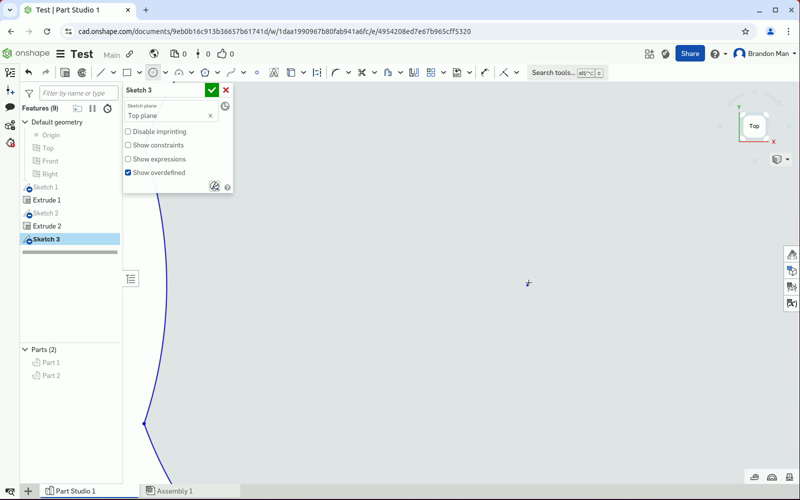
click(528, 282)
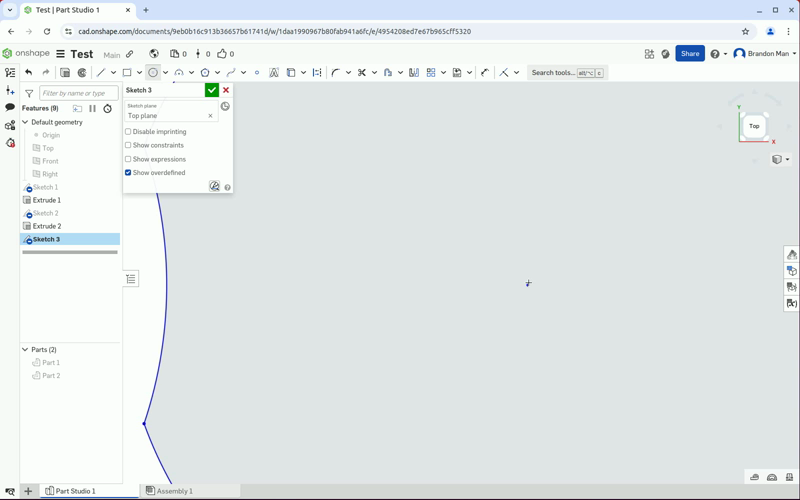
scroll(-6)
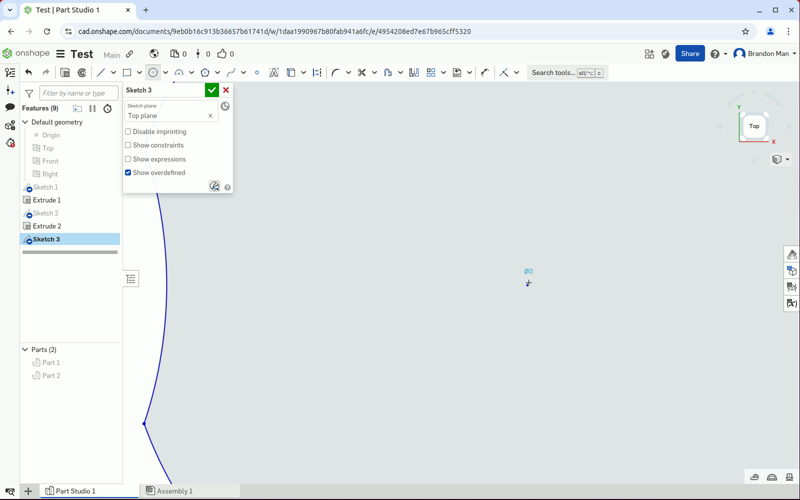
scroll(-6)
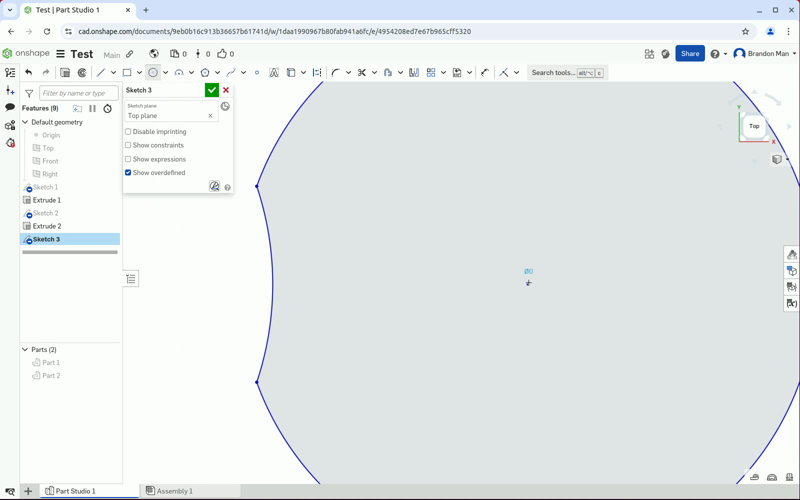
scroll(-6)
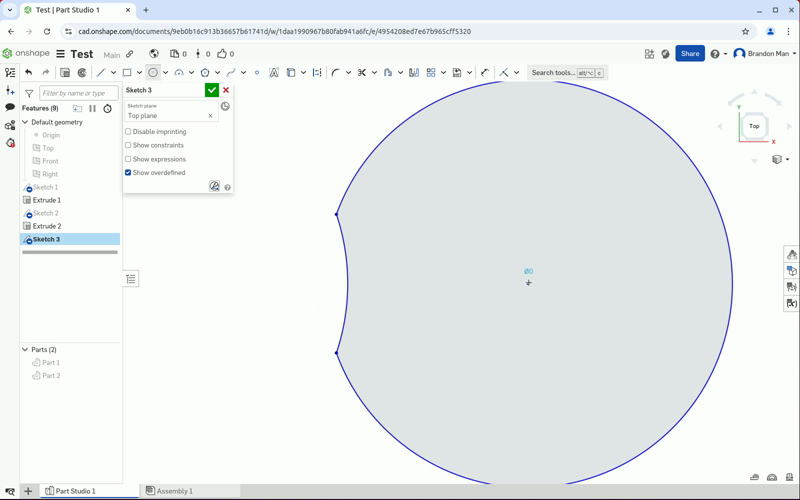
scroll(-6)
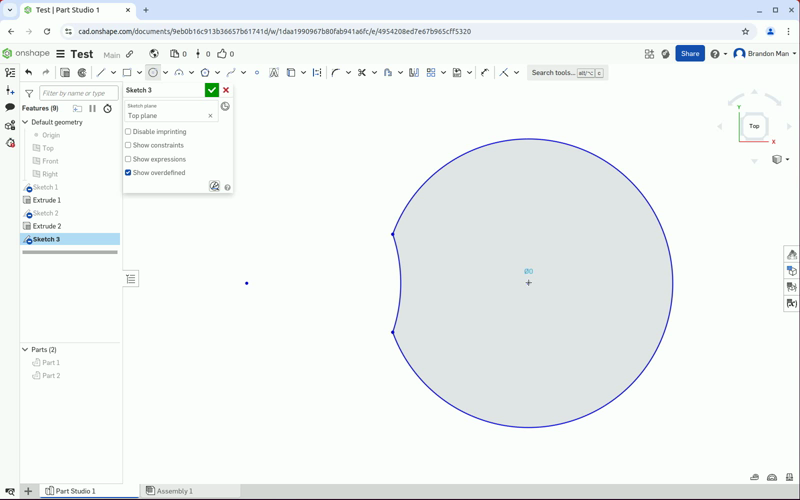
scroll(-6)
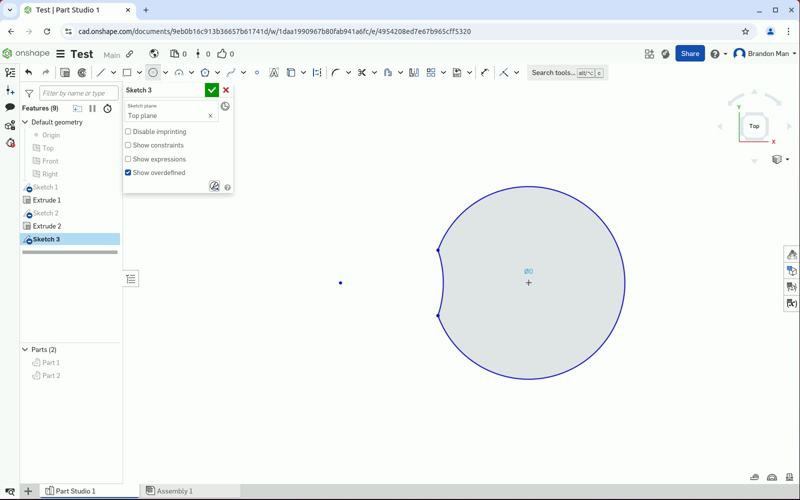
scroll(-6)
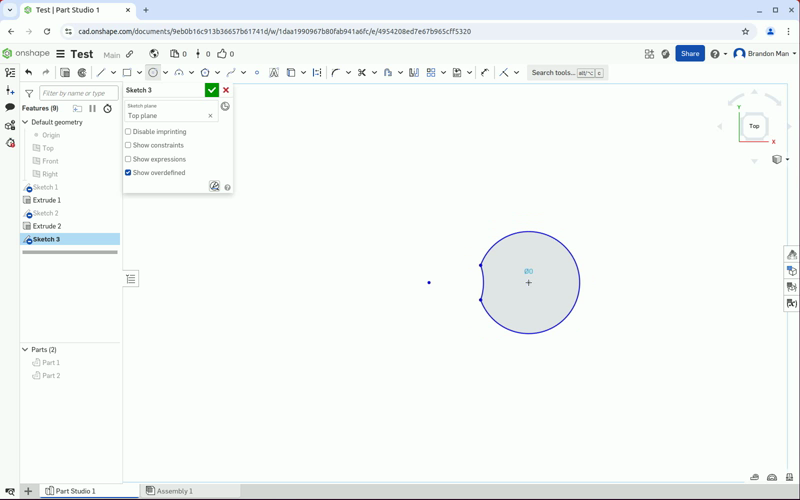
scroll(-6)
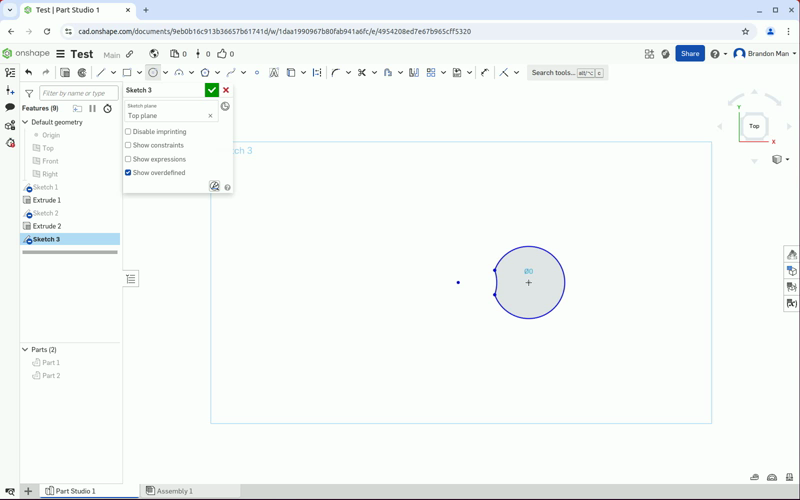
key_up(shift)
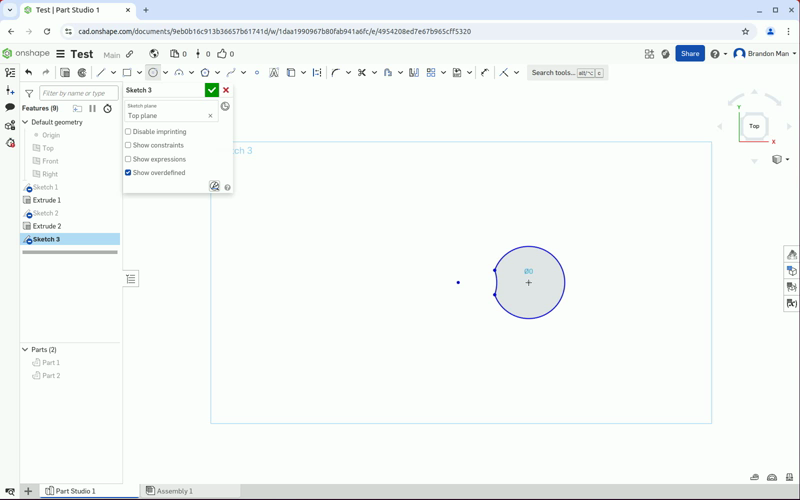
mouse_move(550, 282)
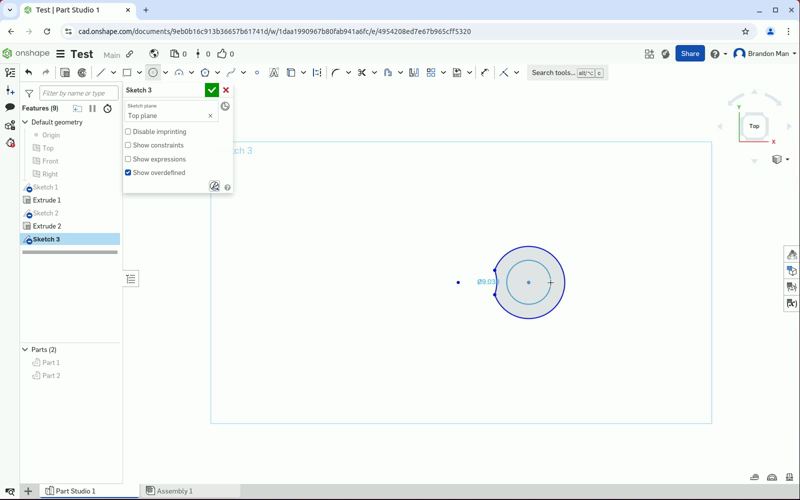
click(550, 282)
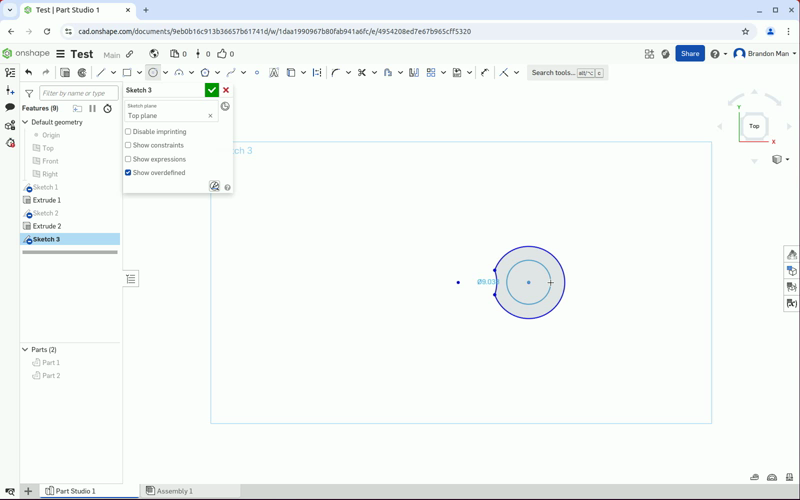
key(esc)
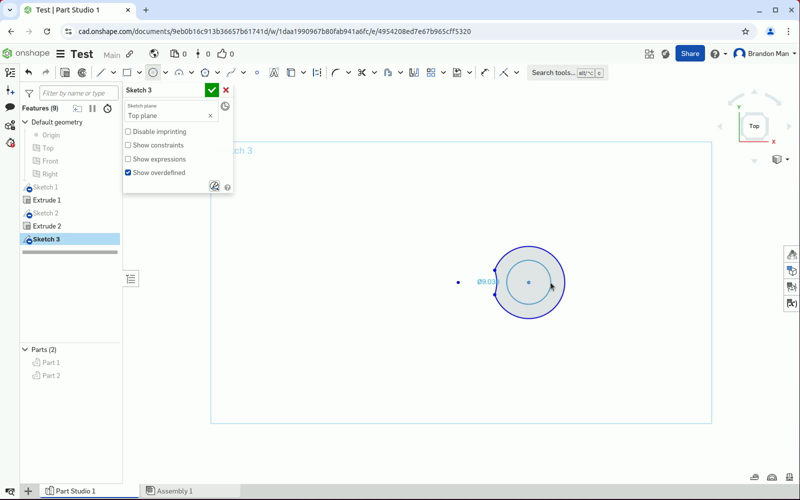
mouse_move(498, 285)
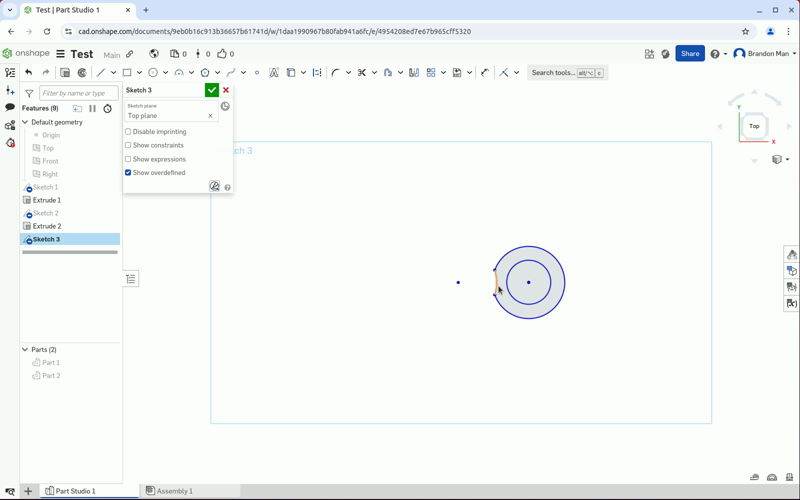
click(498, 285)
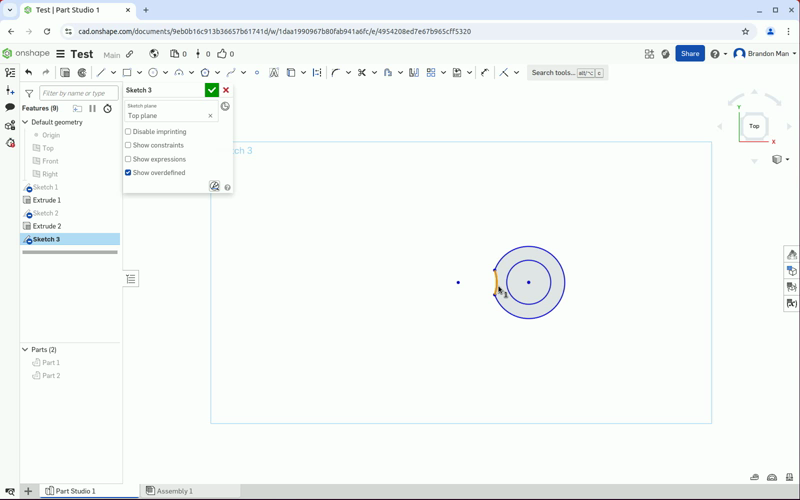
mouse_move(73, 352)
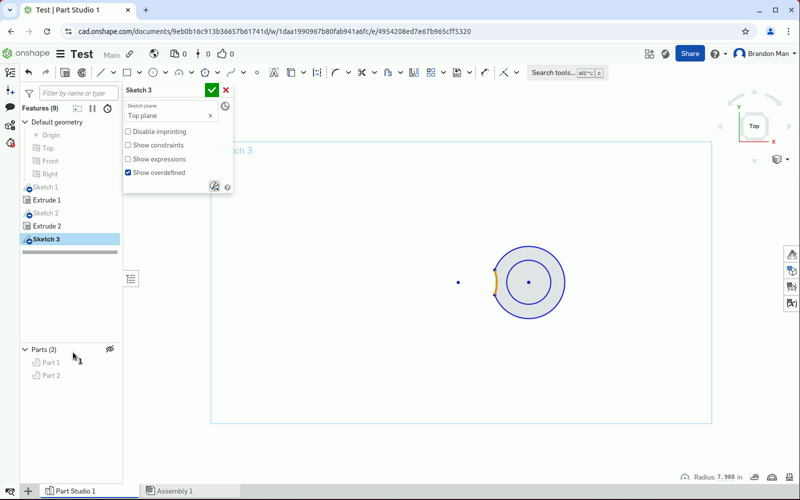
key(shift+y)
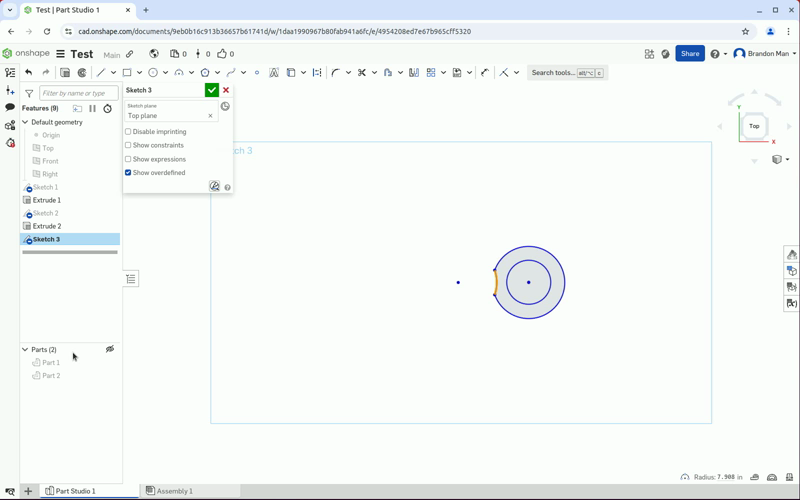
key(shift+e)
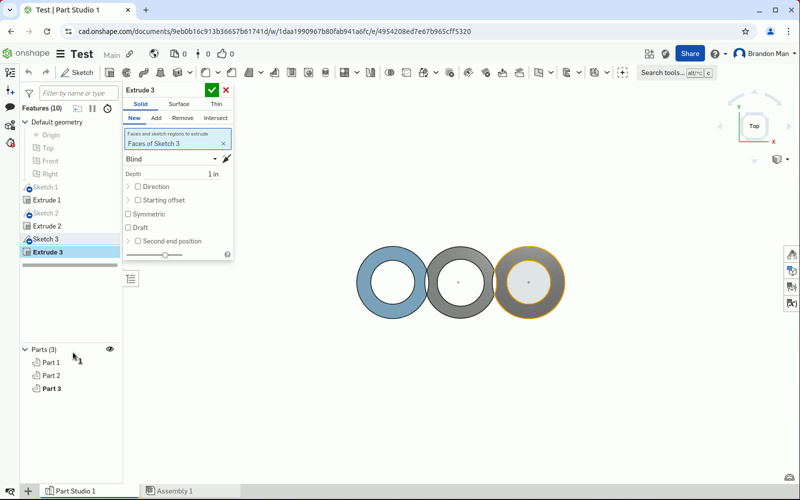
mouse_move(143, 106)
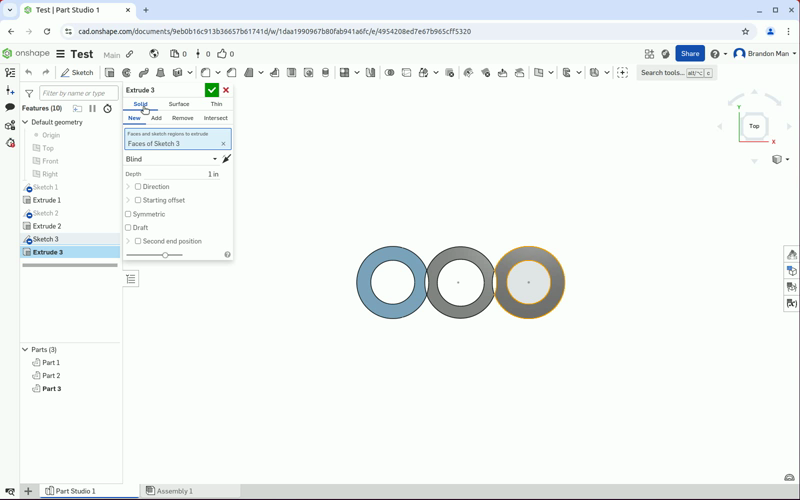
click(143, 106)
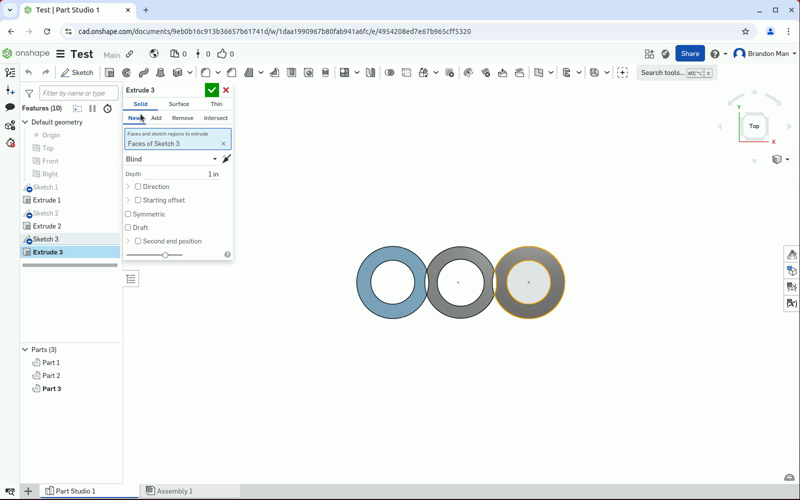
mouse_move(137, 120)
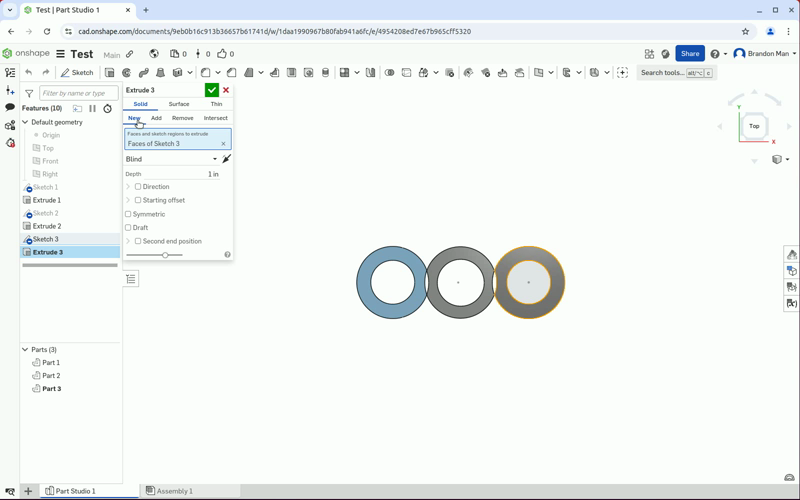
click(137, 120)
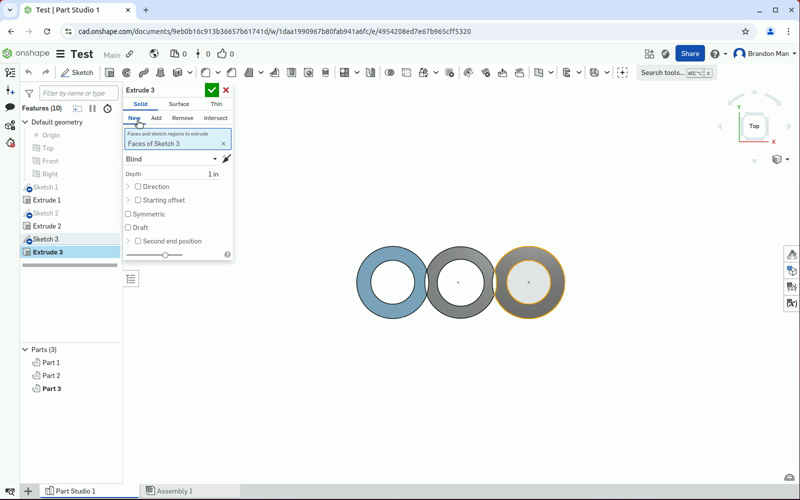
key(tab, 4)
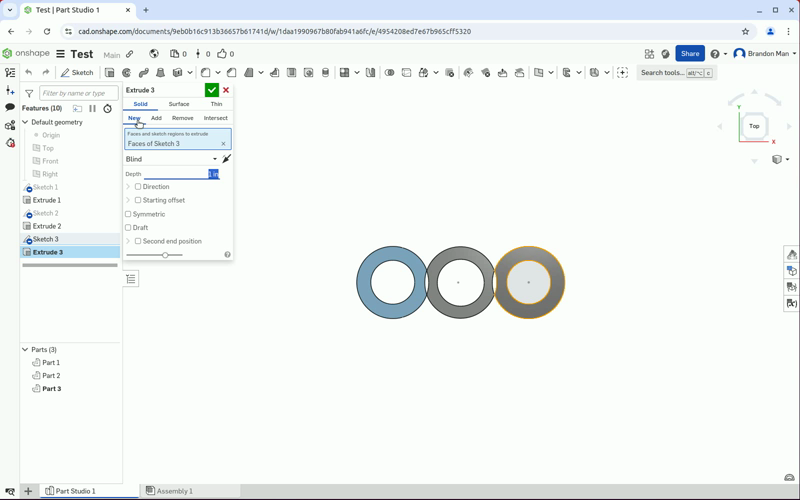
text(2.889)
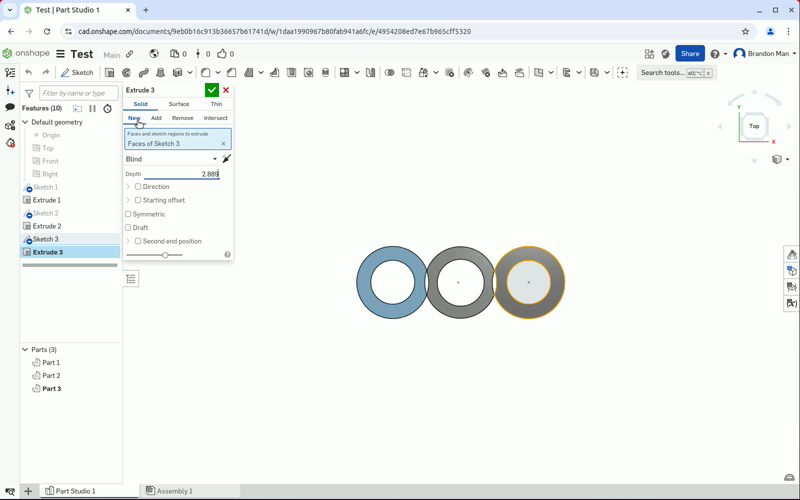
key(enter)
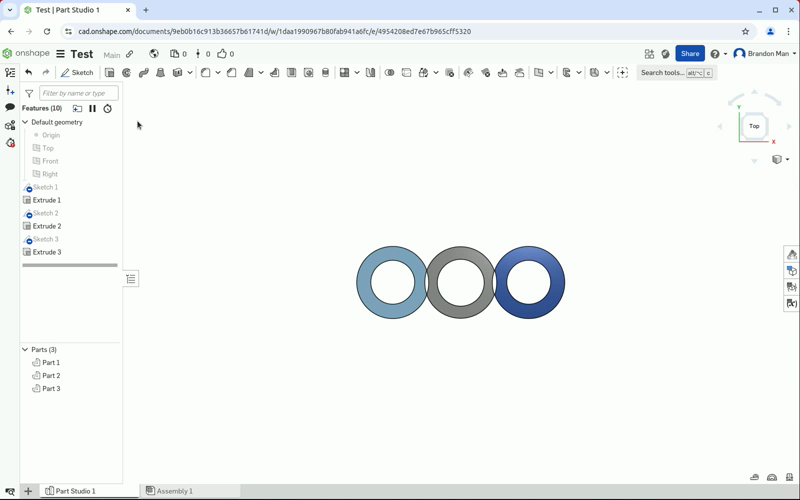
key(shift+h)
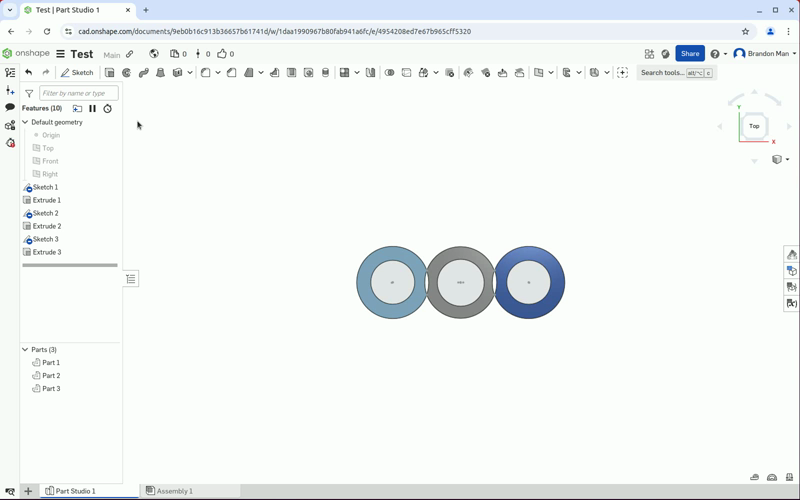
key(shift+h)
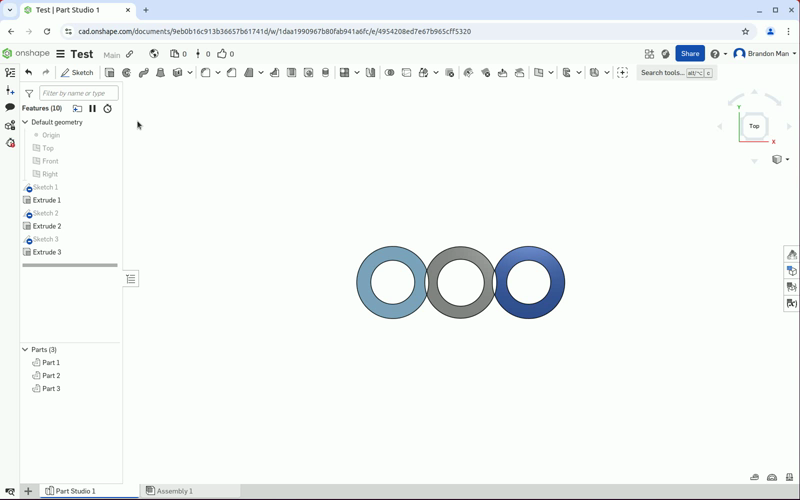
mouse_move(73, 189)
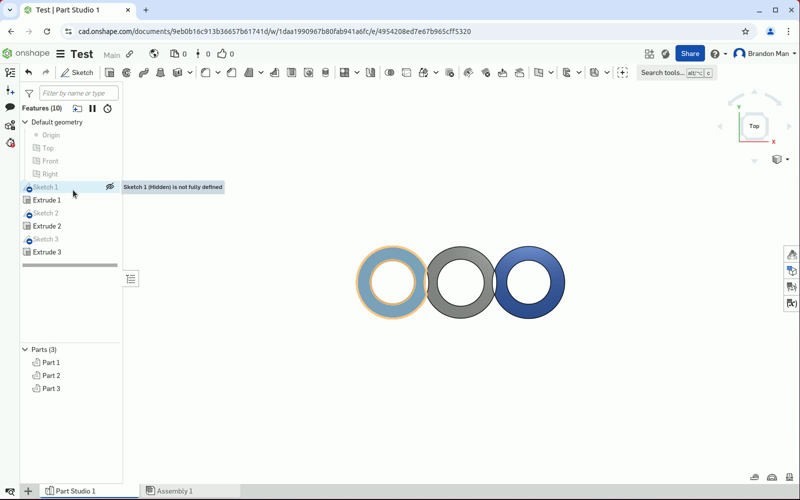
click(73, 189)
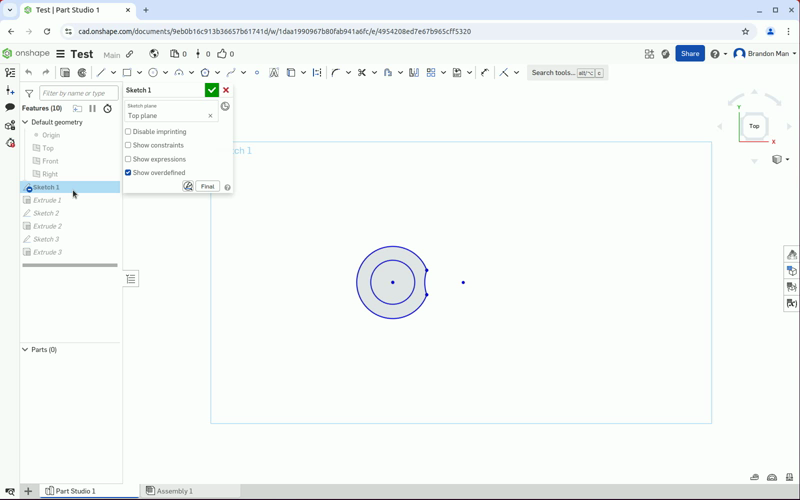
mouse_move(229, 92)
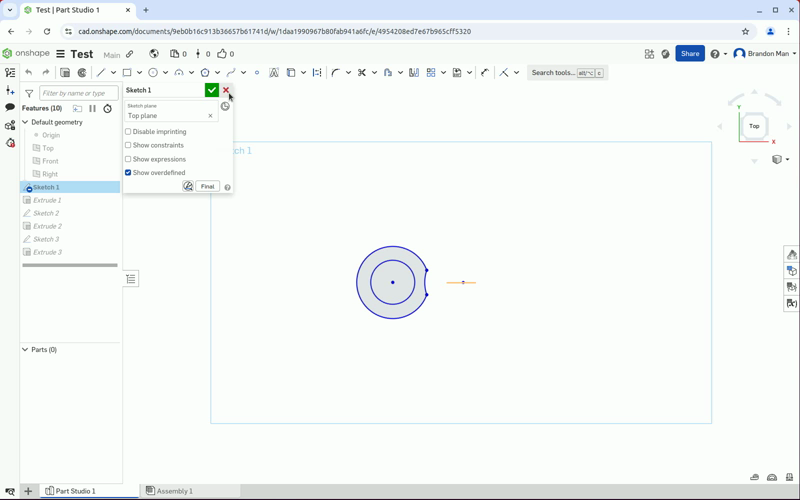
click(229, 92)
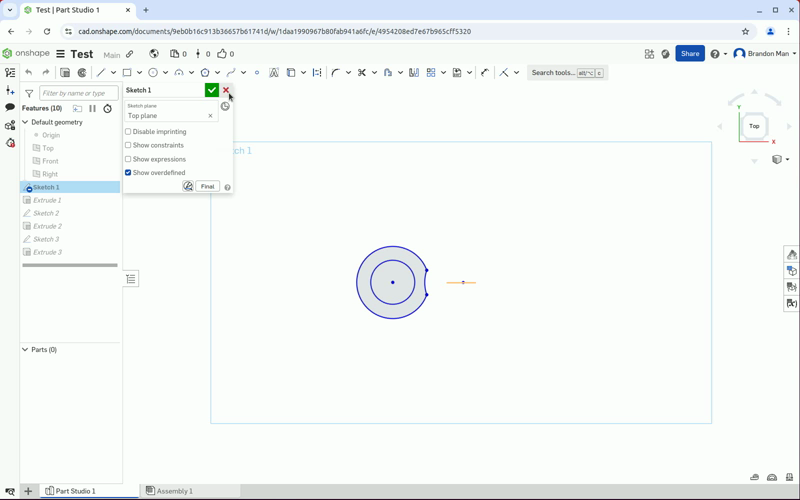
key(shift+s)
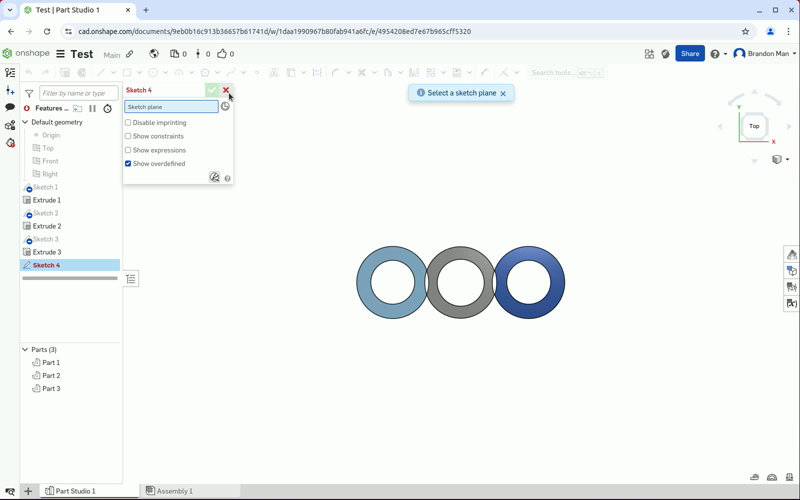
mouse_move(73, 150)
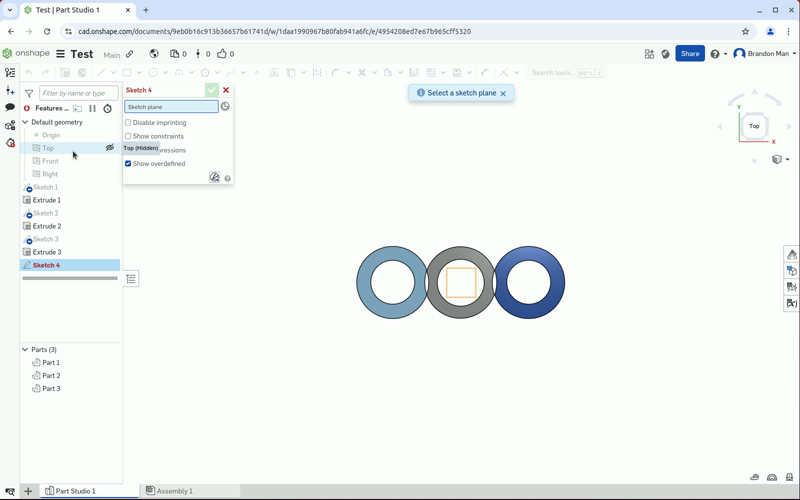
click(73, 150)
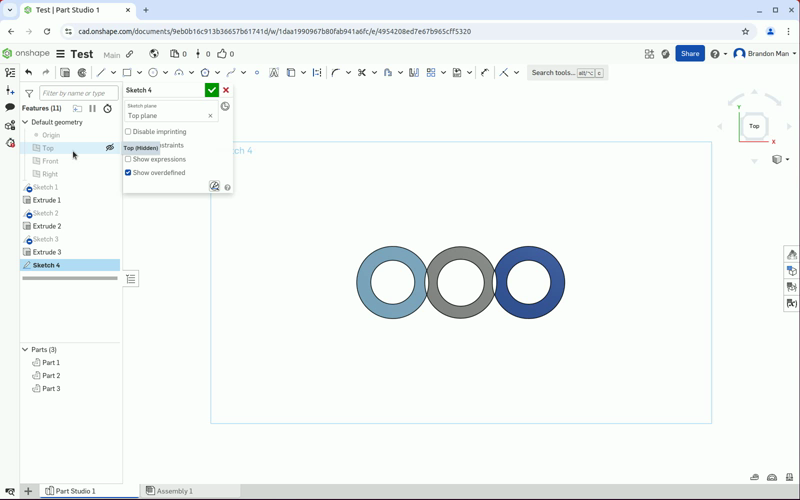
mouse_move(73, 352)
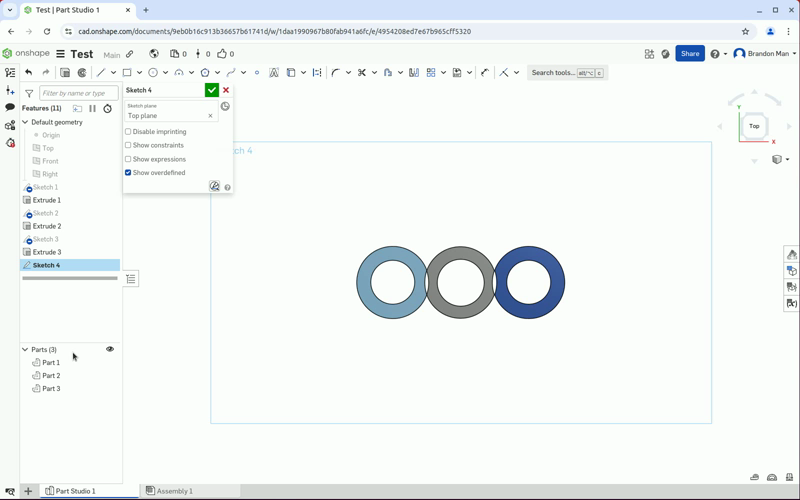
key(y)
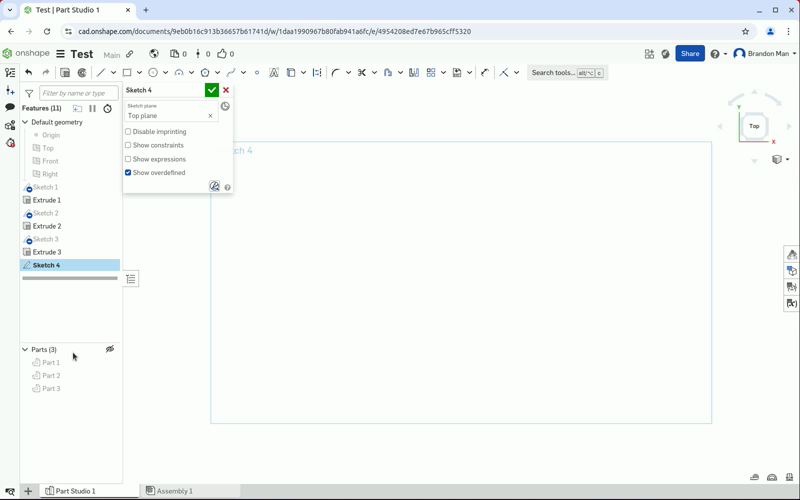
key(a)
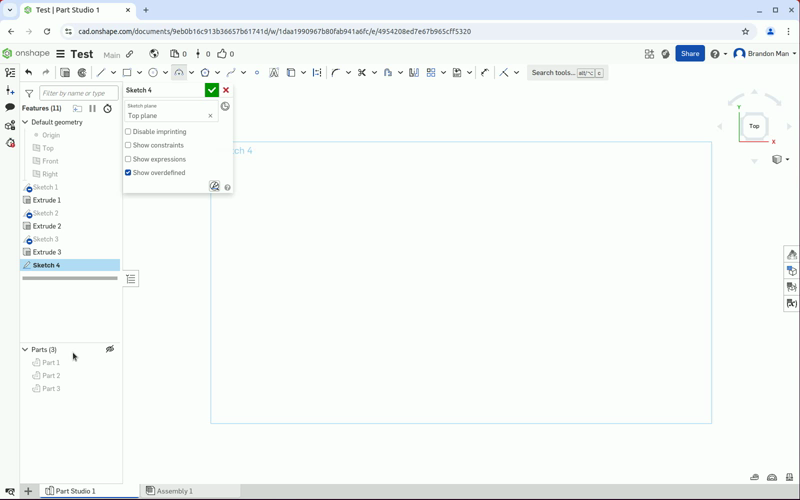
key_down(shift)
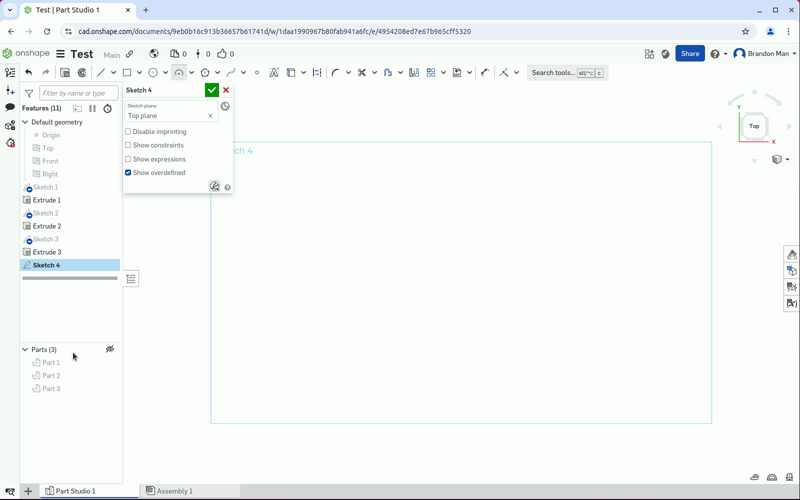
mouse_move(426, 294)
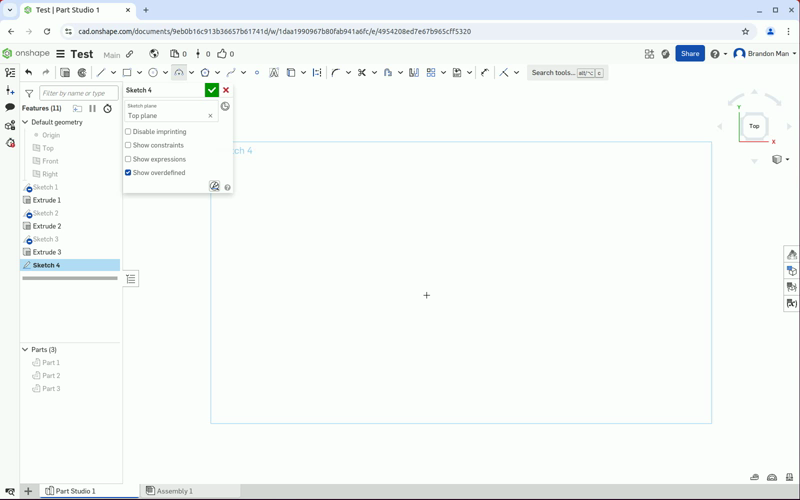
click(426, 294)
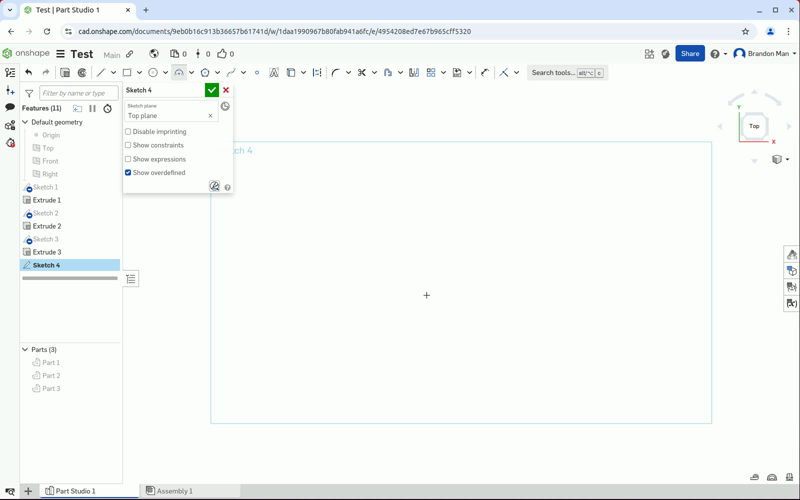
key_up(shift)
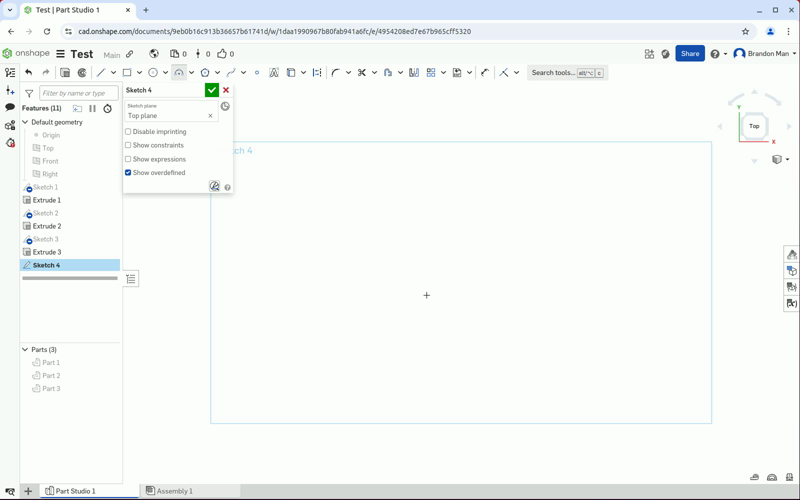
key_down(shift)
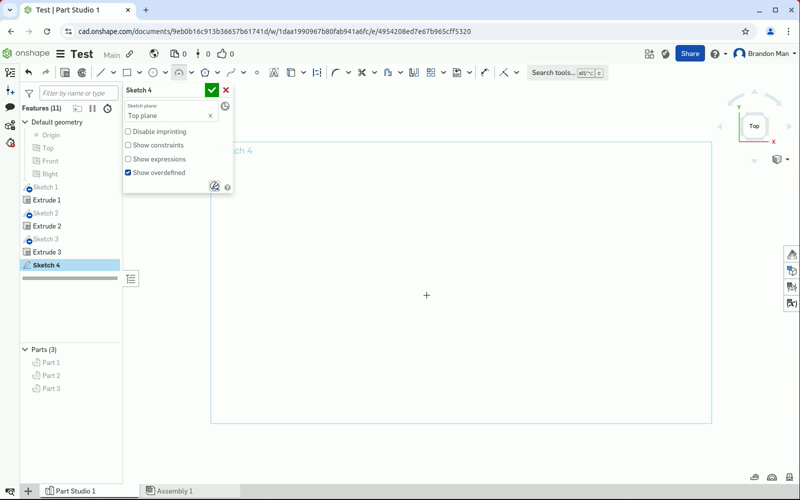
mouse_move(426, 269)
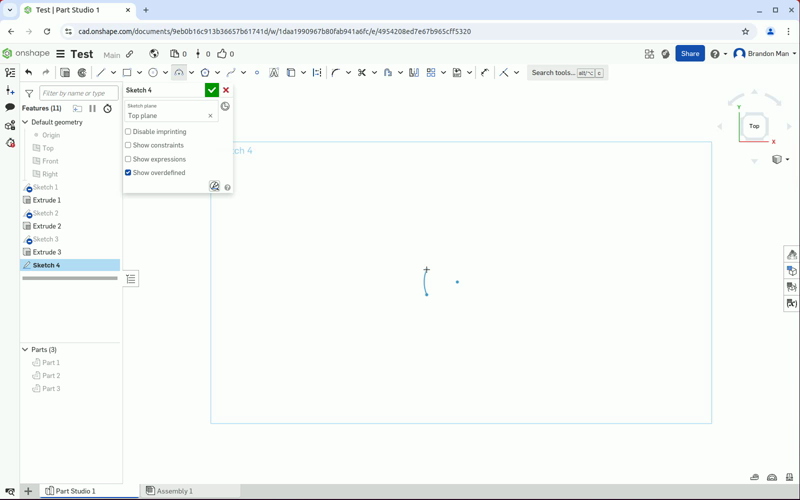
click(426, 269)
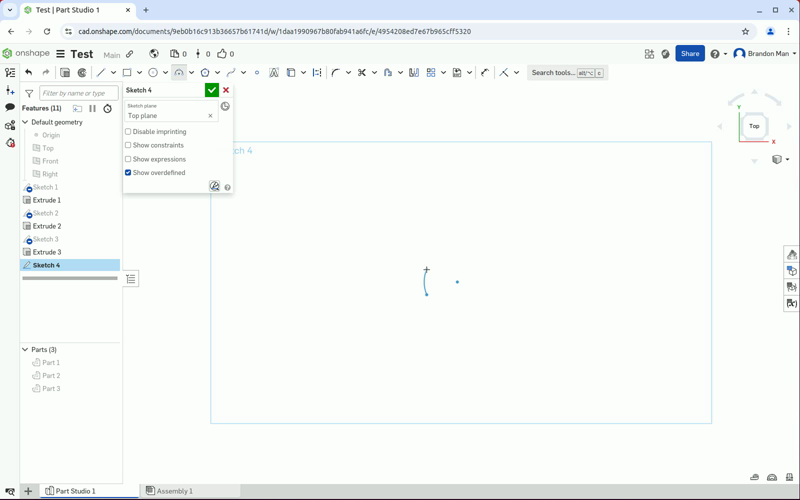
mouse_move(429, 281)
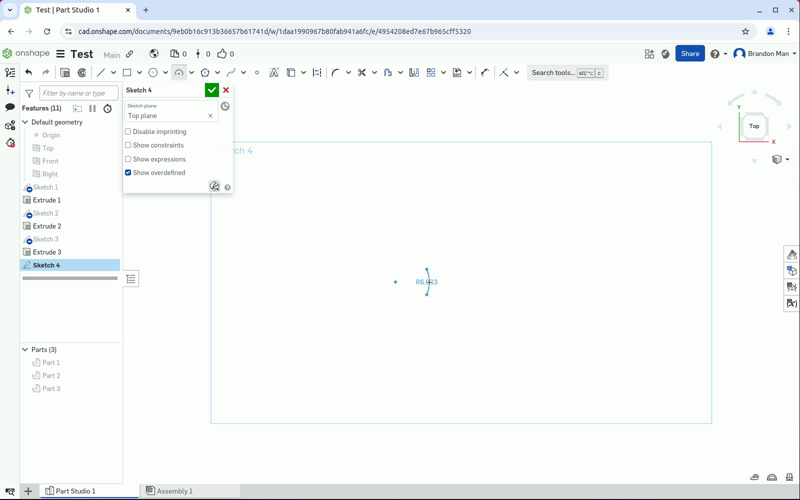
click(429, 281)
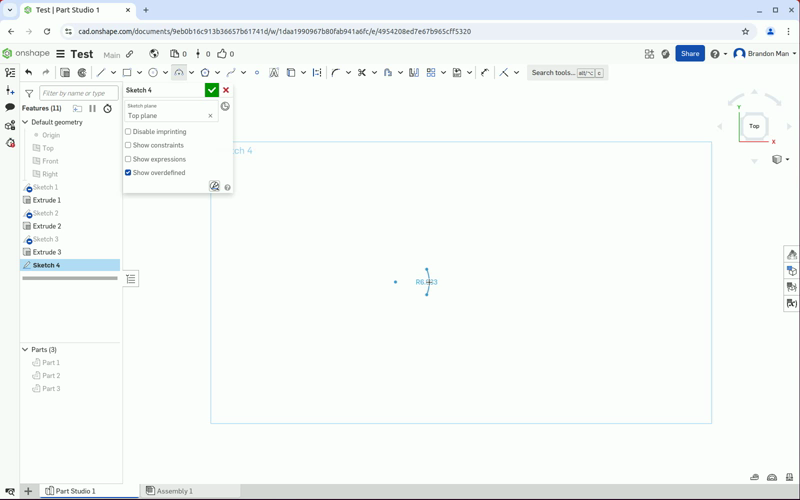
key_up(shift)
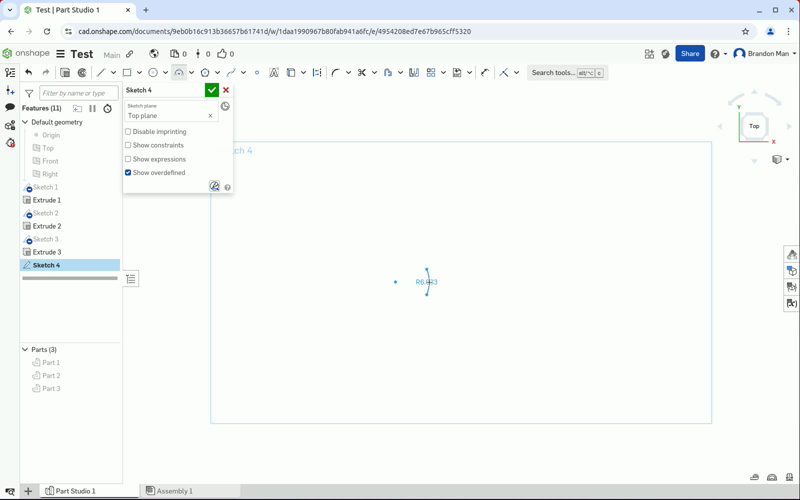
mouse_move(426, 269)
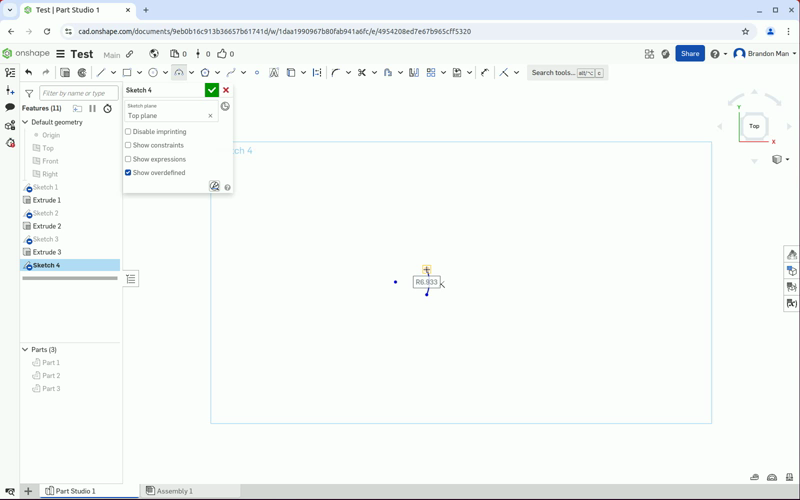
click(426, 269)
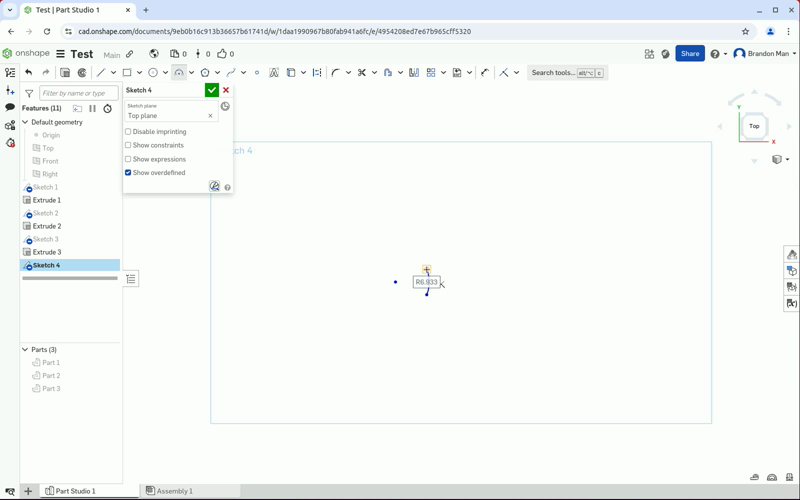
mouse_move(426, 294)
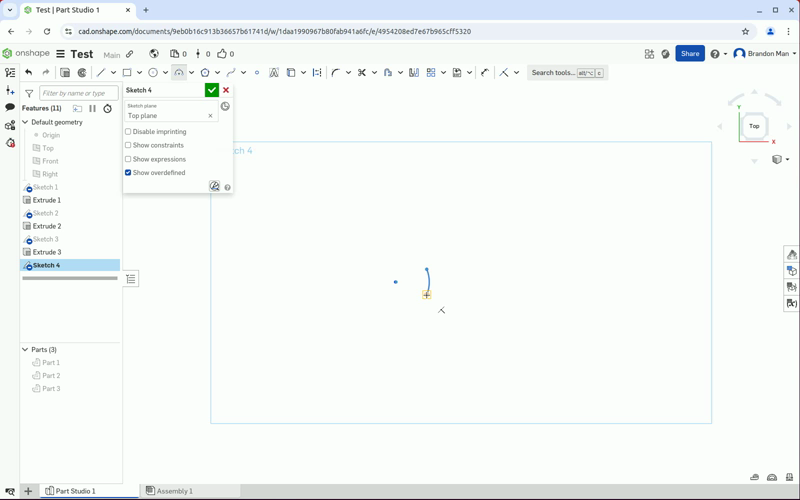
click(426, 294)
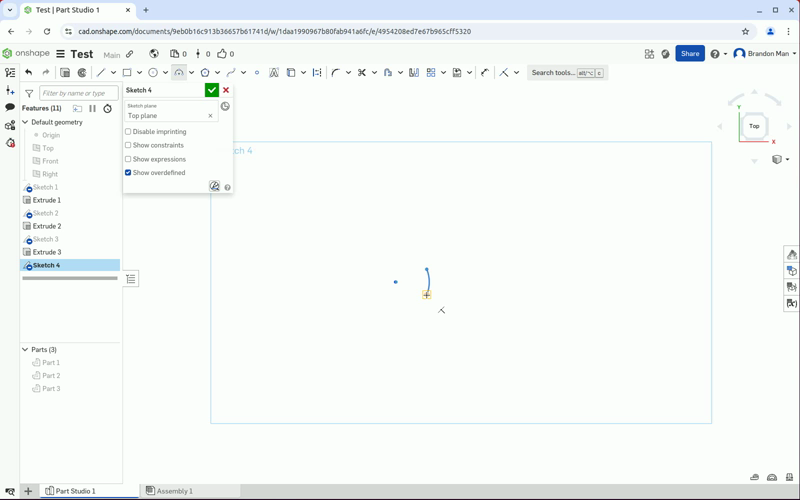
key_down(shift)
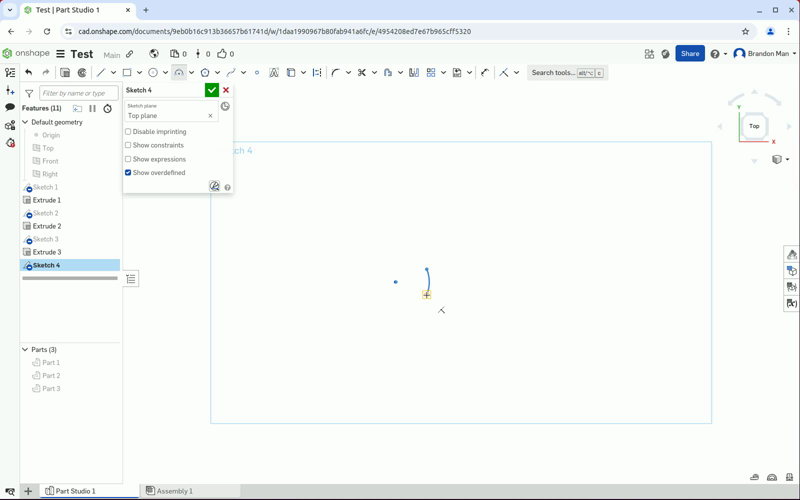
mouse_move(424, 281)
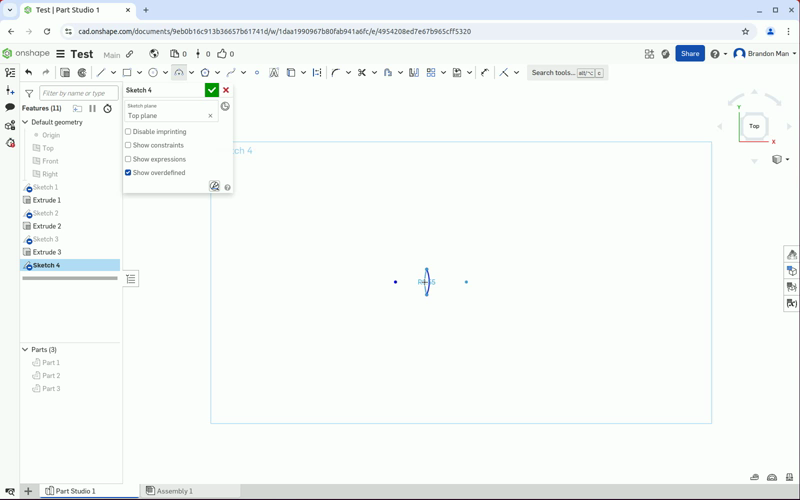
click(424, 281)
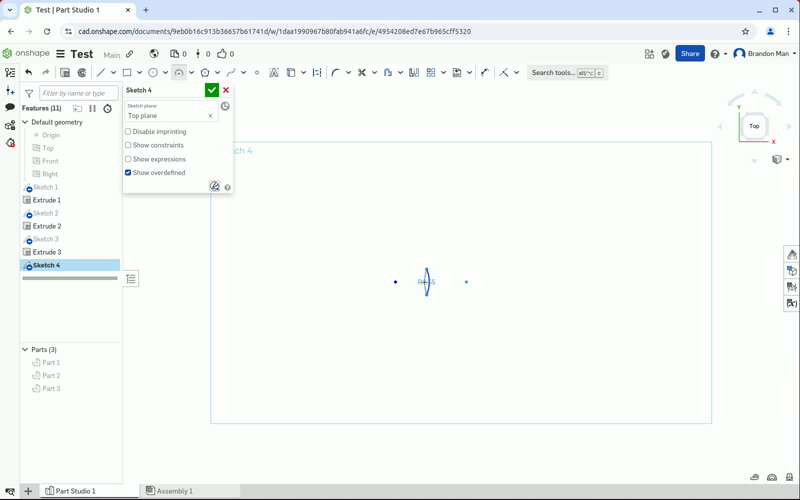
key_up(shift)
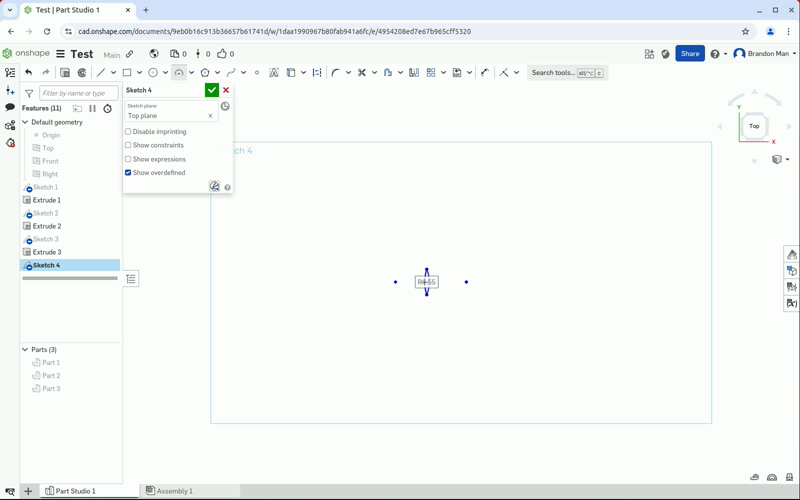
key(esc)
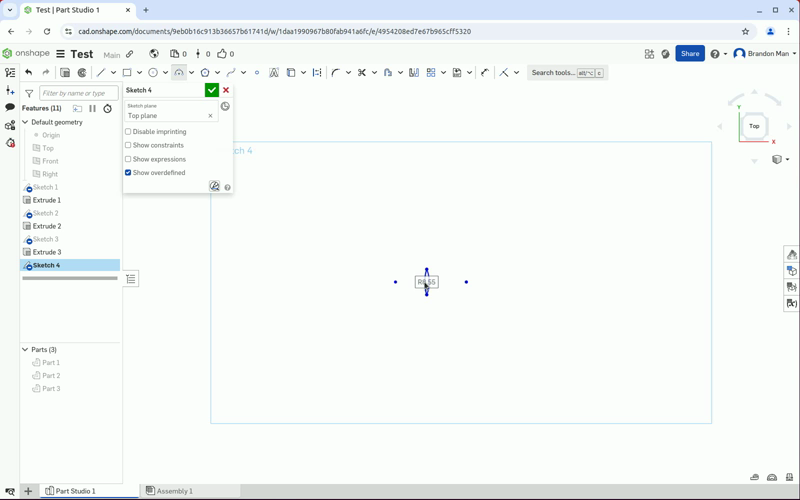
mouse_move(425, 286)
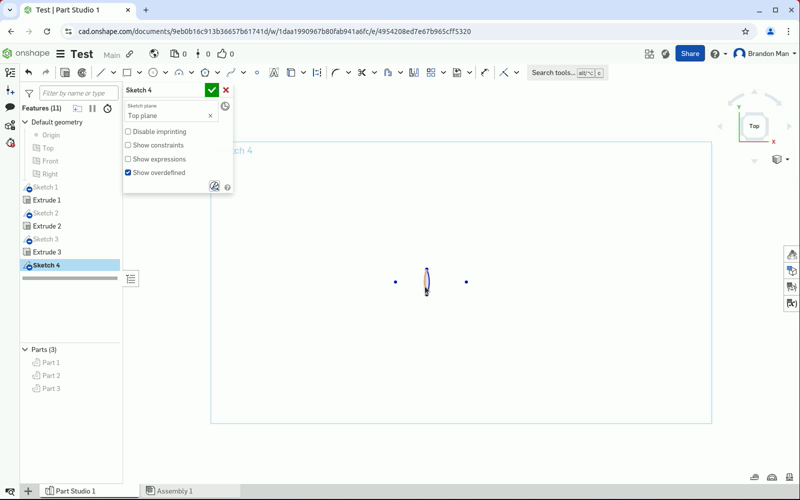
scroll(6)
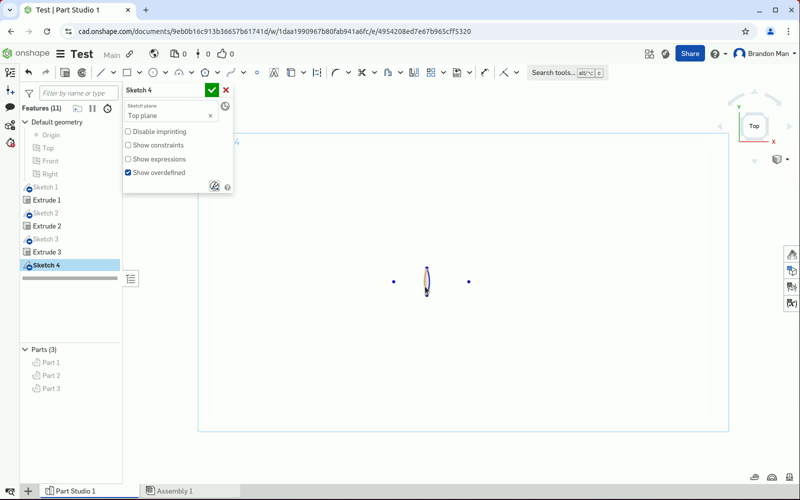
scroll(6)
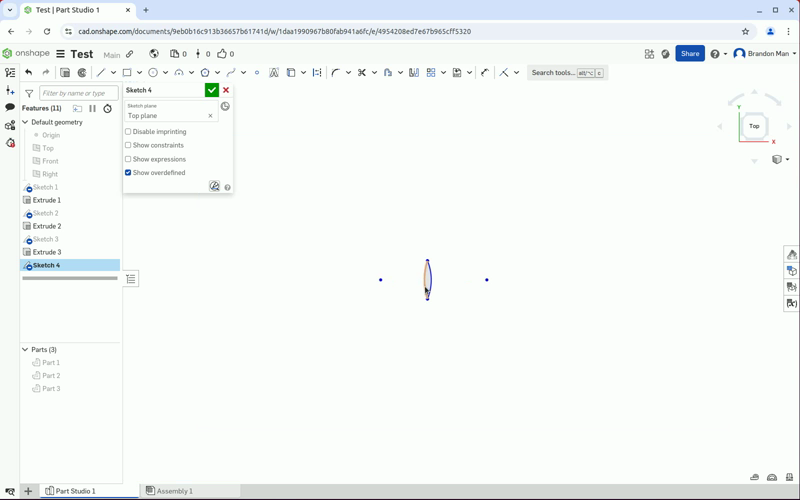
scroll(6)
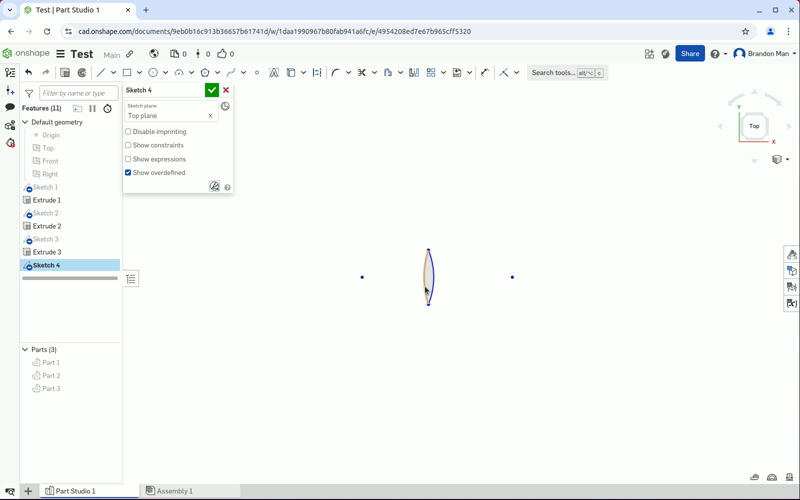
scroll(6)
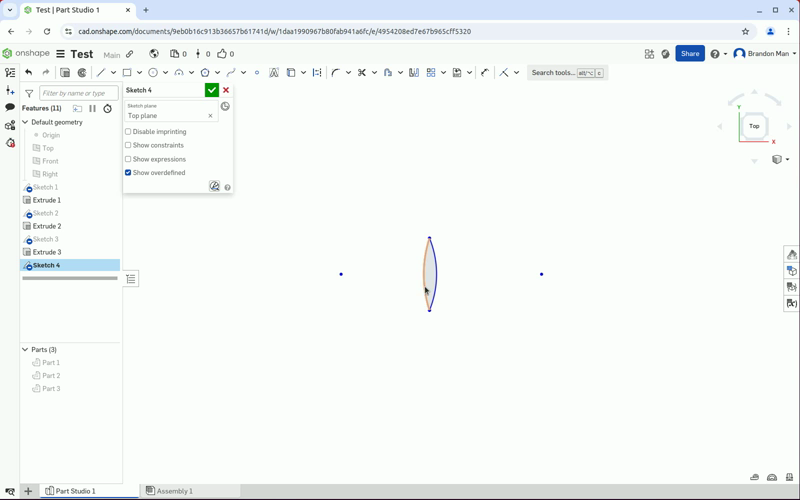
scroll(6)
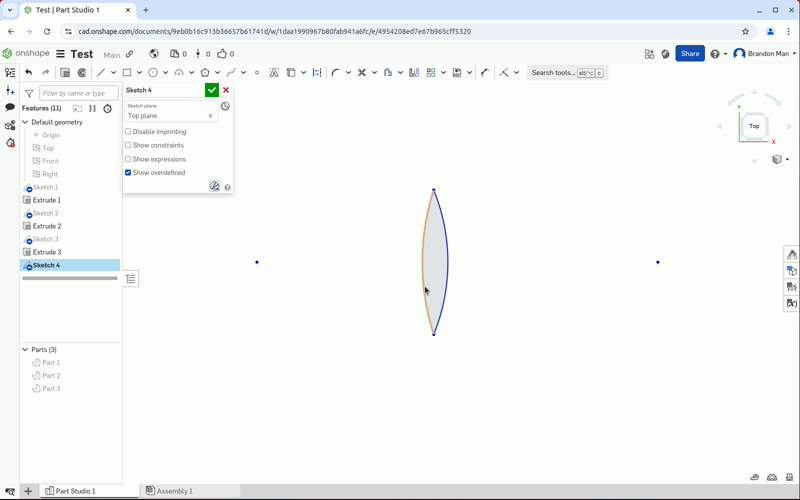
scroll(6)
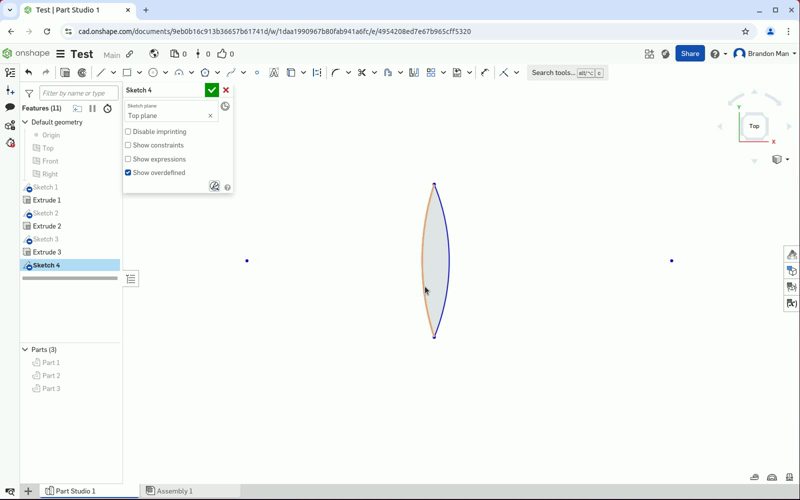
scroll(6)
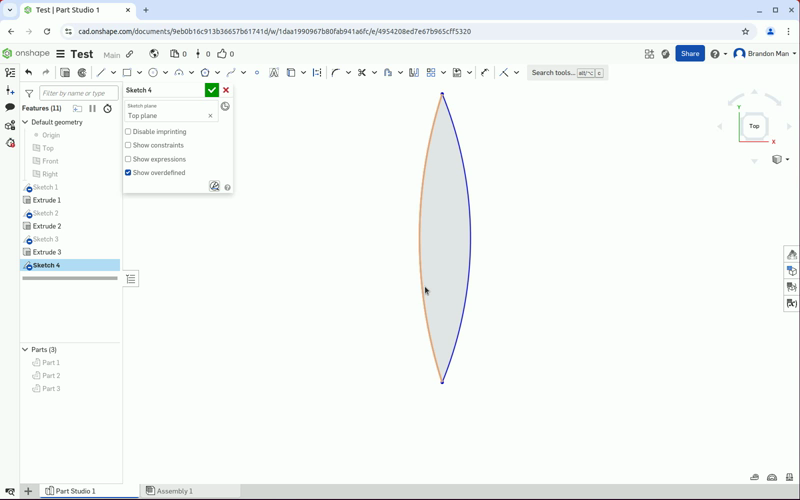
click(425, 286)
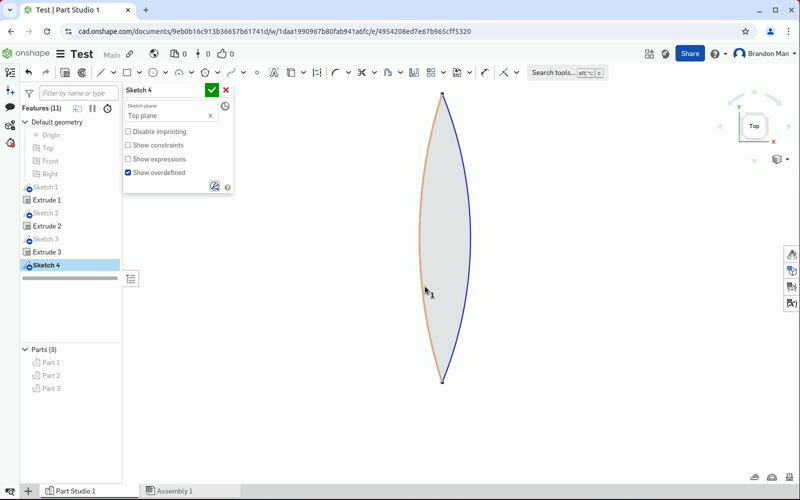
scroll(-6)
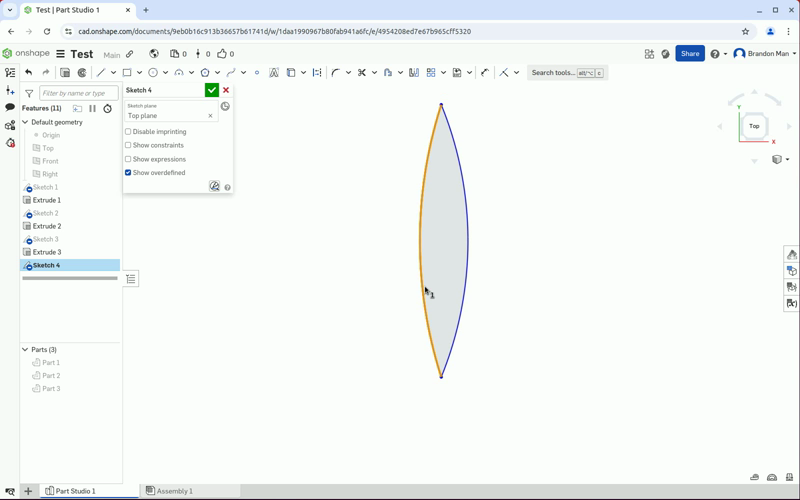
scroll(-6)
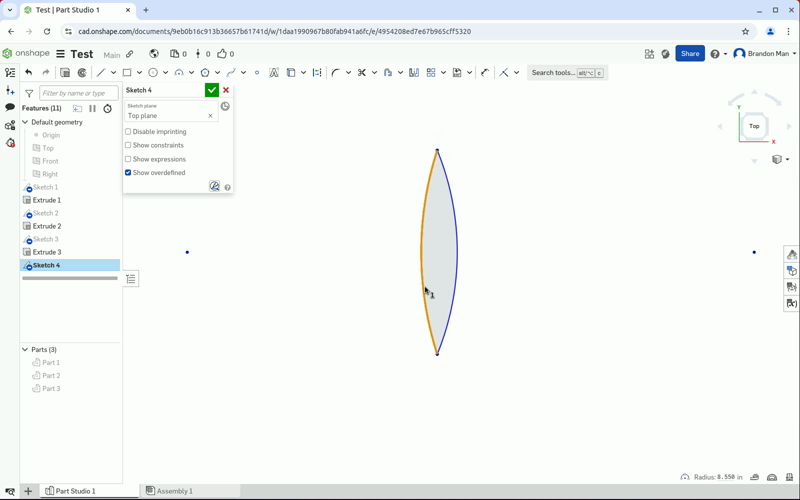
scroll(-6)
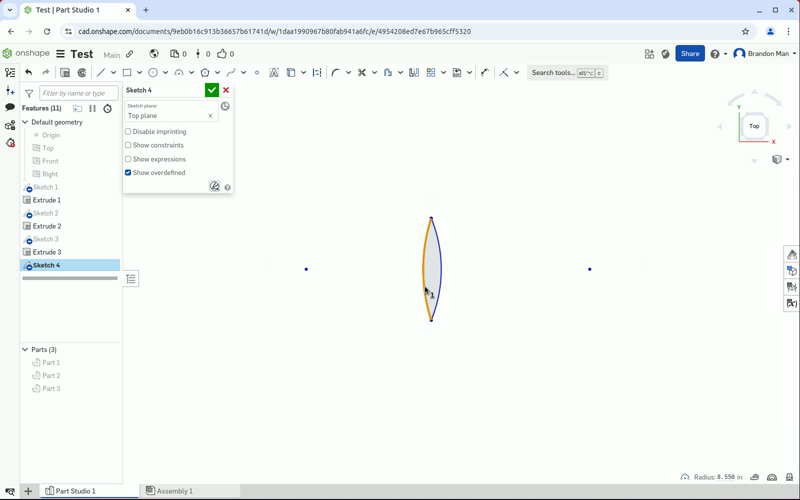
scroll(-6)
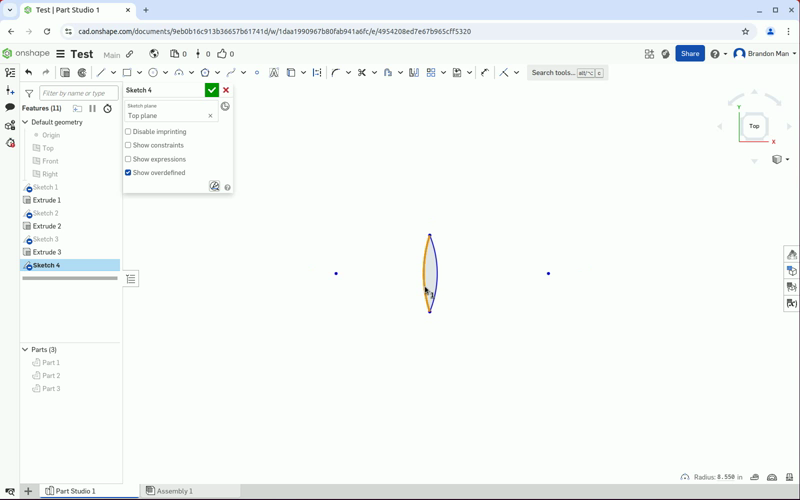
scroll(-6)
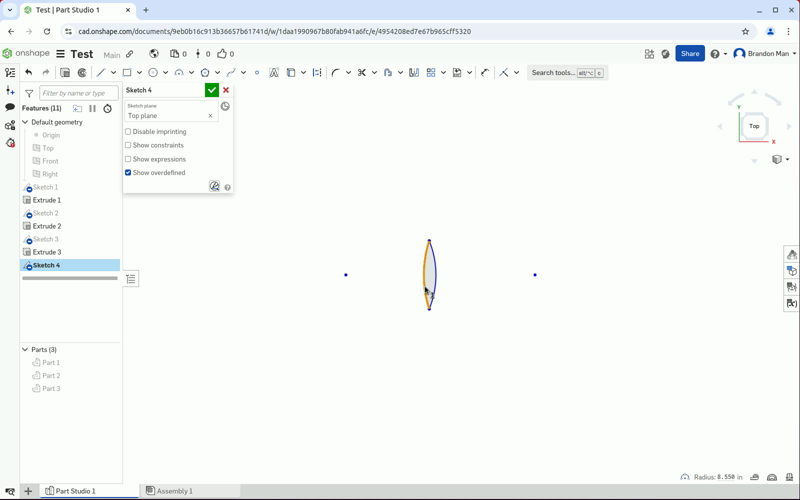
scroll(-6)
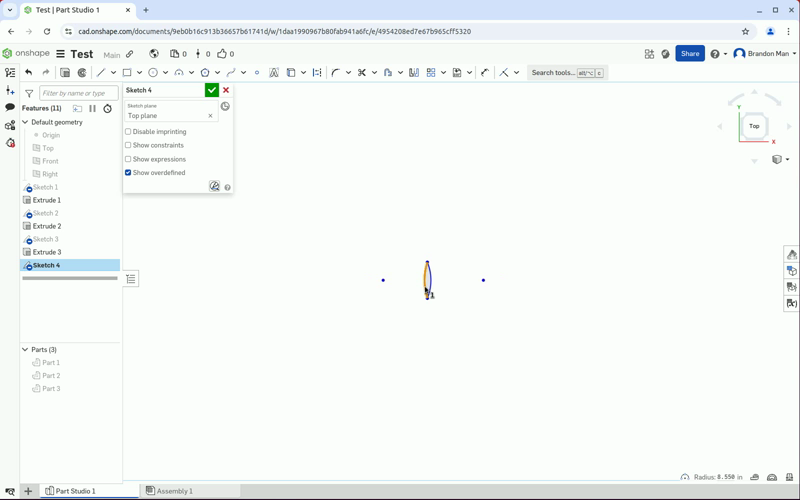
scroll(-6)
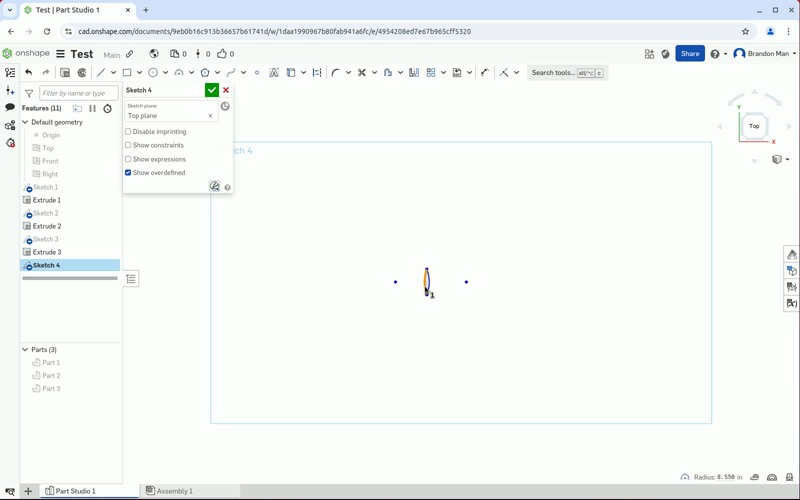
mouse_move(73, 352)
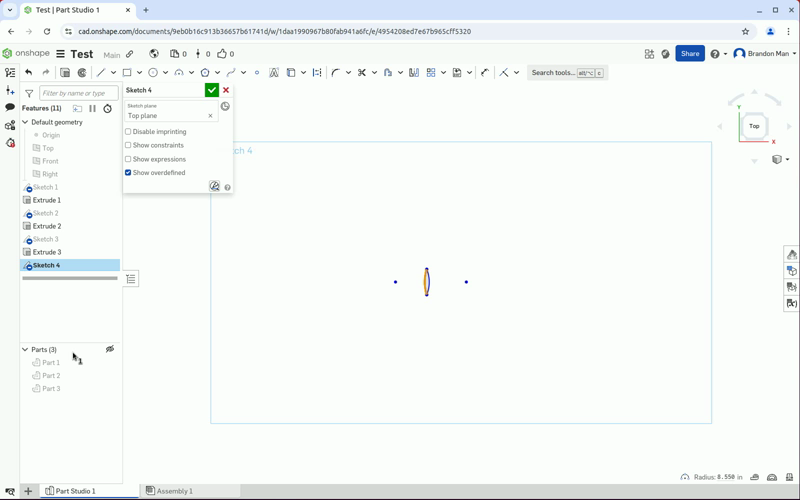
key(shift+y)
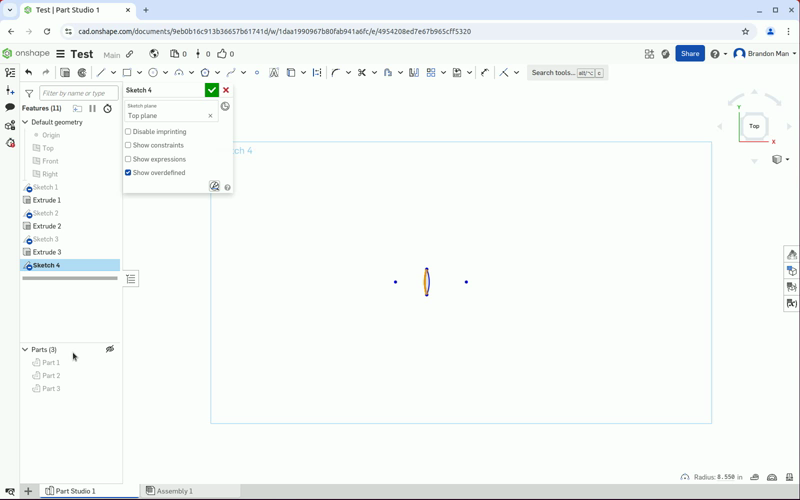
key(shift+e)
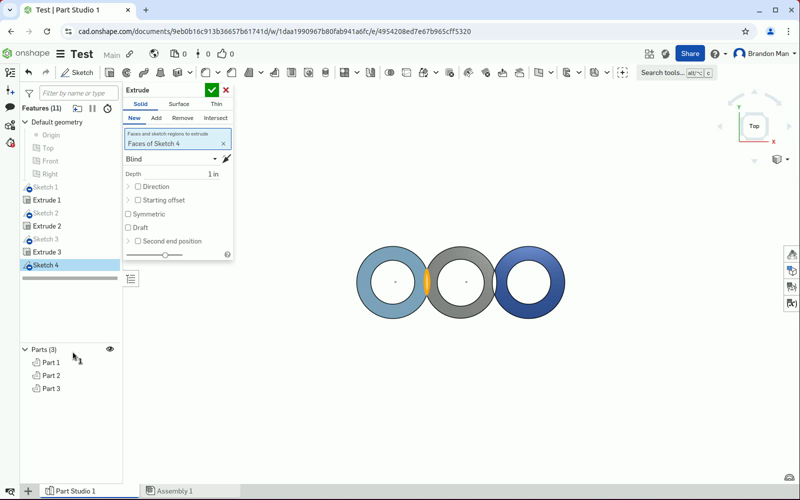
mouse_move(143, 106)
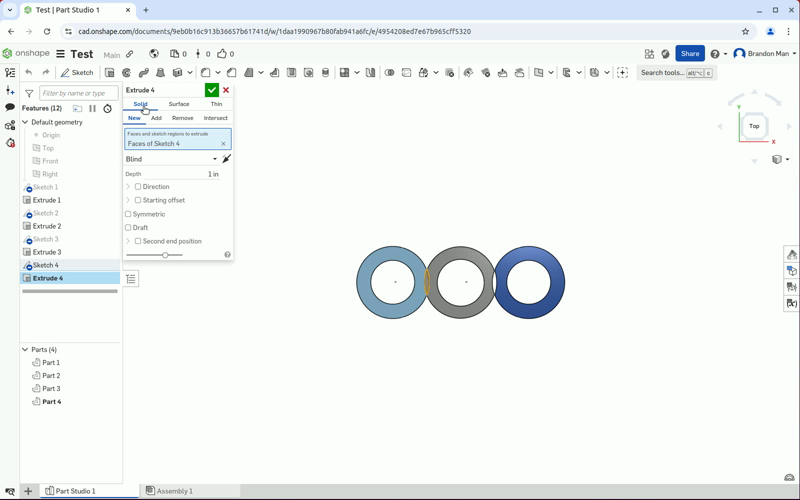
click(143, 106)
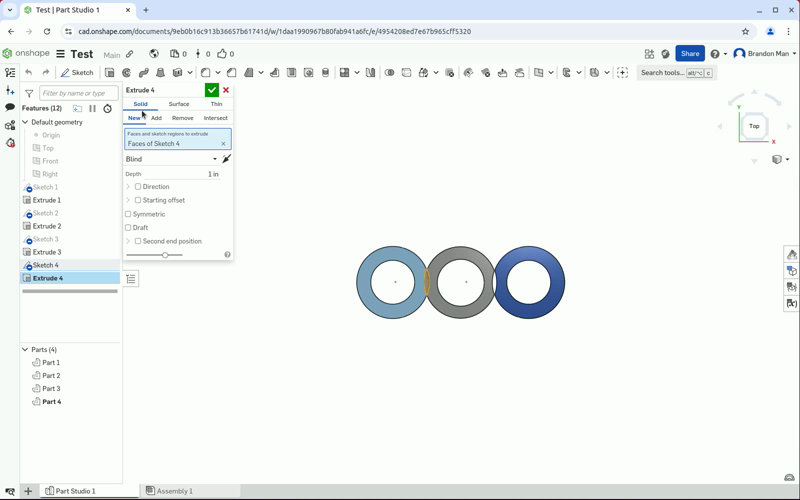
mouse_move(137, 120)
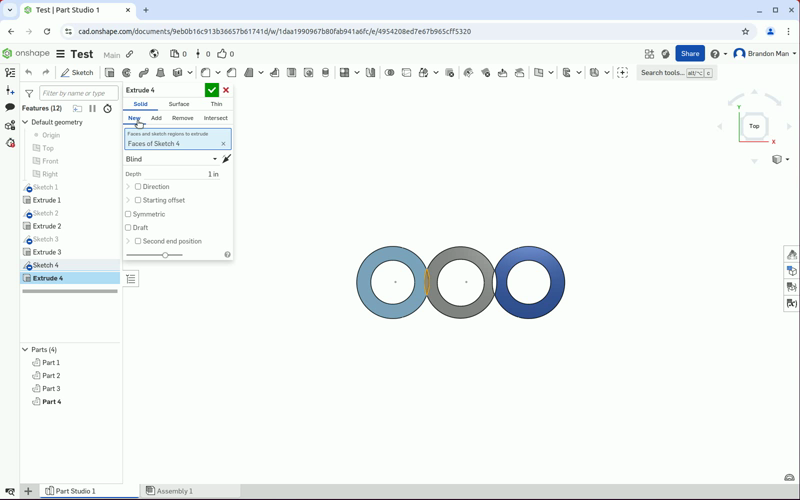
click(137, 120)
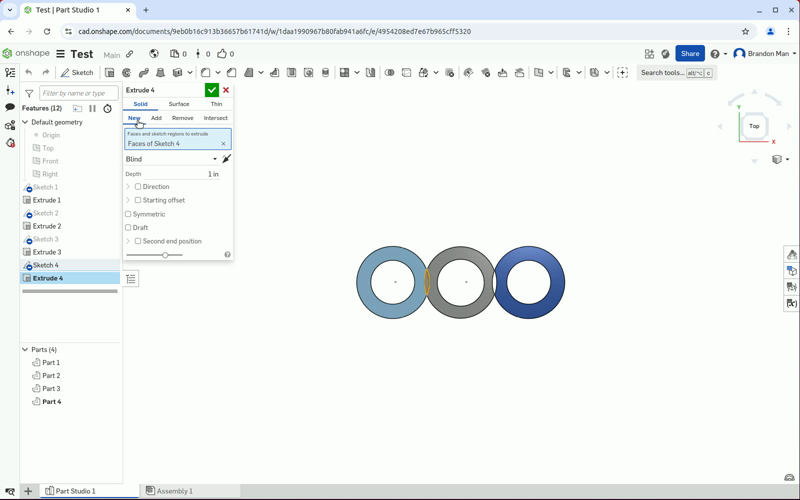
key(tab, 4)
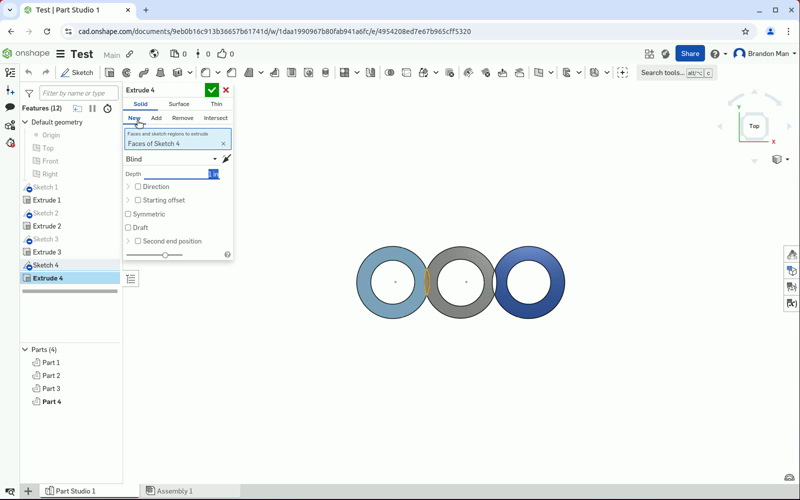
text(2.889)
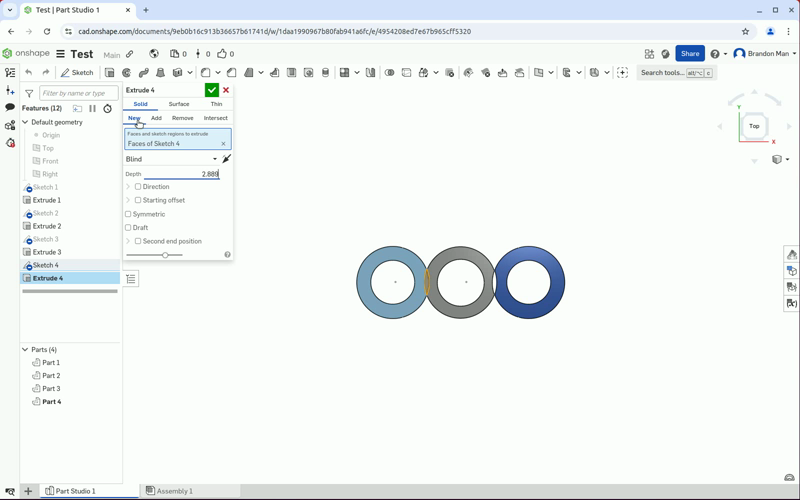
key(enter)
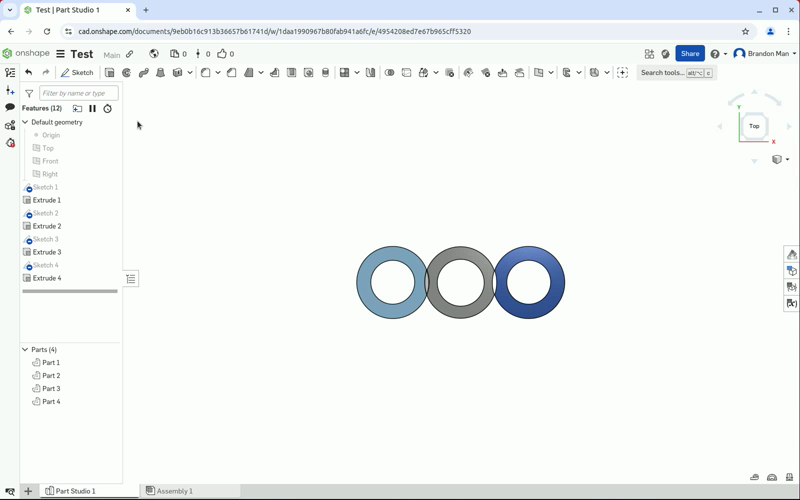
key(shift+h)
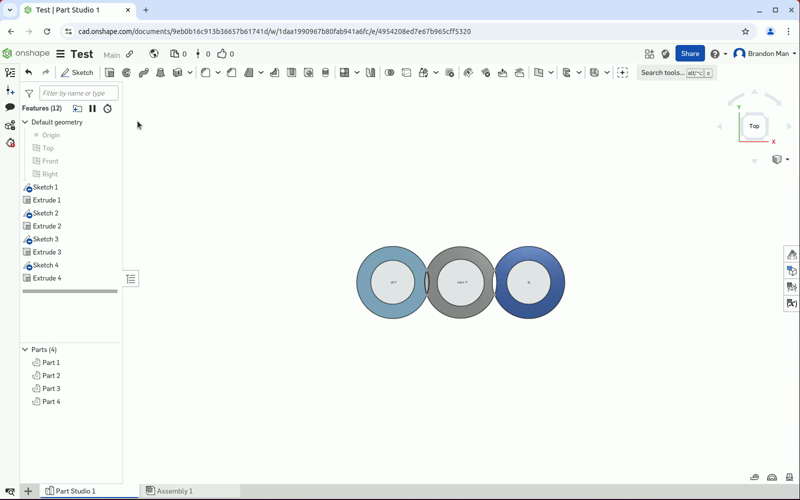
key(shift+h)
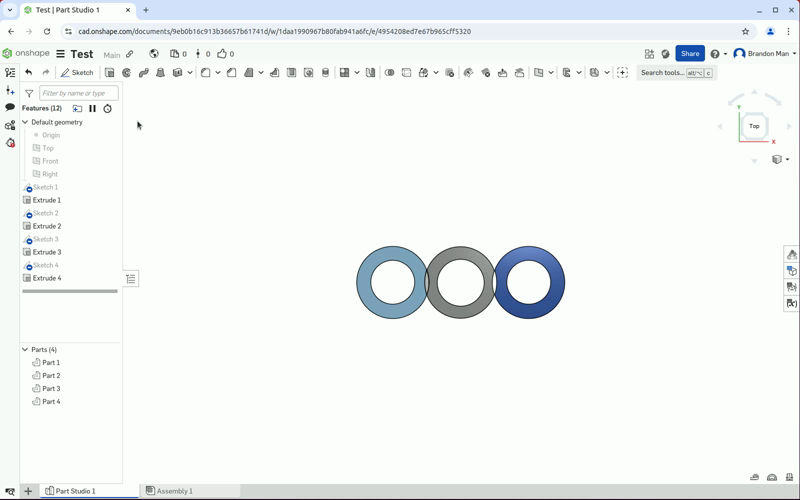
mouse_move(73, 189)
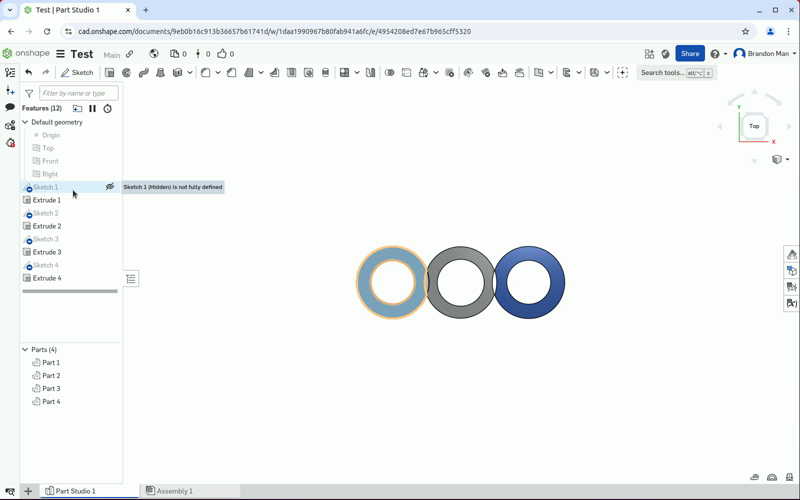
click(73, 189)
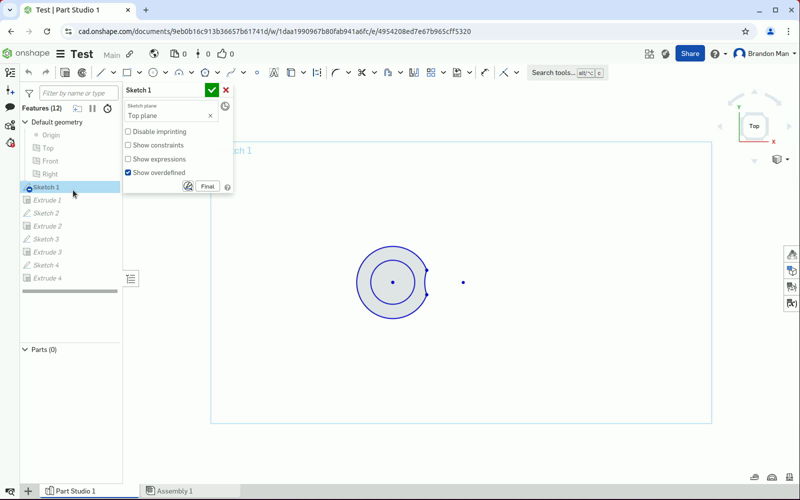
mouse_move(229, 92)
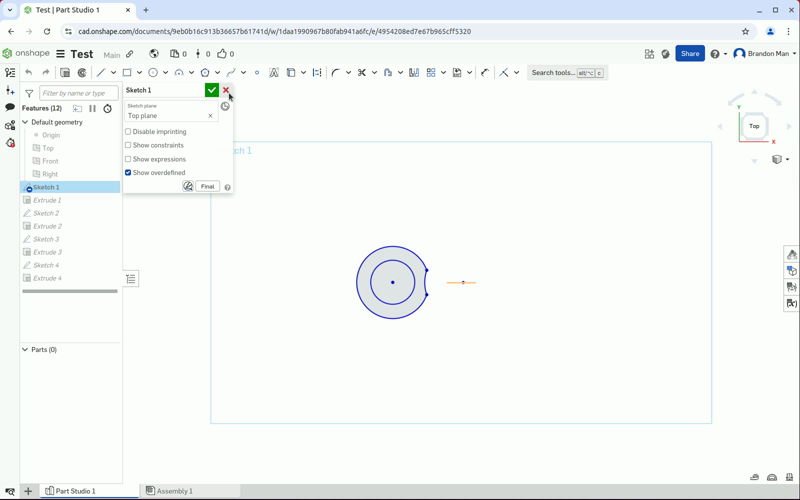
click(229, 92)
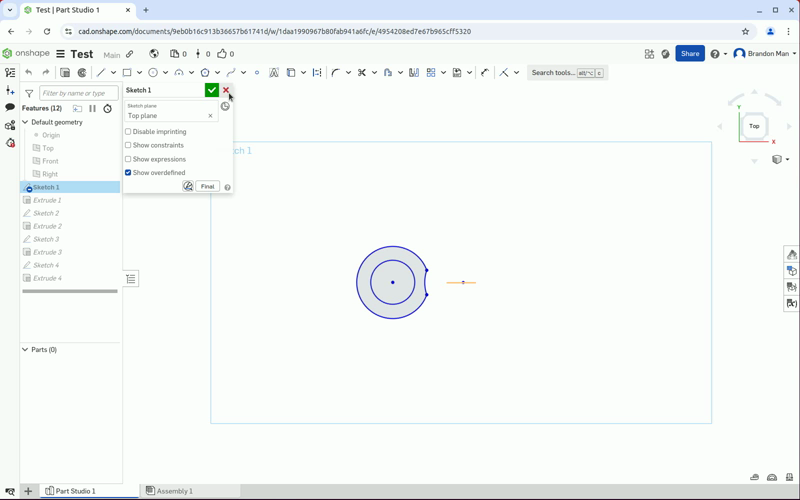
key(shift+s)
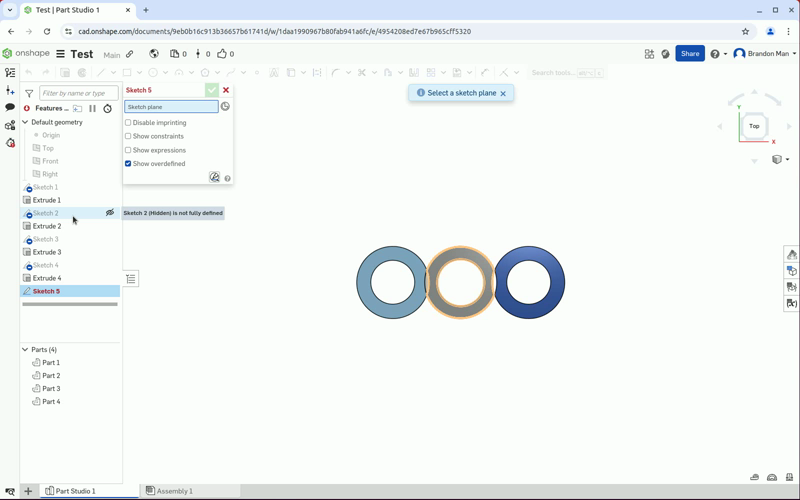
scroll(3)
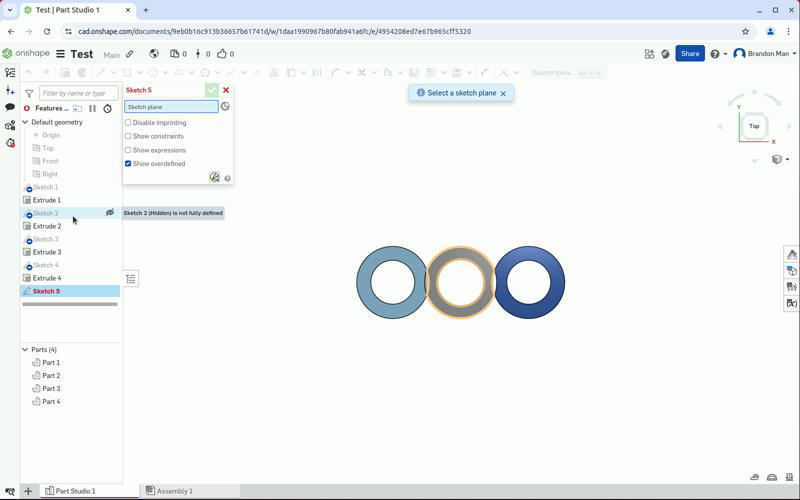
mouse_move(73, 150)
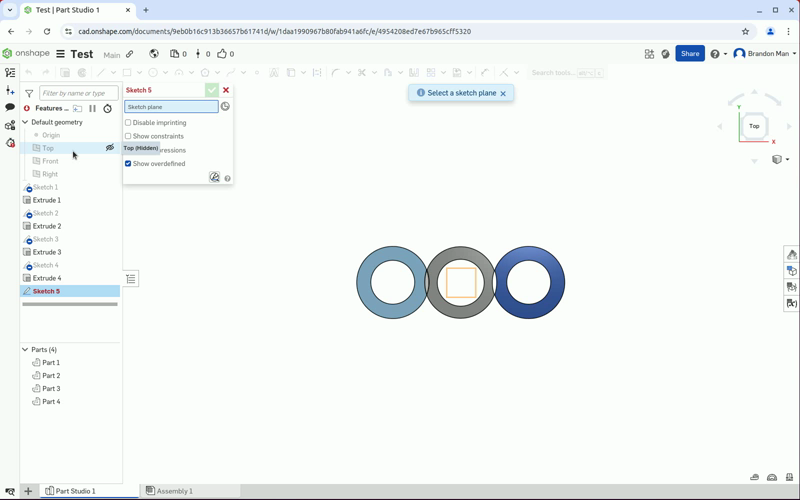
click(73, 150)
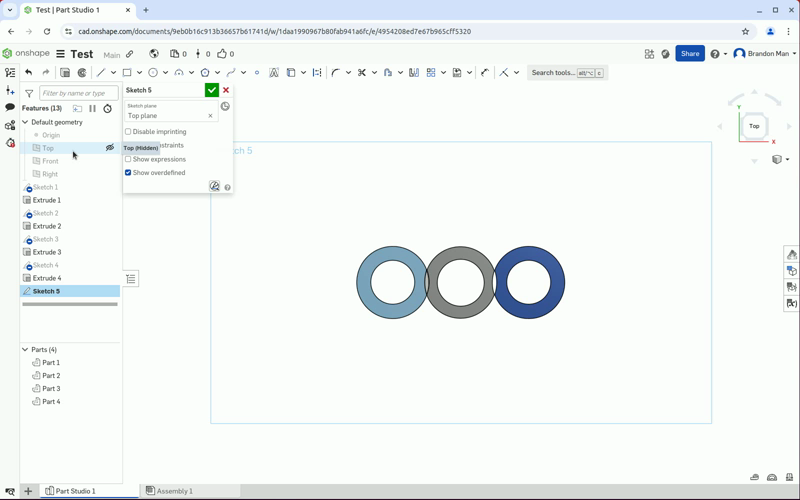
mouse_move(73, 352)
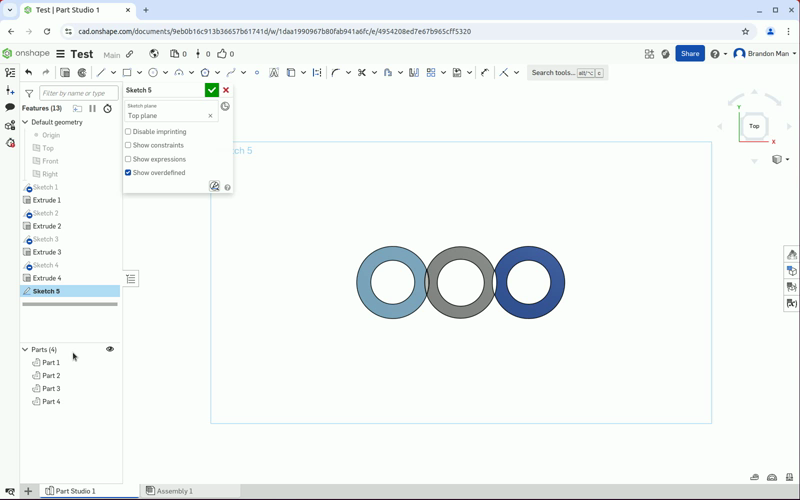
key(y)
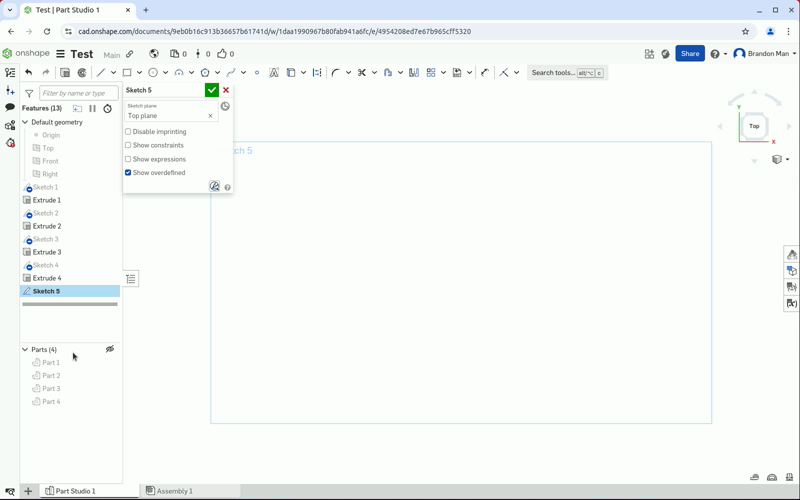
key(a)
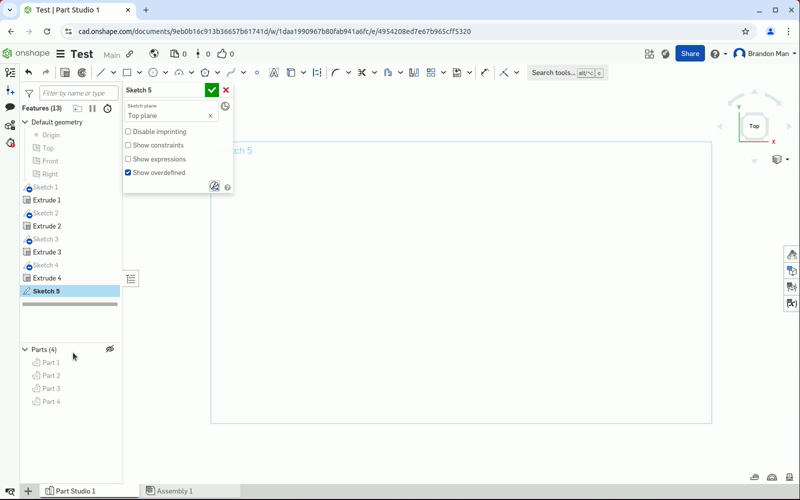
key_down(shift)
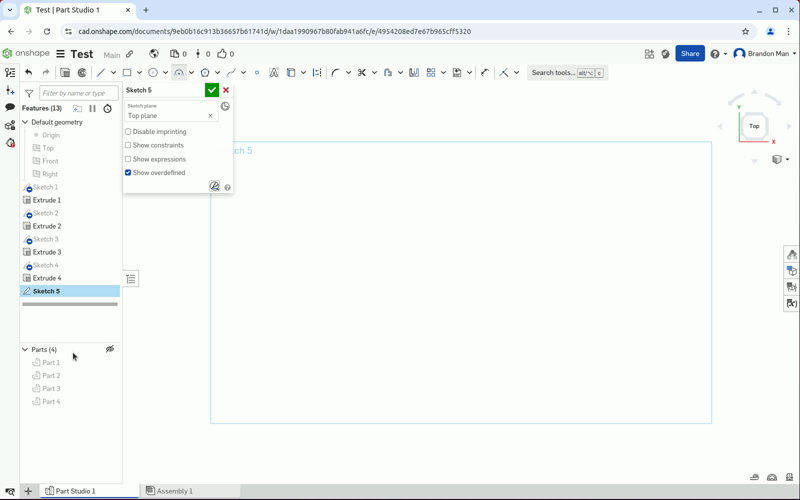
mouse_move(494, 294)
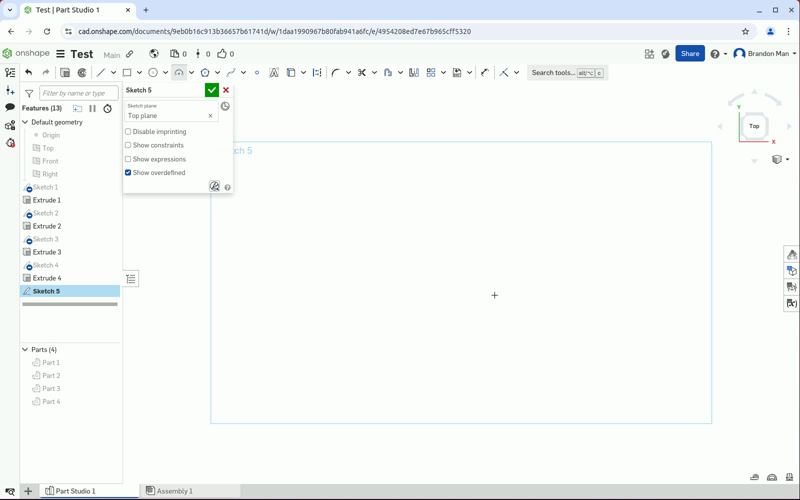
click(494, 294)
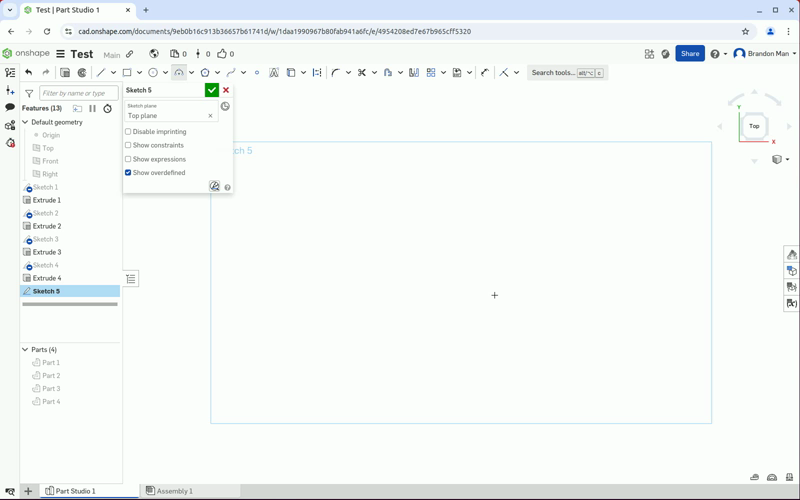
key_up(shift)
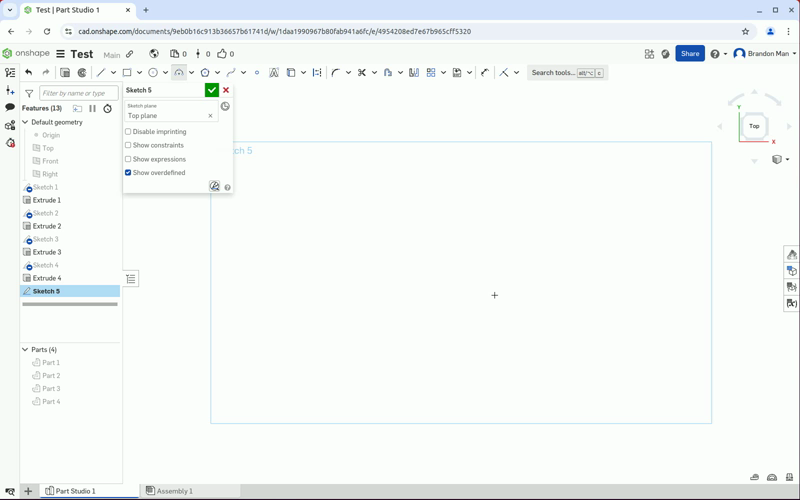
key_down(shift)
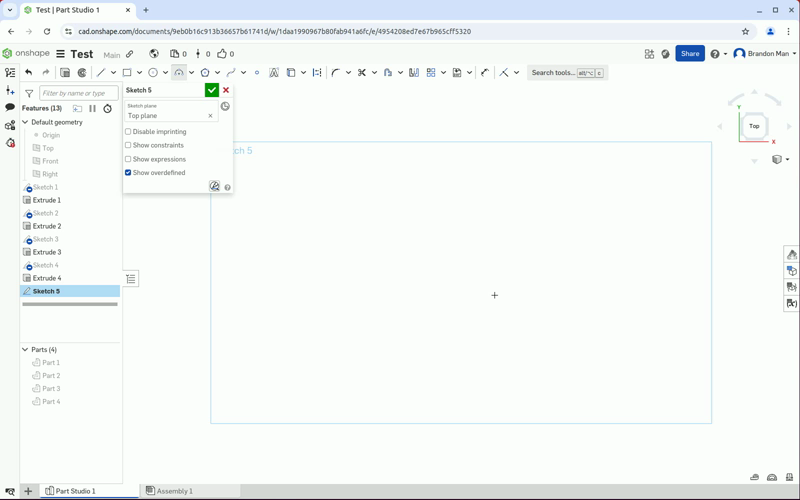
mouse_move(494, 269)
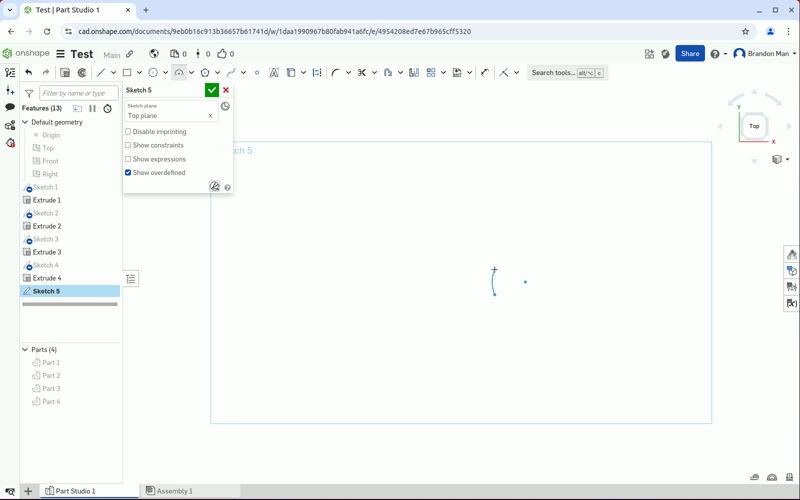
click(494, 269)
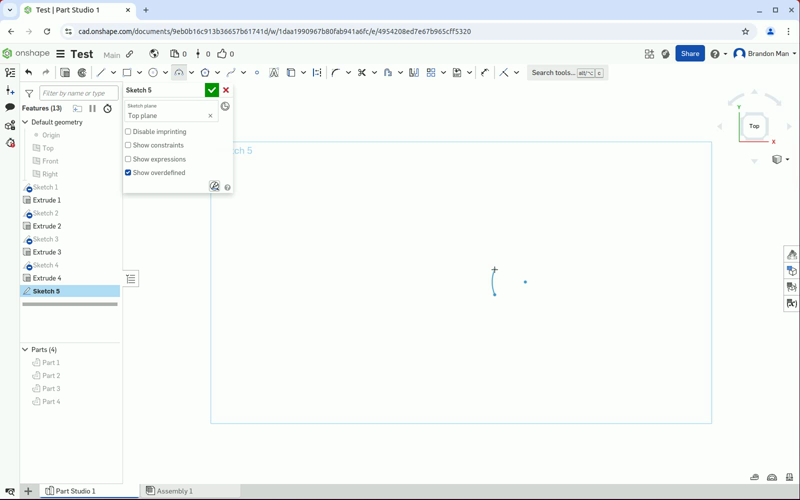
mouse_move(497, 281)
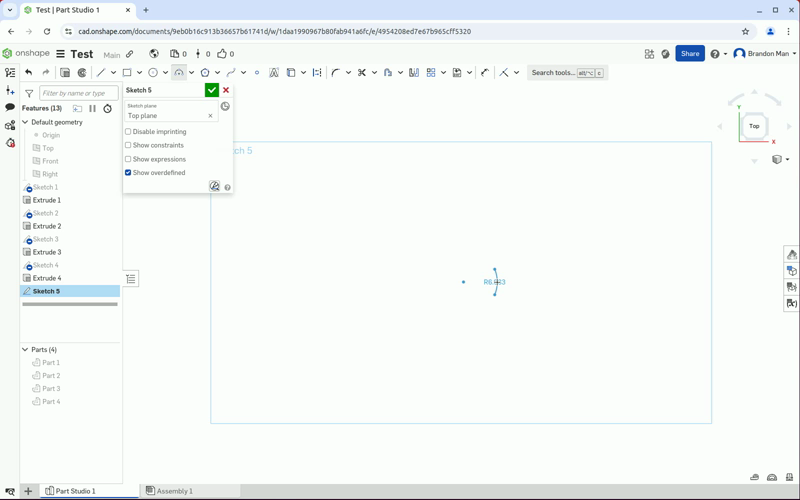
click(497, 281)
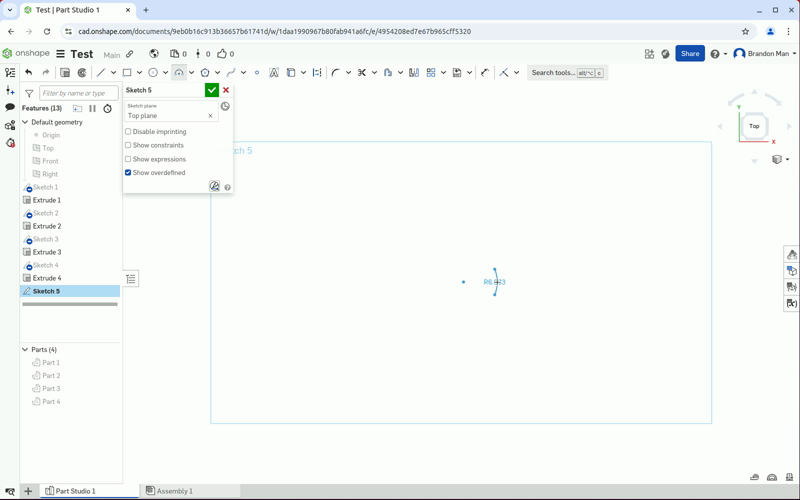
key_up(shift)
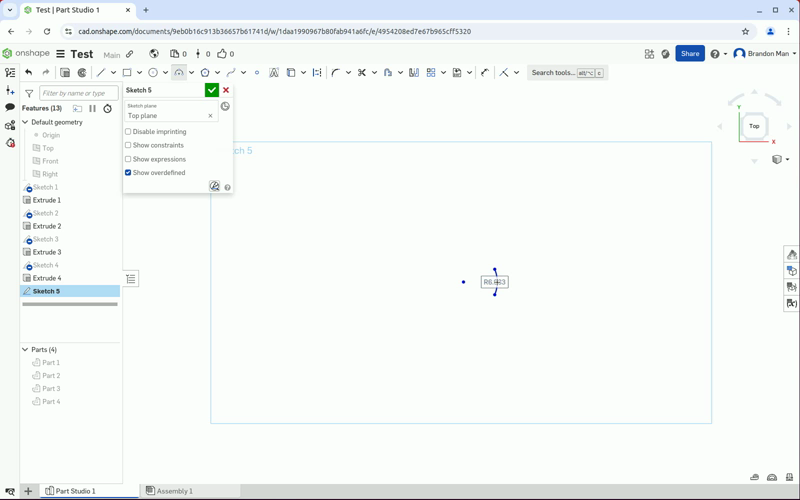
mouse_move(494, 269)
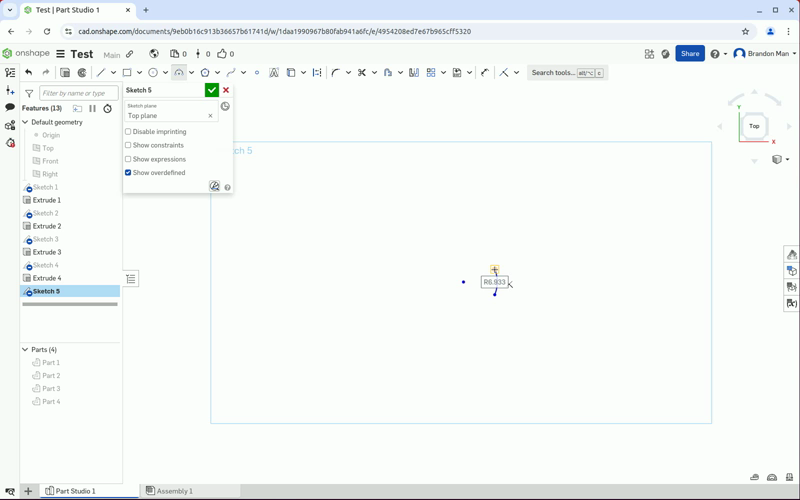
click(494, 269)
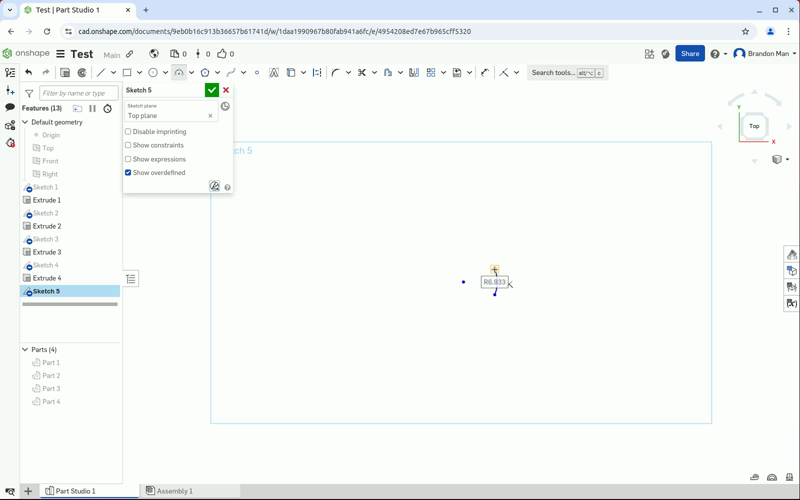
mouse_move(494, 294)
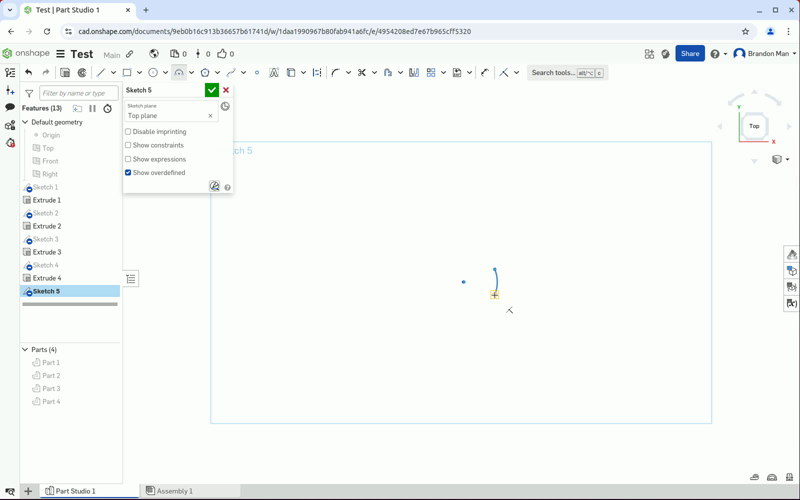
click(494, 294)
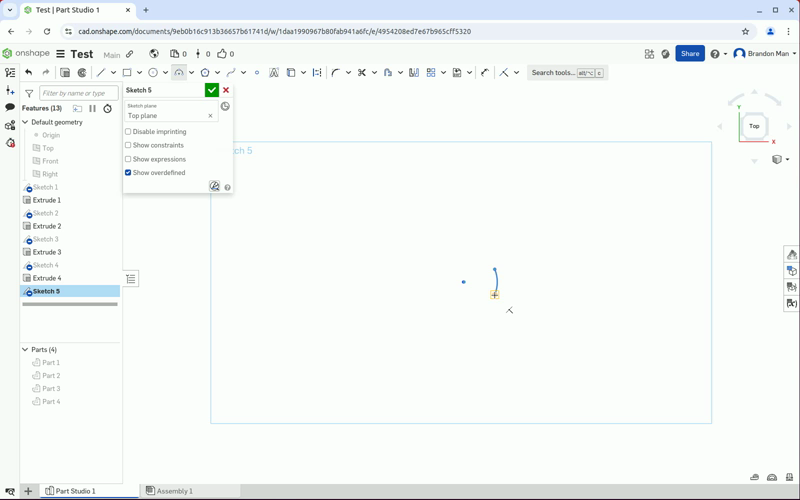
key_down(shift)
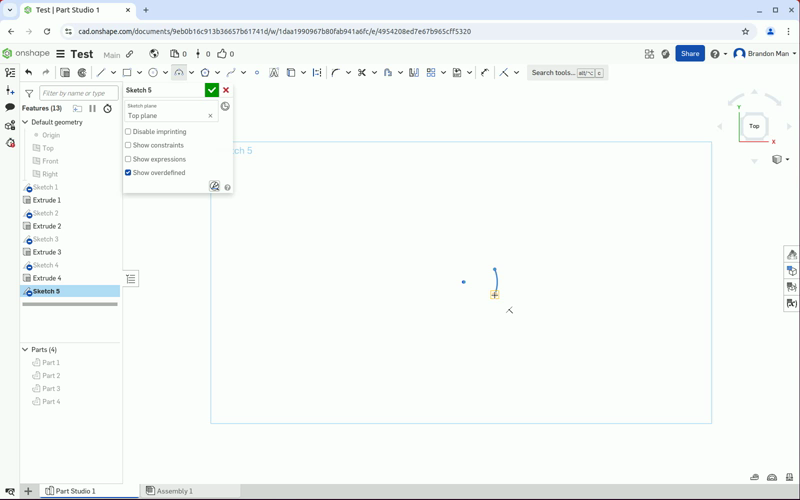
mouse_move(492, 281)
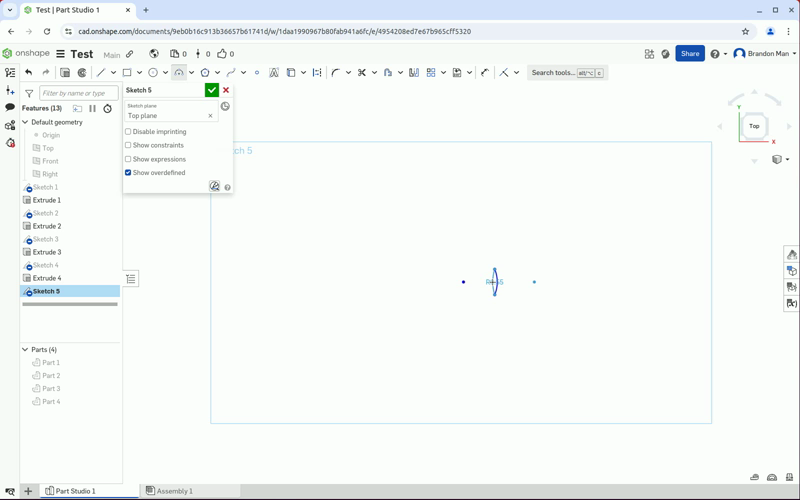
scroll(6)
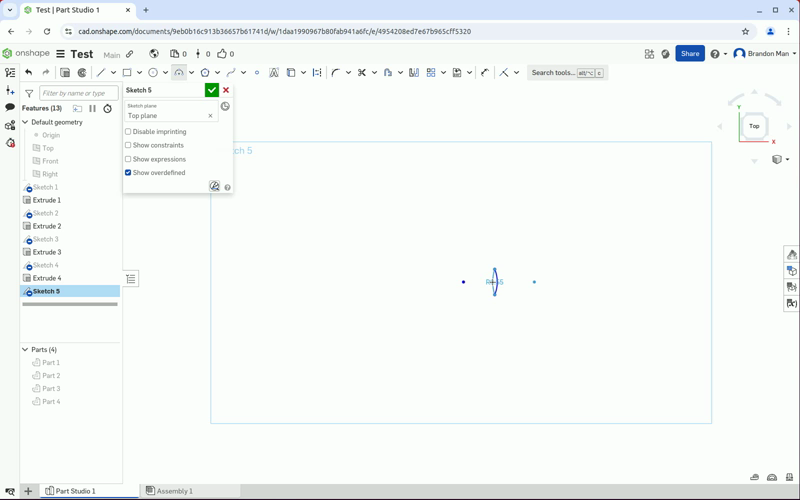
scroll(6)
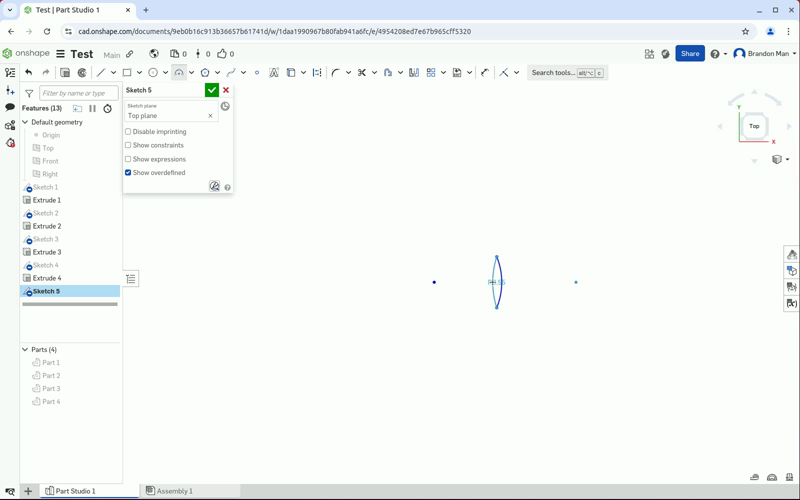
scroll(6)
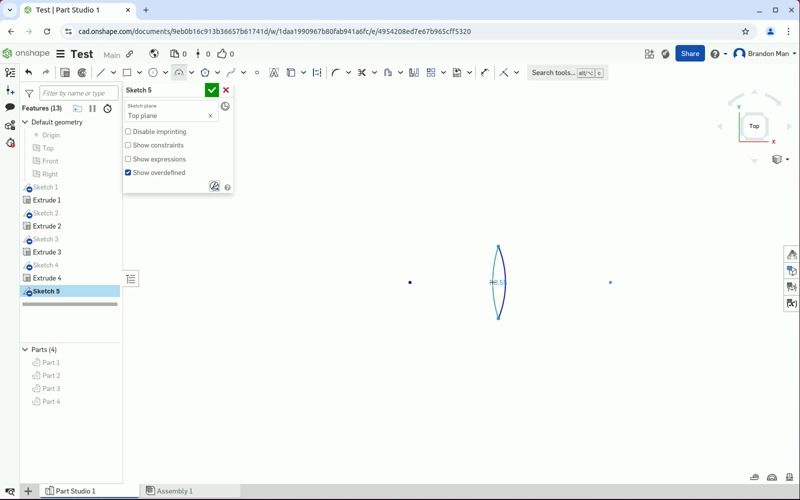
scroll(6)
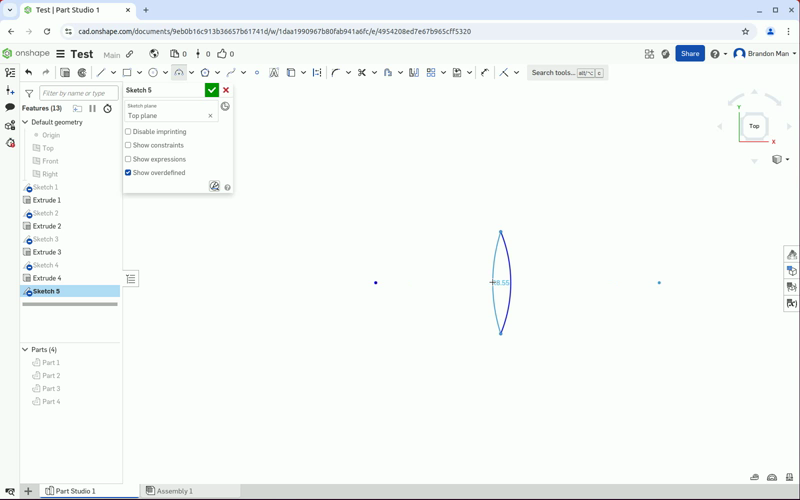
scroll(6)
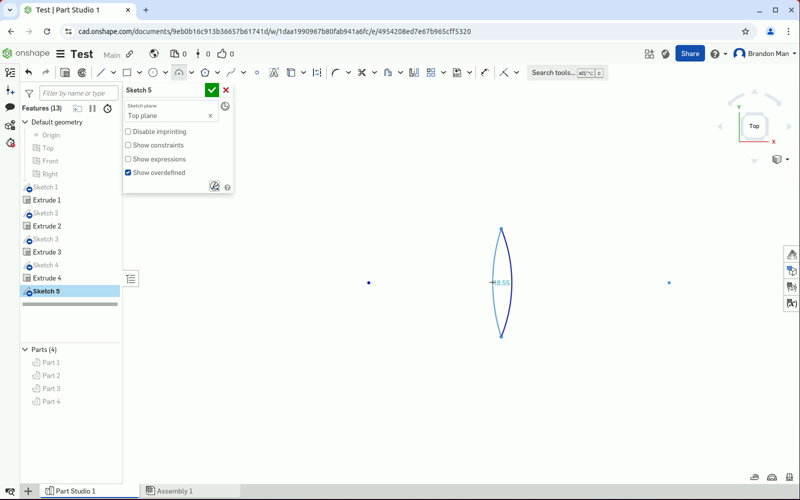
scroll(6)
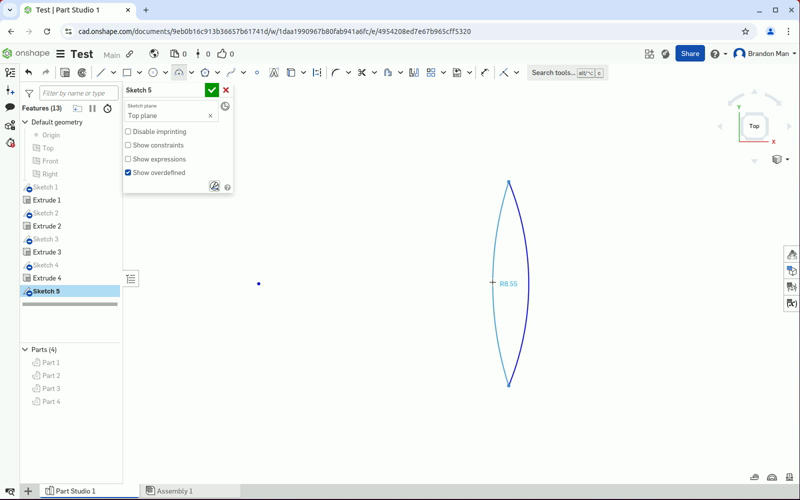
scroll(6)
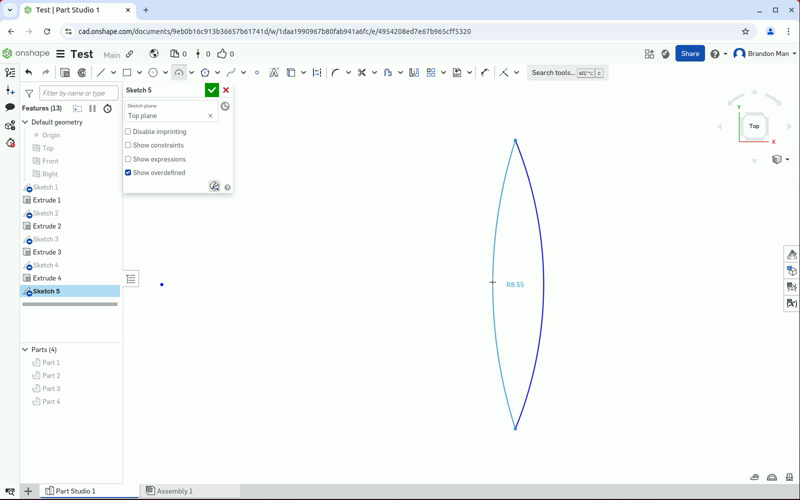
click(492, 281)
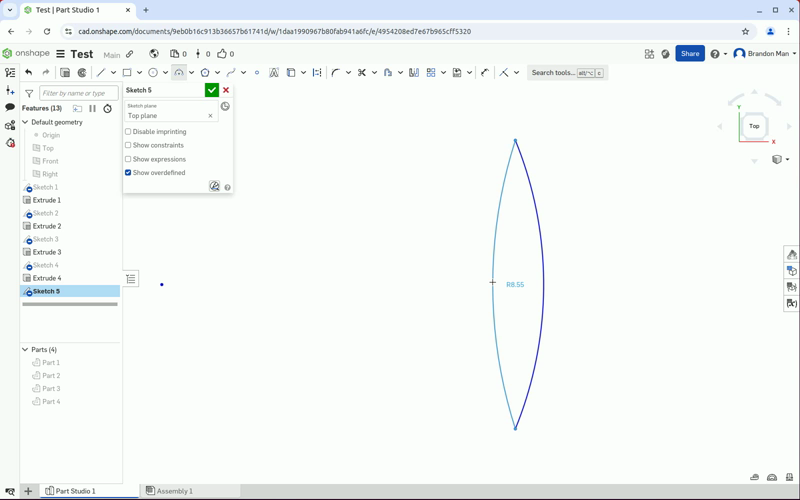
scroll(-6)
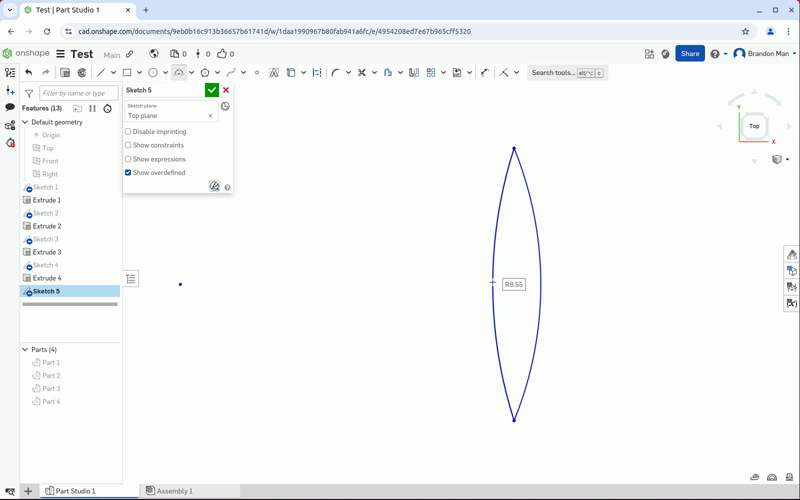
scroll(-6)
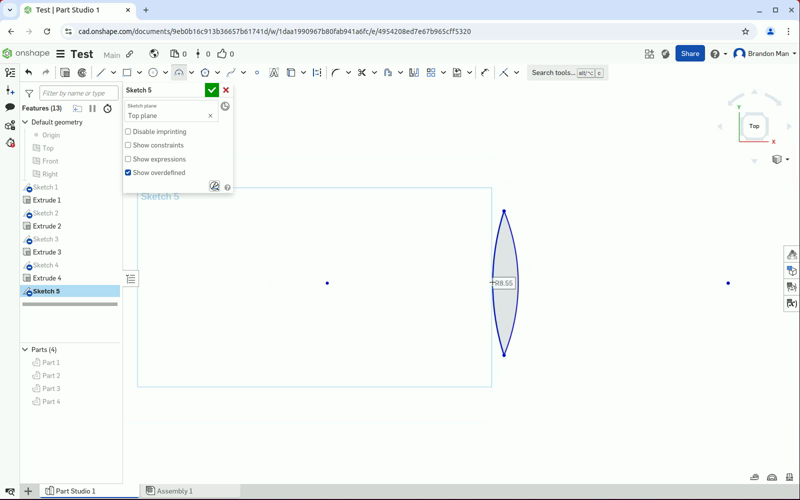
scroll(-6)
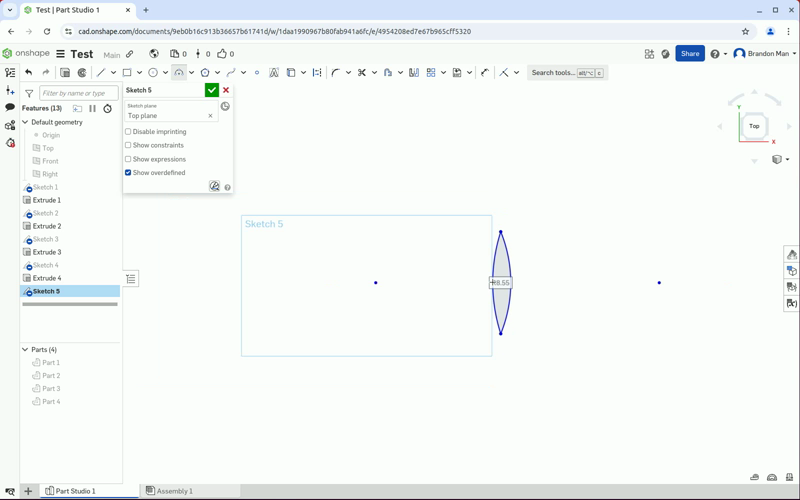
scroll(-6)
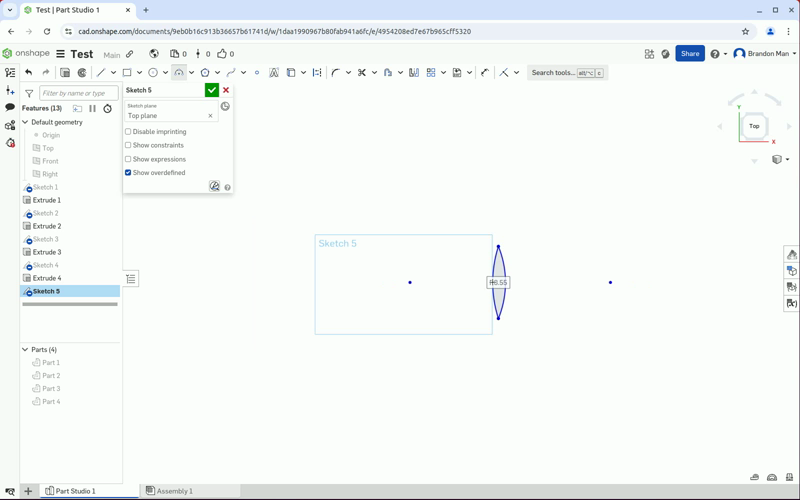
scroll(-6)
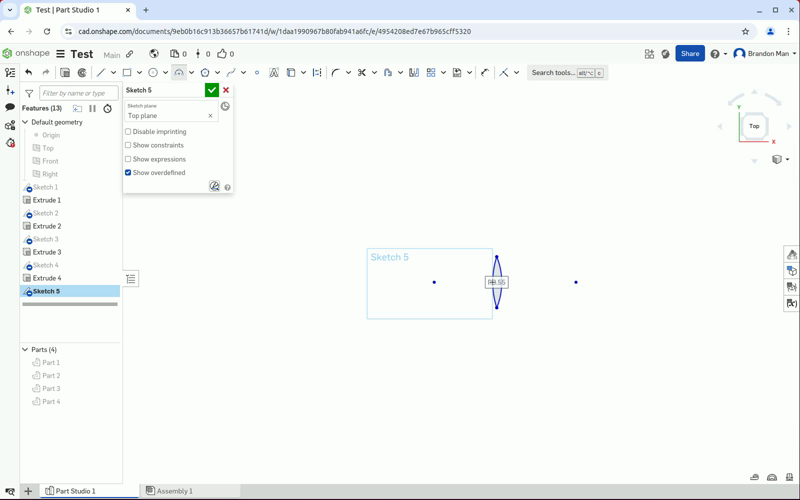
scroll(-6)
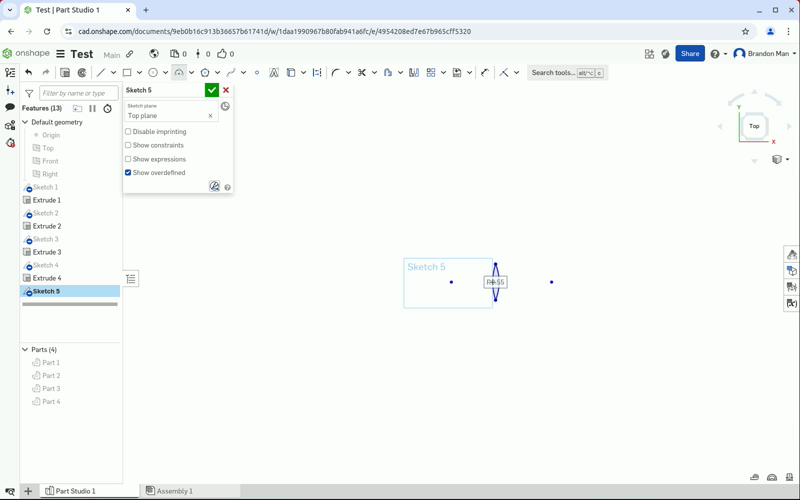
scroll(-6)
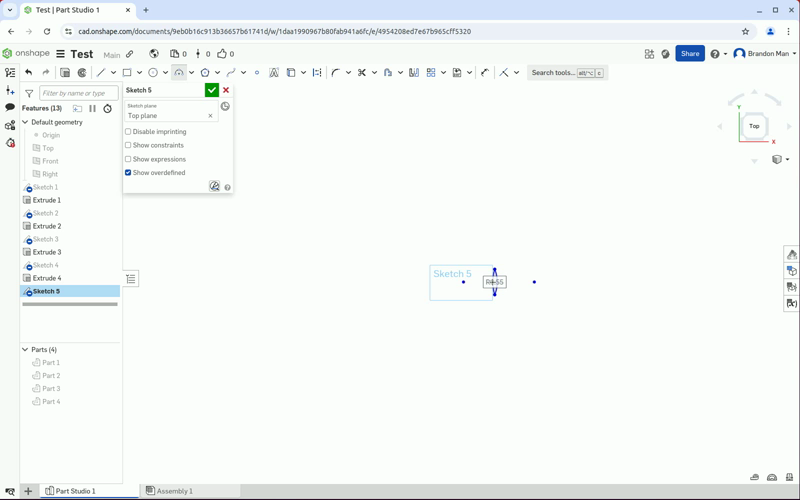
key_up(shift)
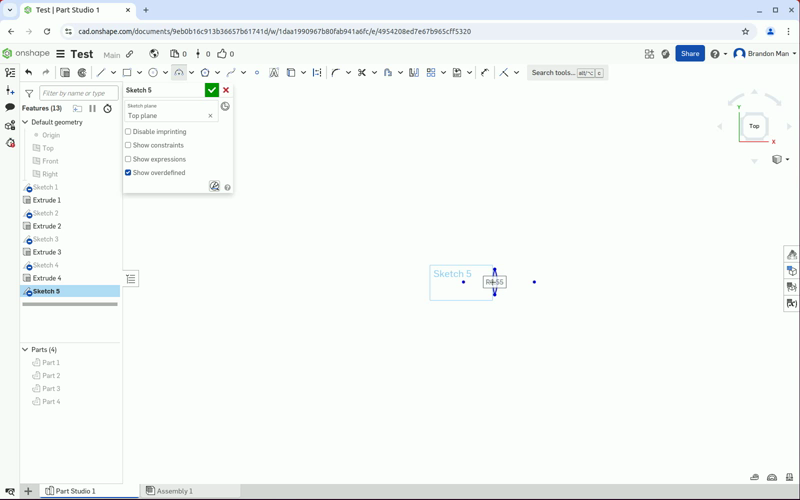
key(esc)
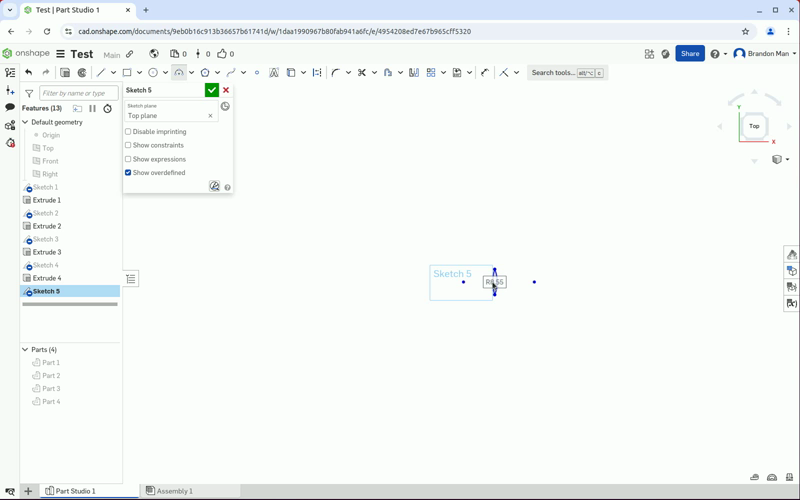
mouse_move(494, 288)
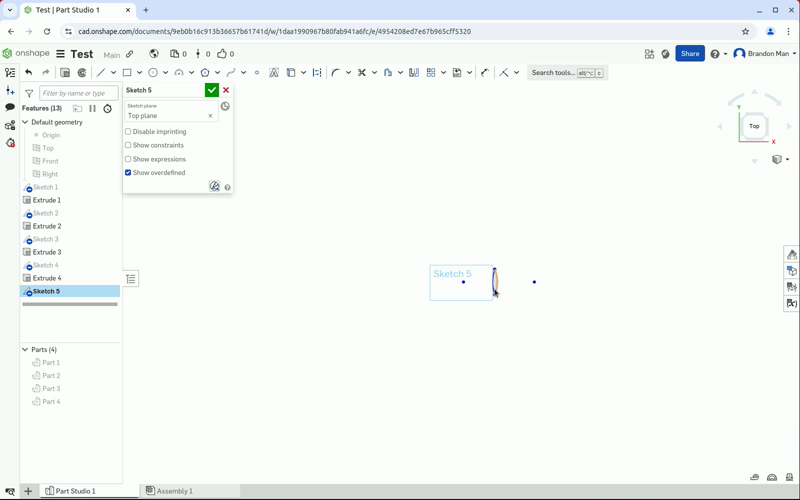
scroll(6)
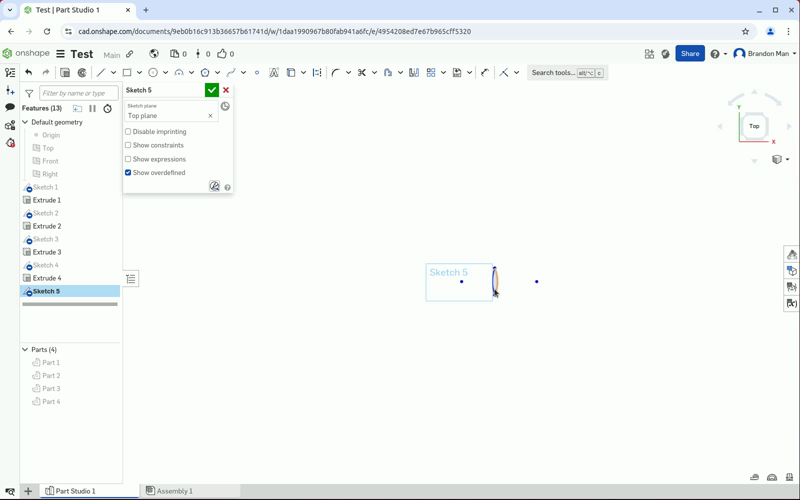
scroll(6)
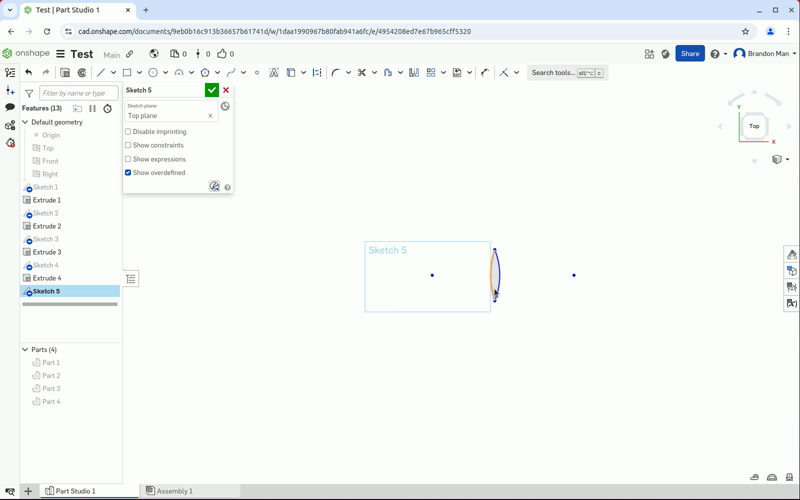
scroll(6)
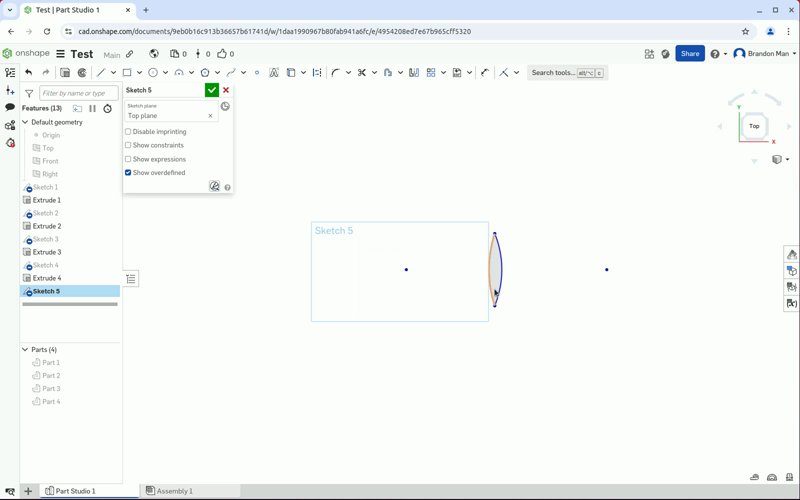
scroll(6)
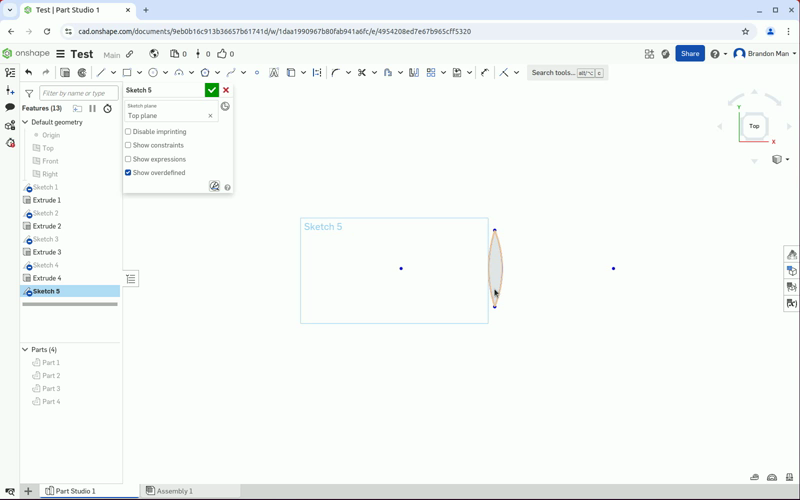
scroll(6)
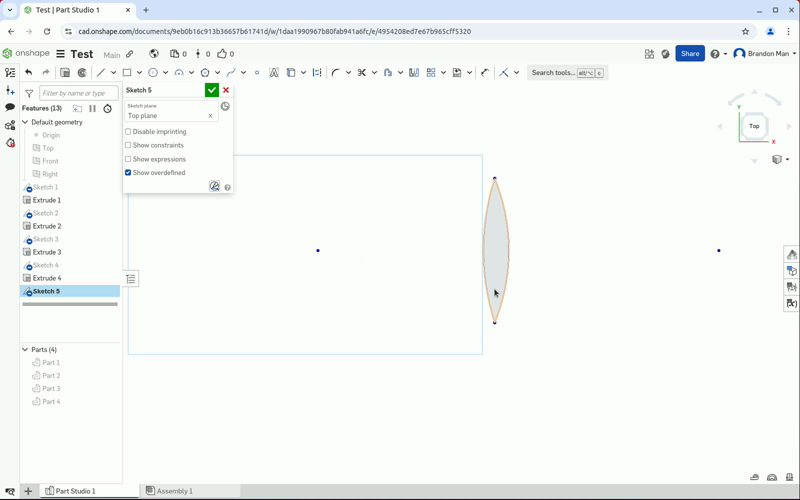
scroll(6)
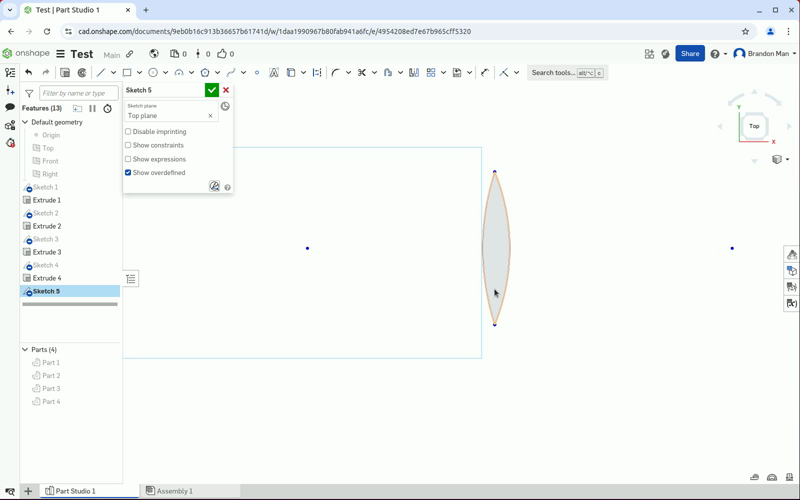
scroll(6)
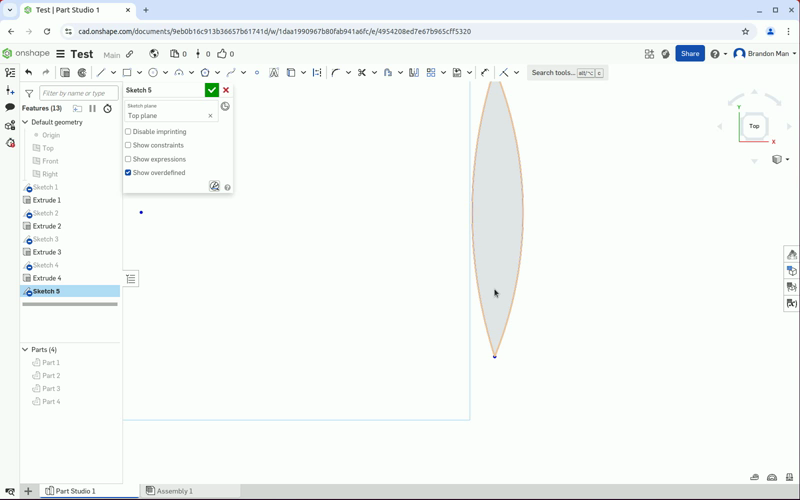
click(494, 288)
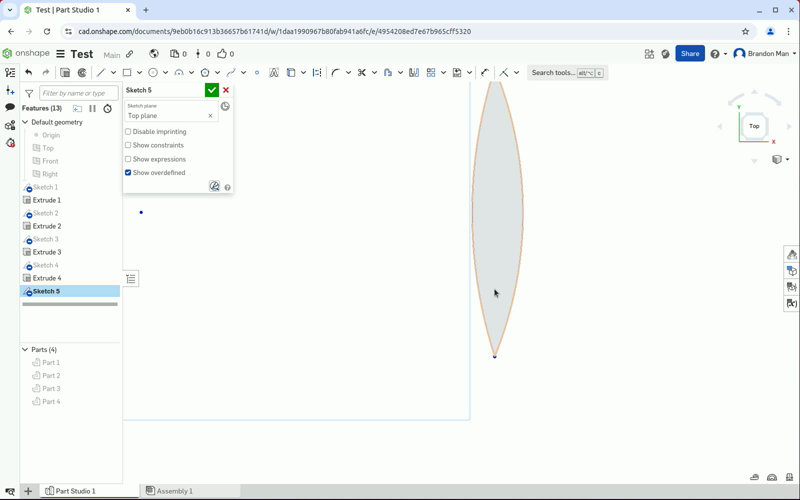
scroll(-6)
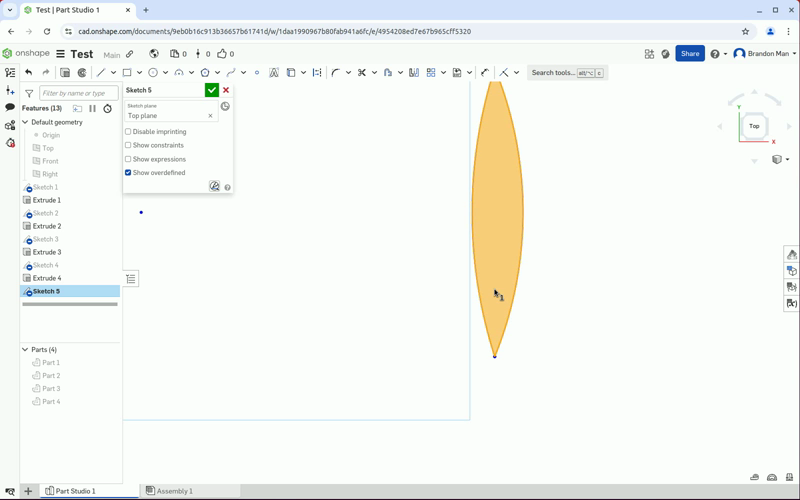
scroll(-6)
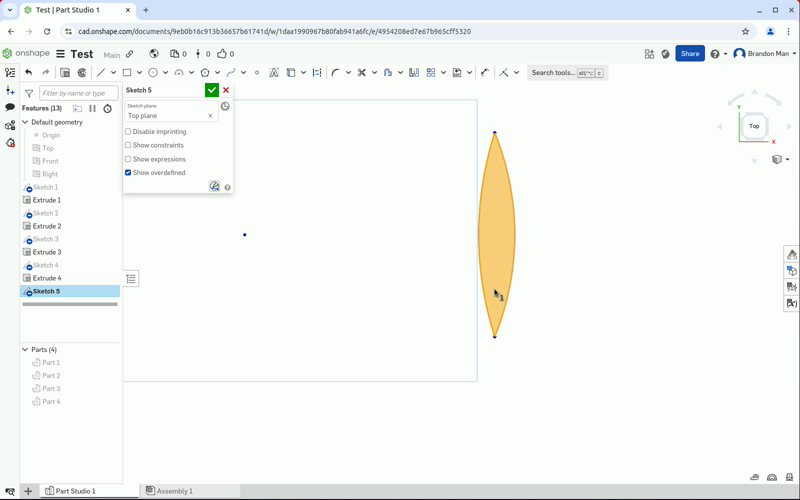
scroll(-6)
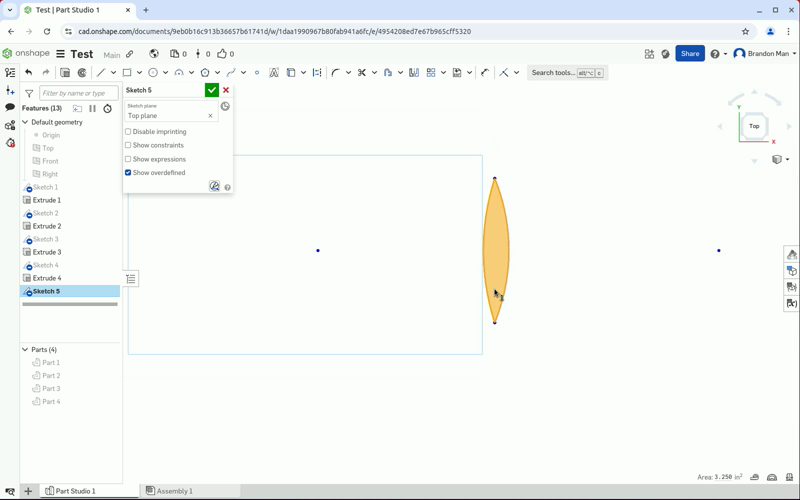
scroll(-6)
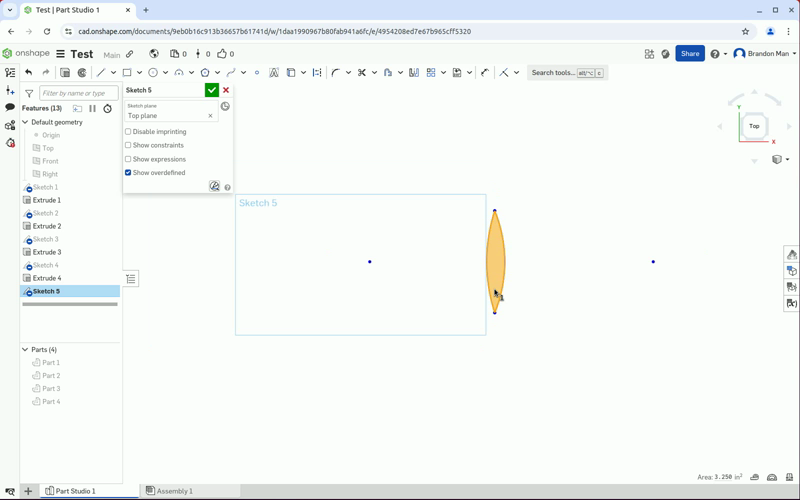
scroll(-6)
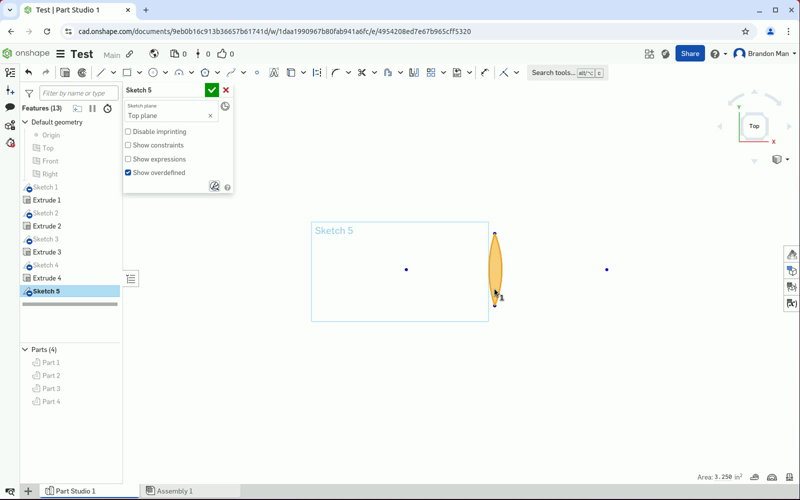
scroll(-6)
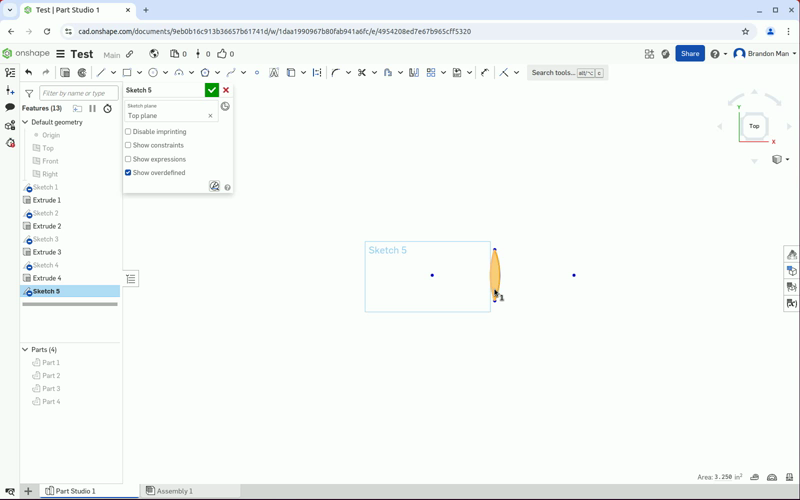
scroll(-6)
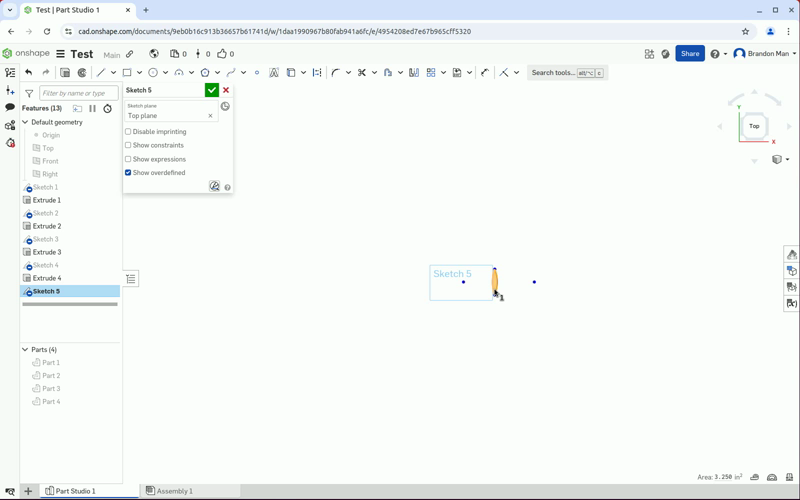
mouse_move(73, 352)
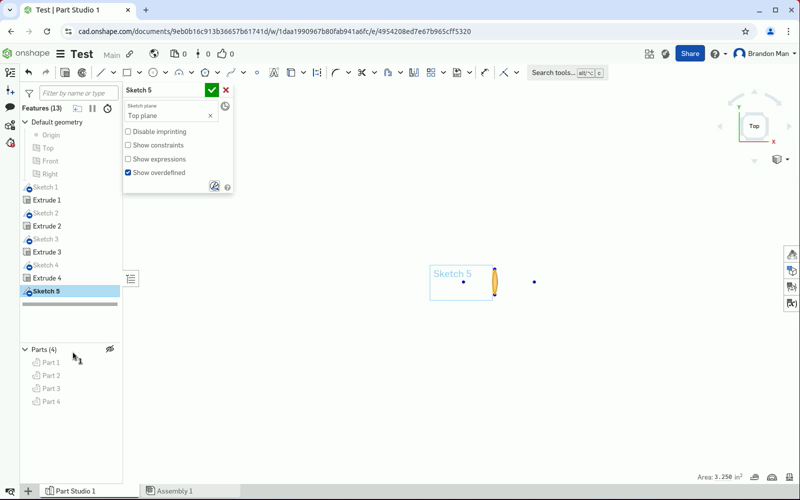
key(shift+y)
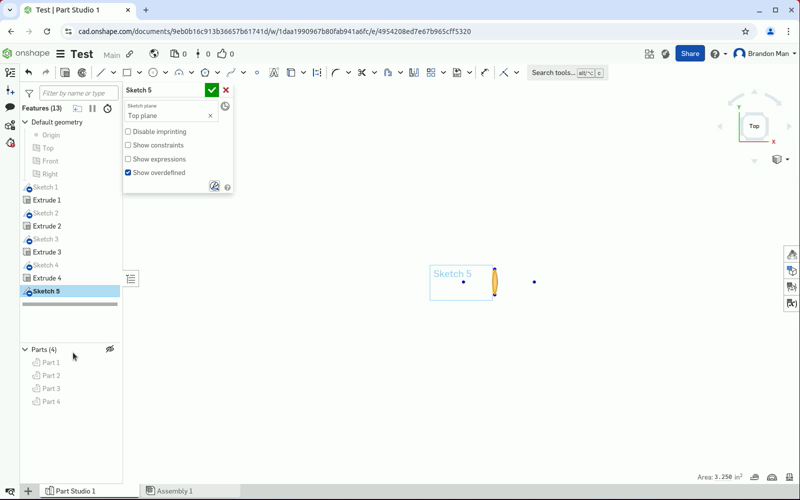
key(shift+e)
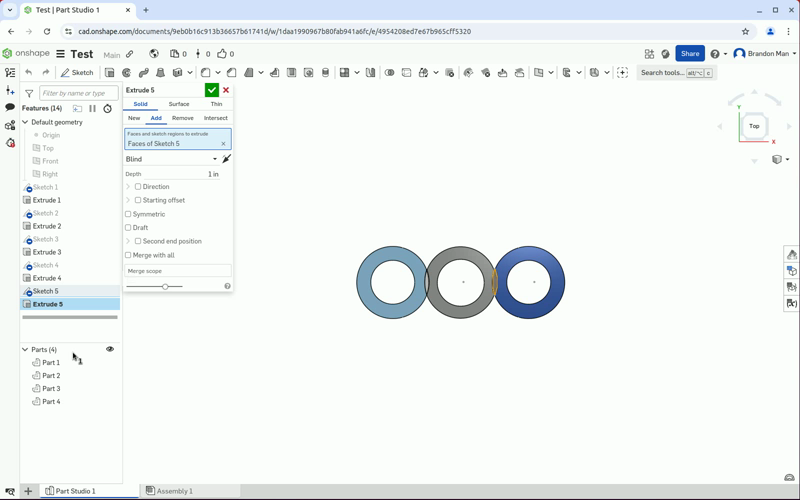
mouse_move(143, 106)
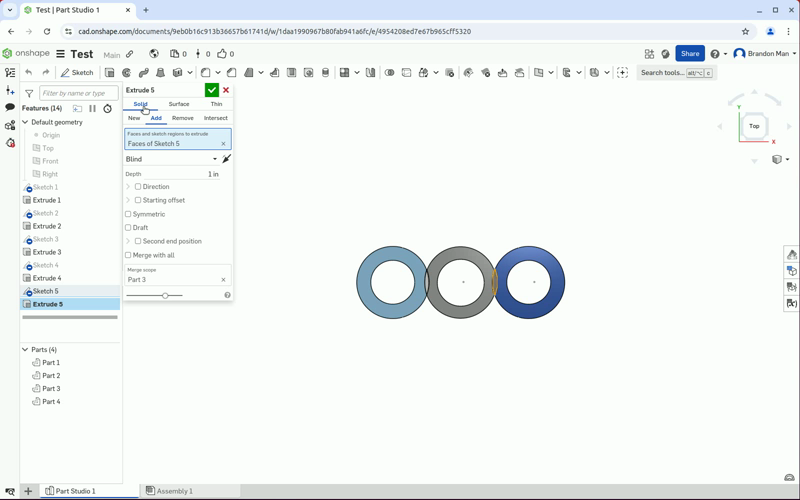
click(143, 106)
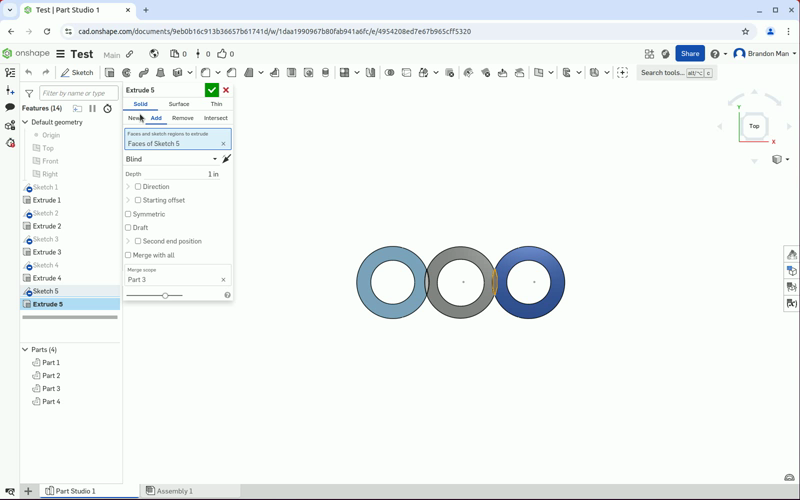
mouse_move(137, 120)
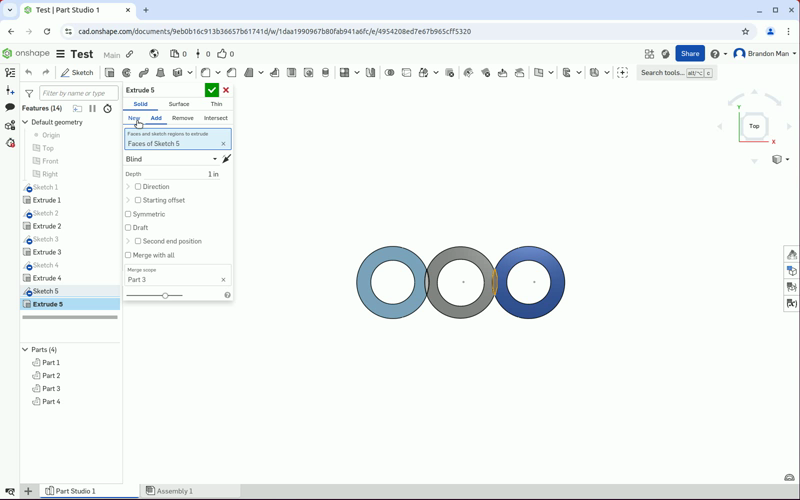
click(137, 120)
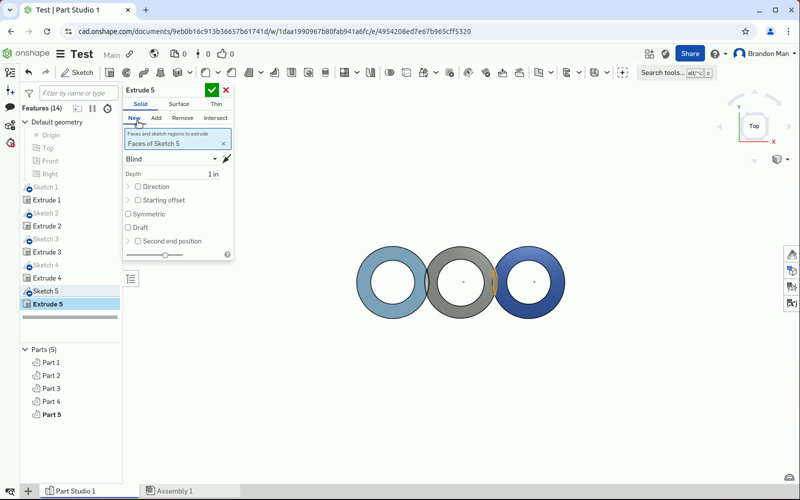
key(tab, 4)
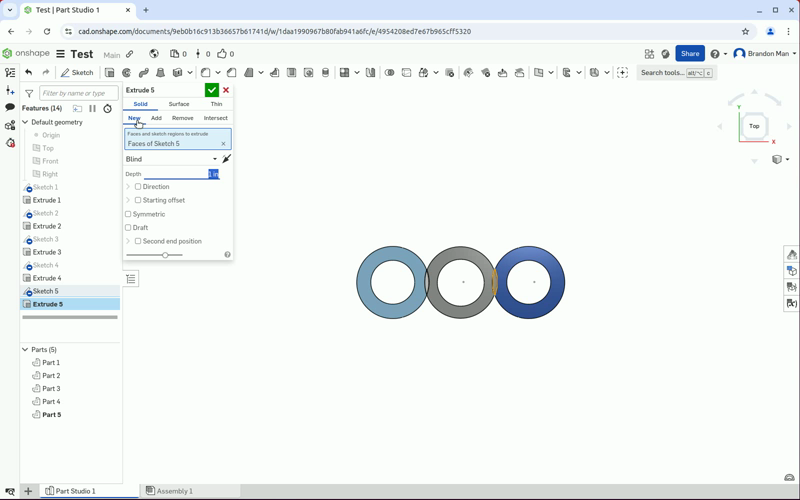
text(2.889)
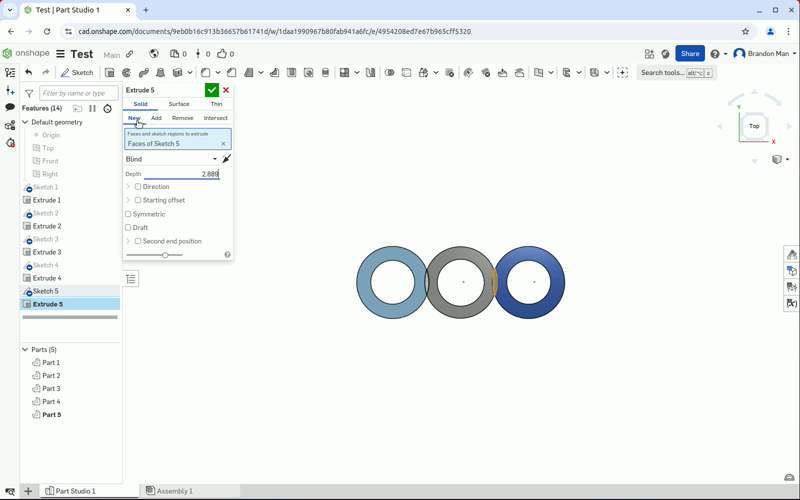
key(enter)
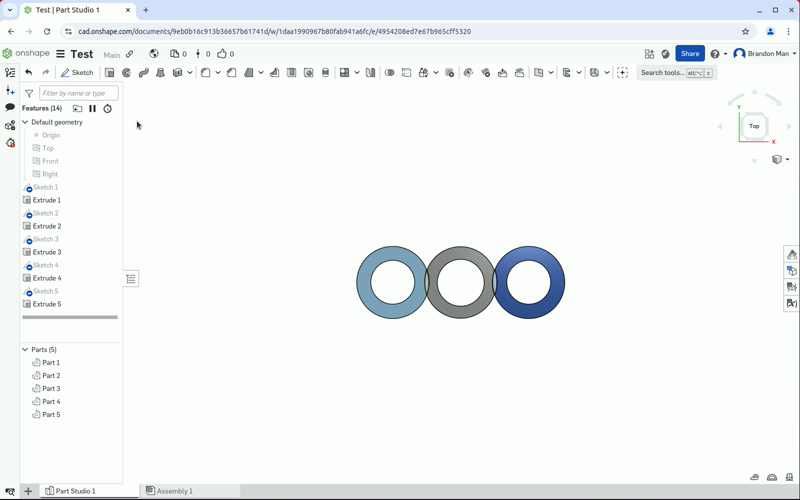
key(shift+h)
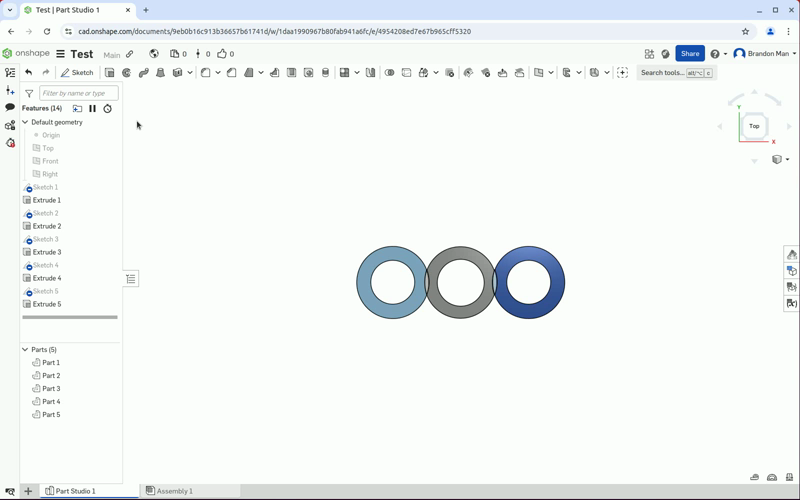
key(shift+h)
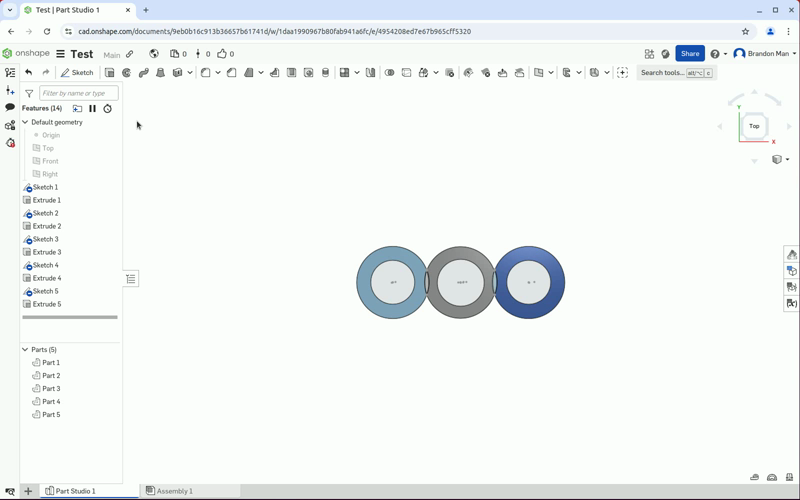
key(shift+7)
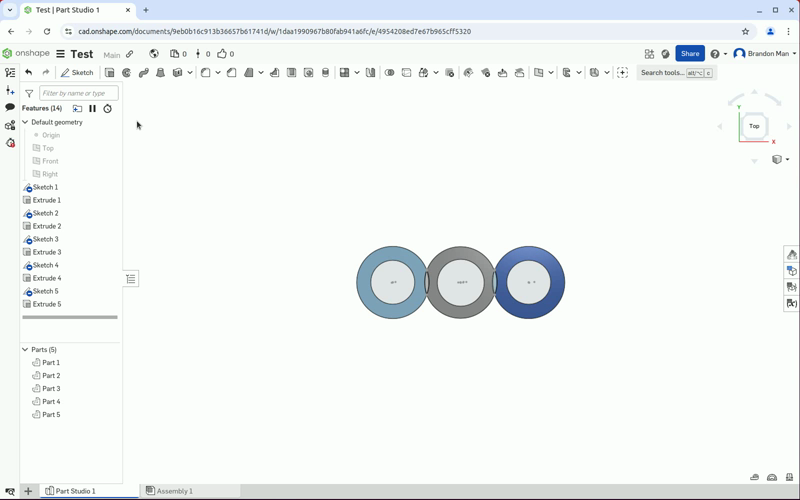
key(up, 3)
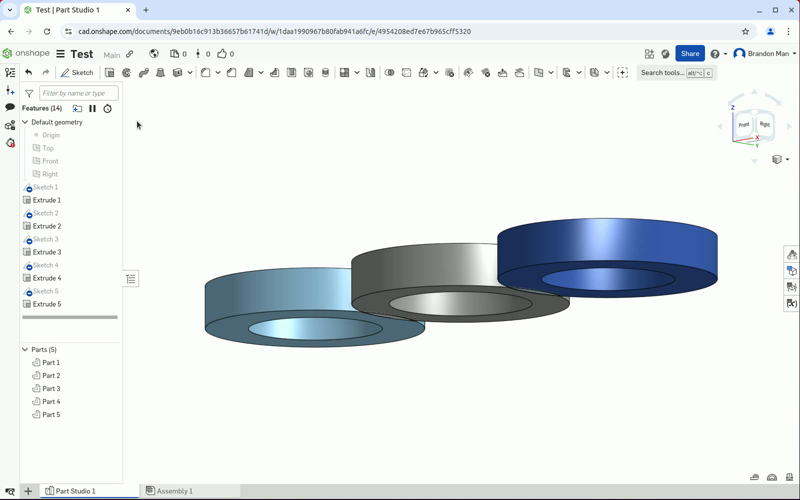
key(left, 3)
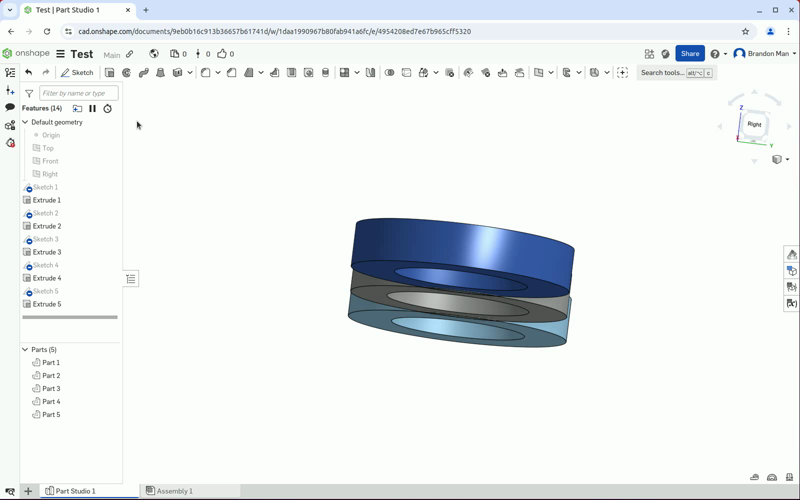
key(right, 3)
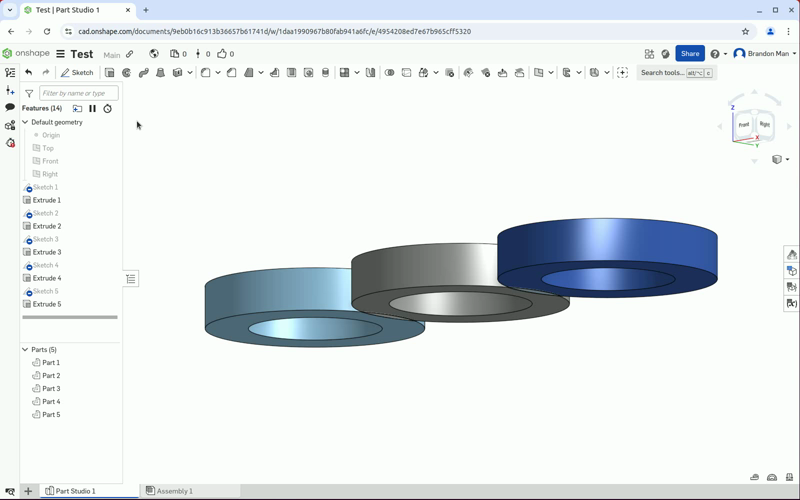
key(down, 3)
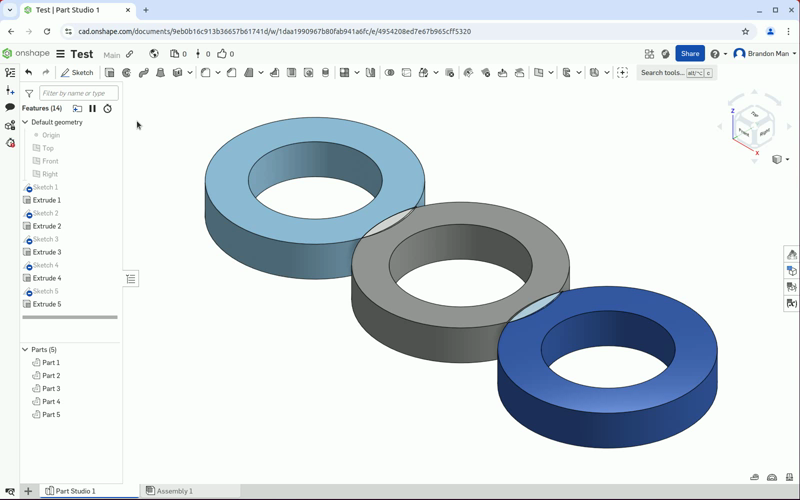
mouse_move(73, 189)
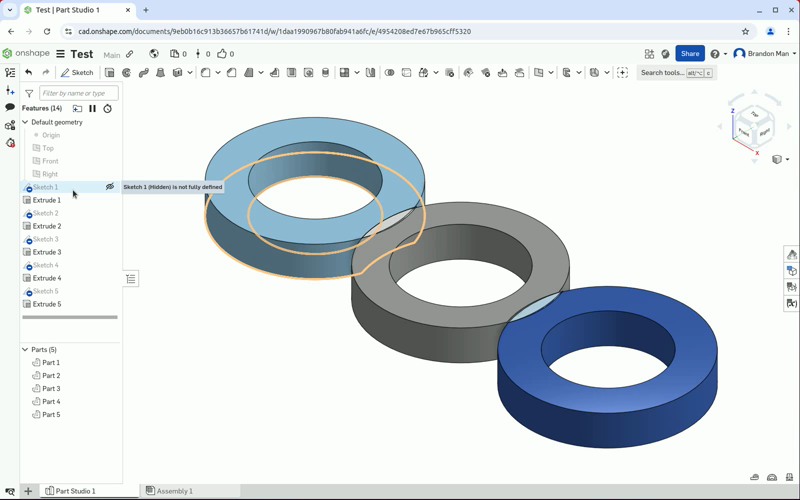
click(73, 189)